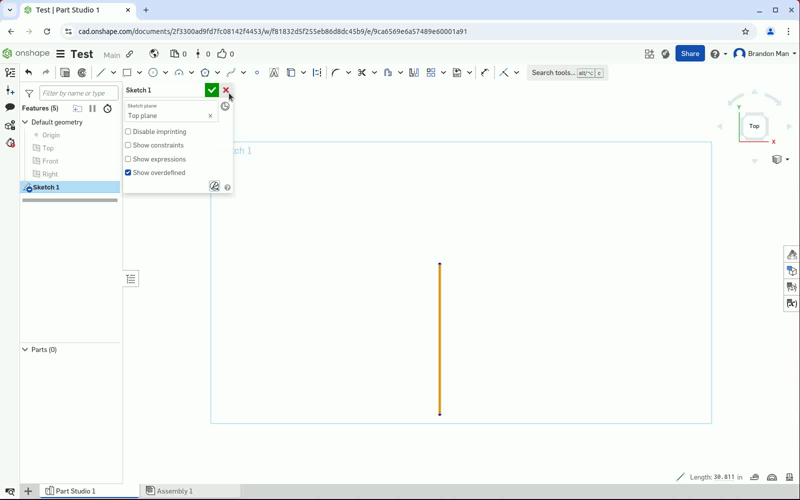
key(shift+h)
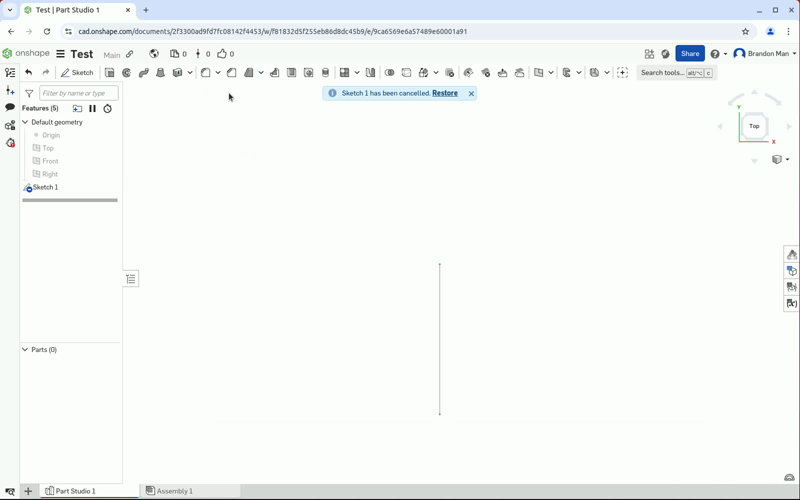
key(shift+s)
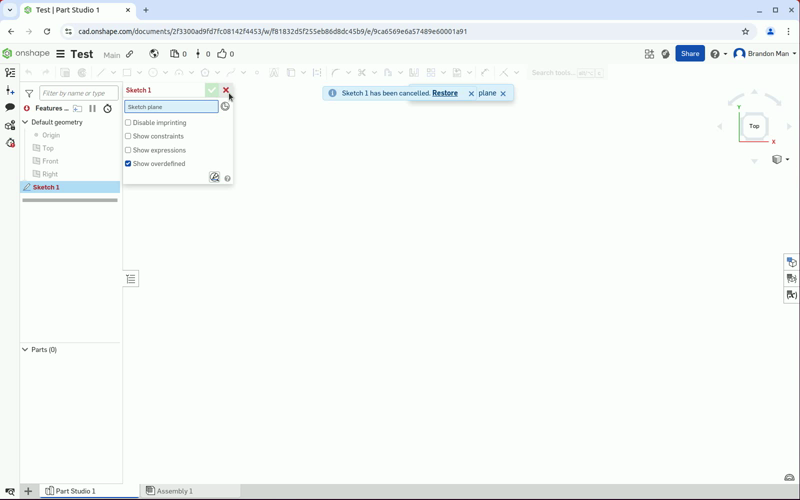
mouse_move(73, 150)
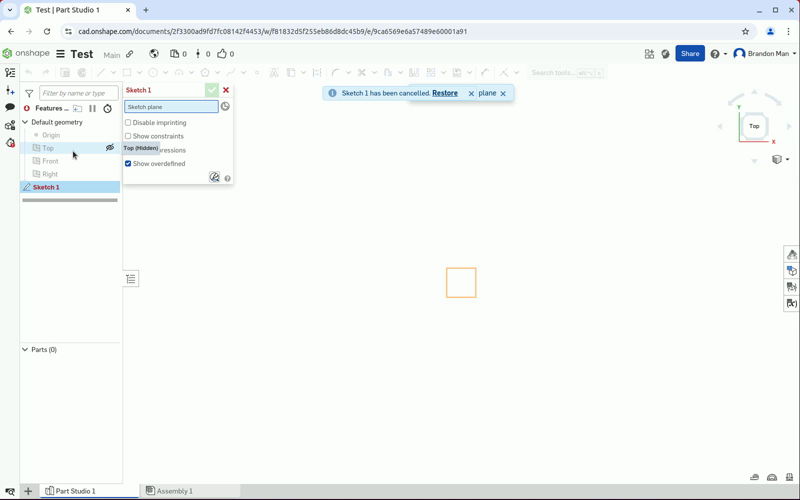
click(73, 150)
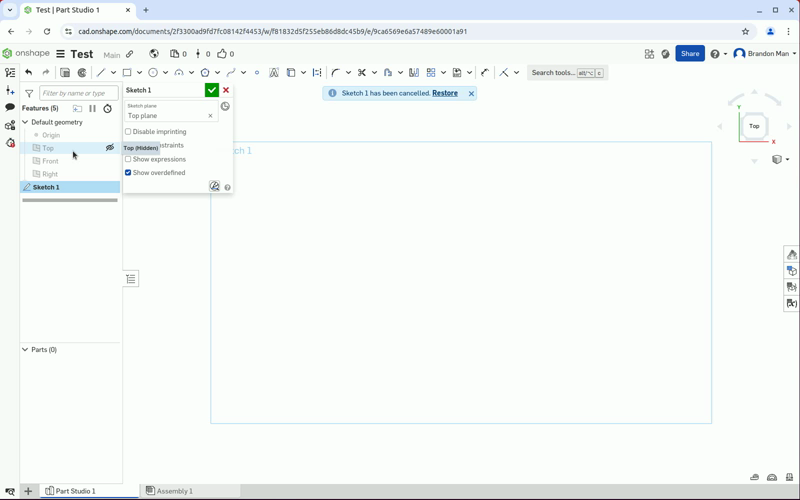
mouse_move(73, 352)
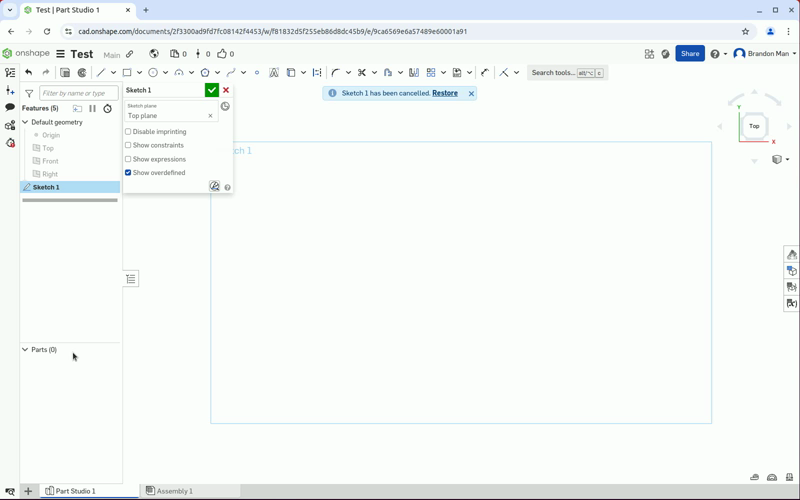
key(y)
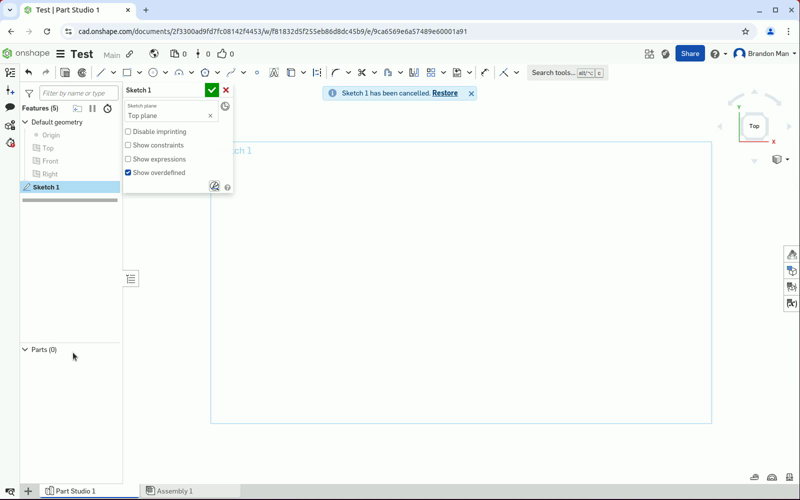
key(l)
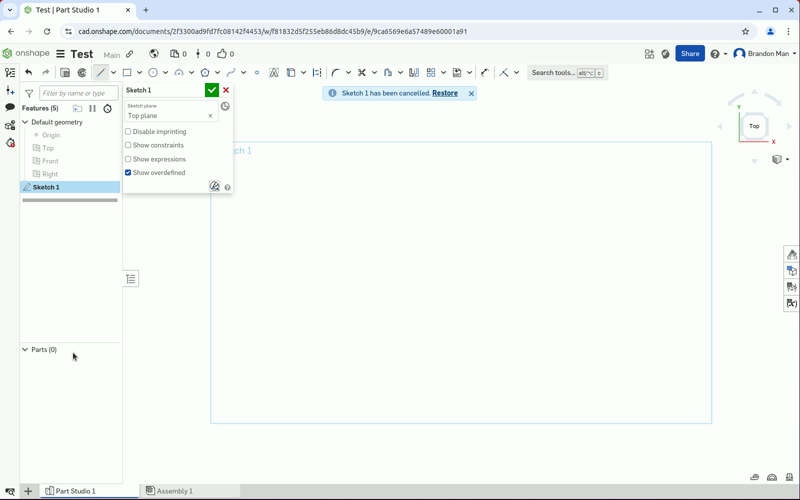
key_down(shift)
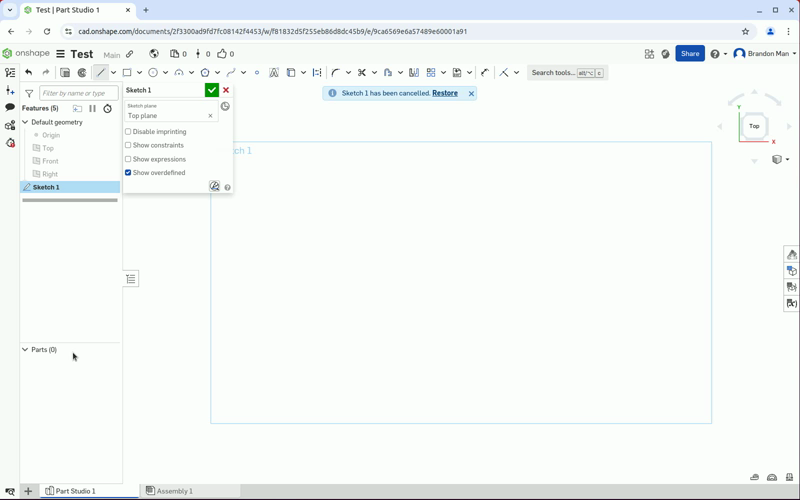
mouse_move(390, 245)
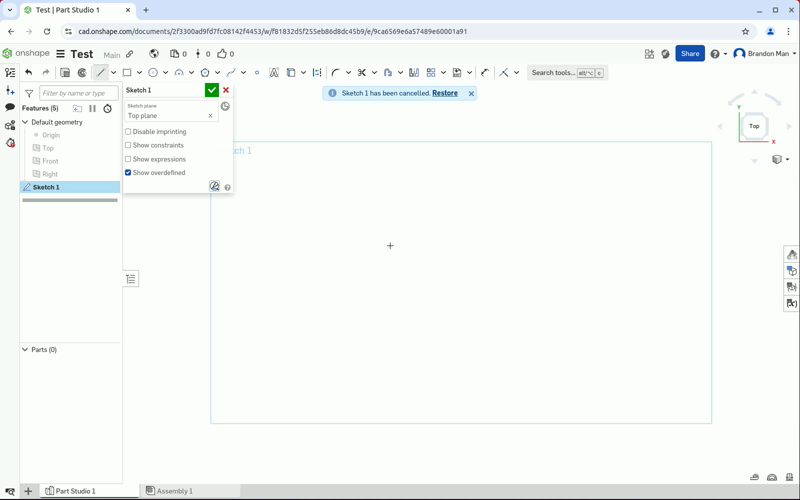
click(390, 245)
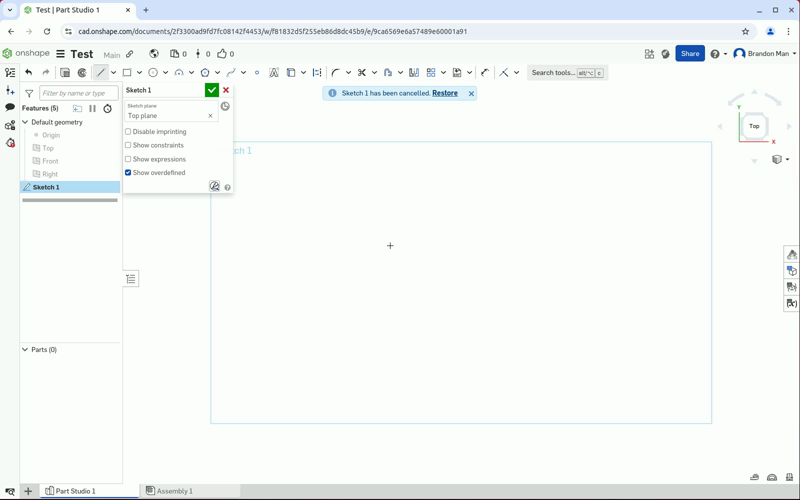
key_up(shift)
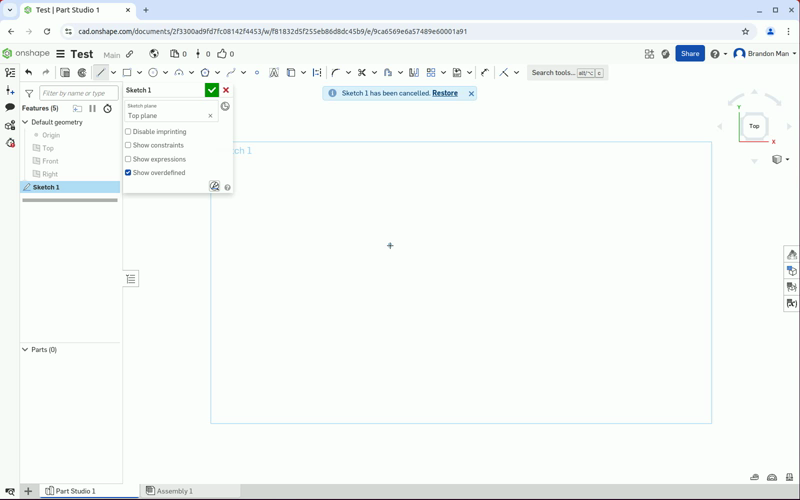
key_down(shift)
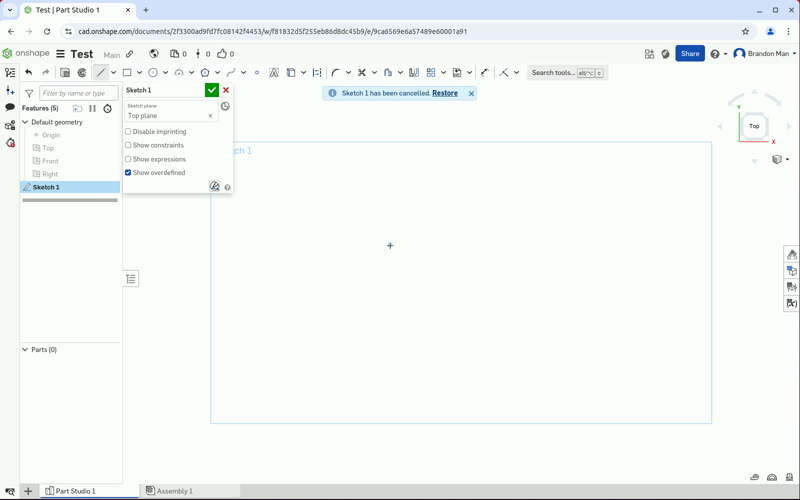
mouse_move(465, 245)
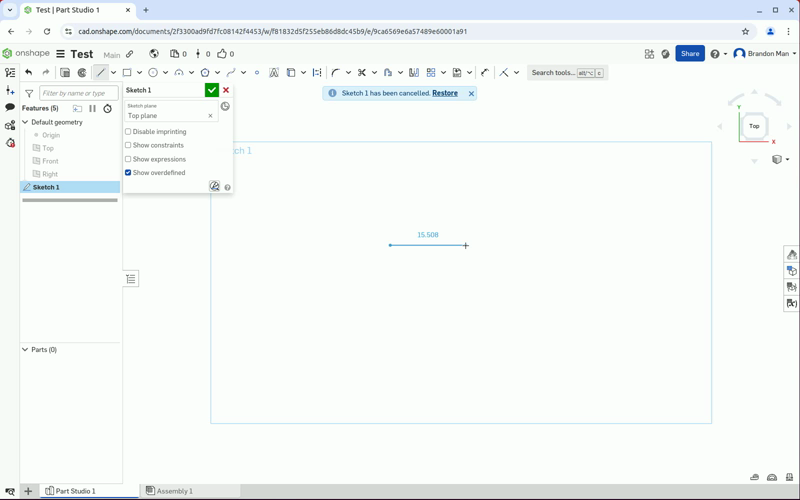
click(465, 245)
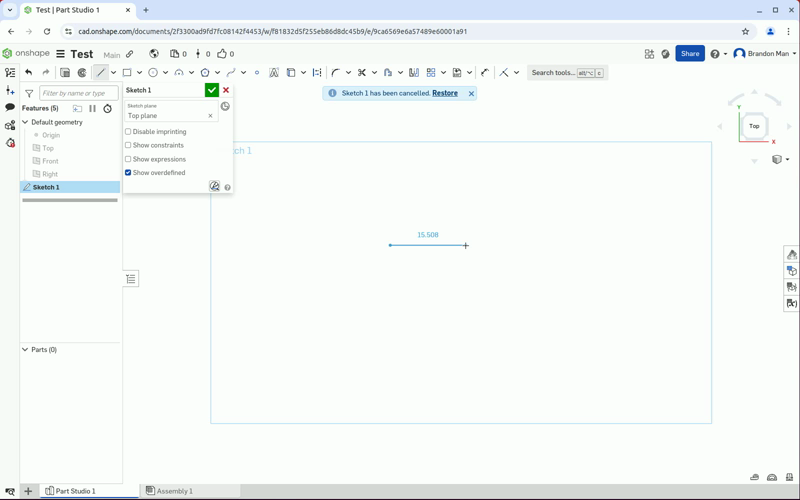
key_up(shift)
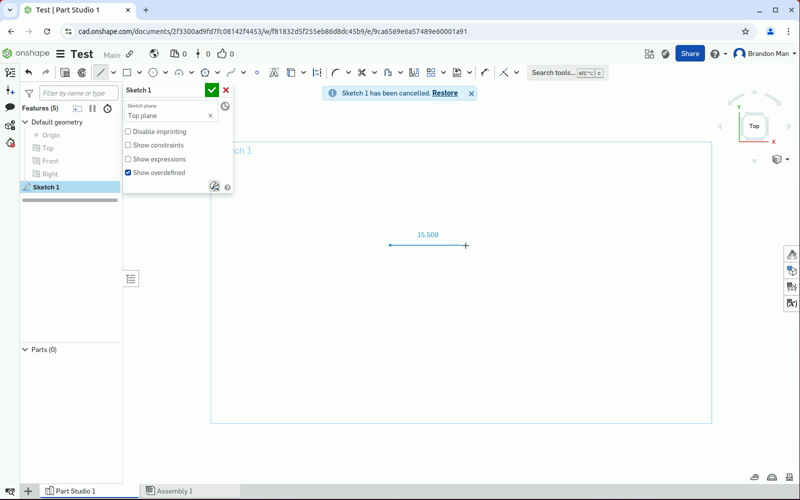
key_down(shift)
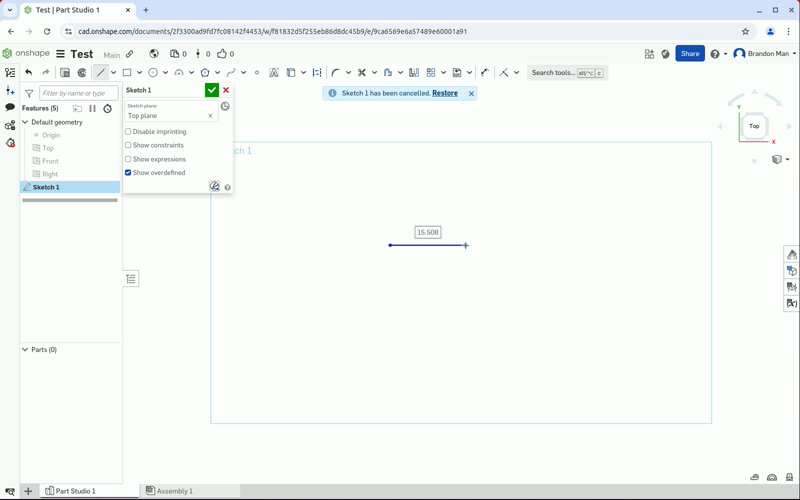
mouse_move(495, 245)
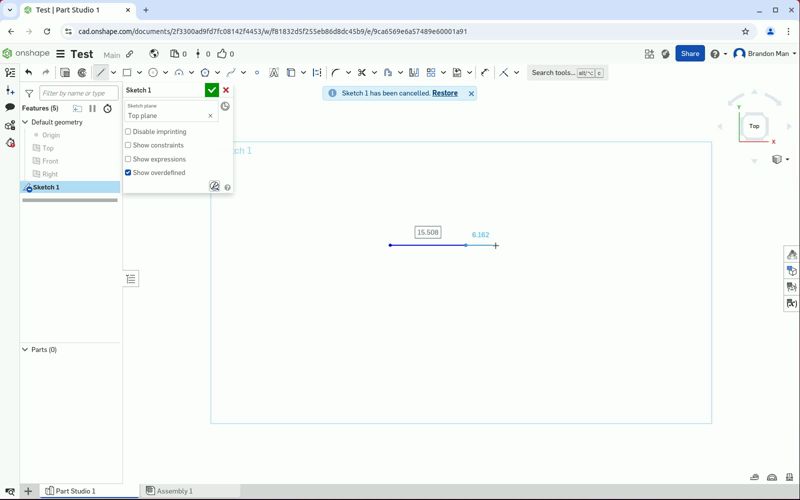
mouse_move(465, 219)
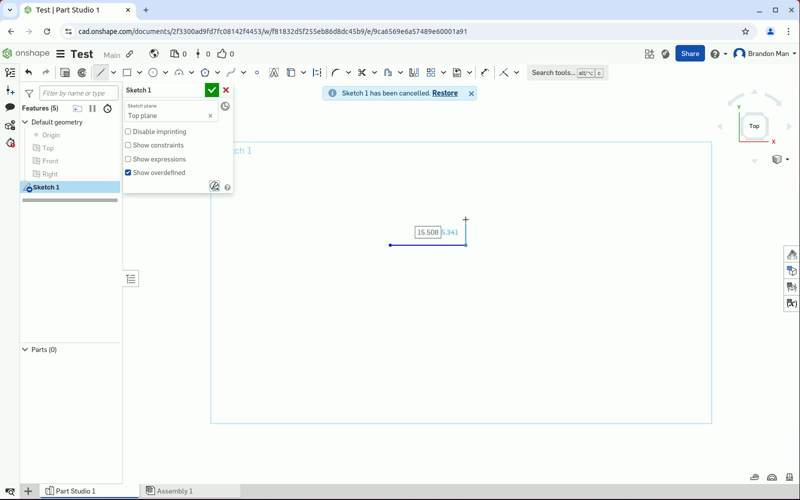
click(465, 219)
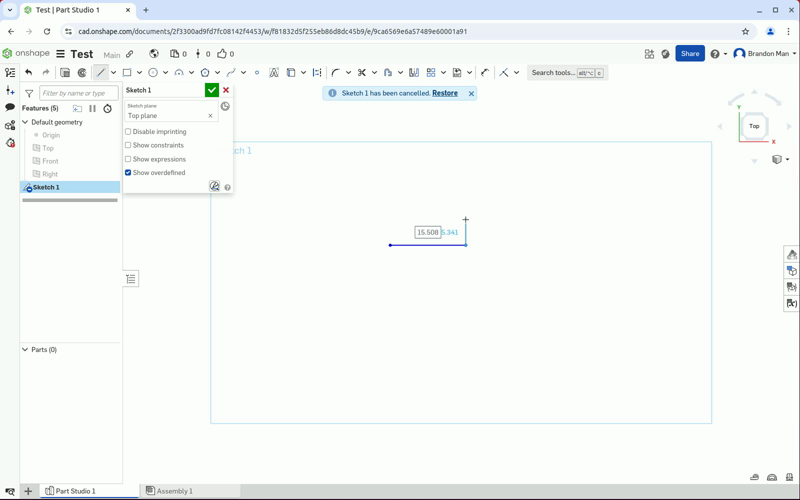
key_up(shift)
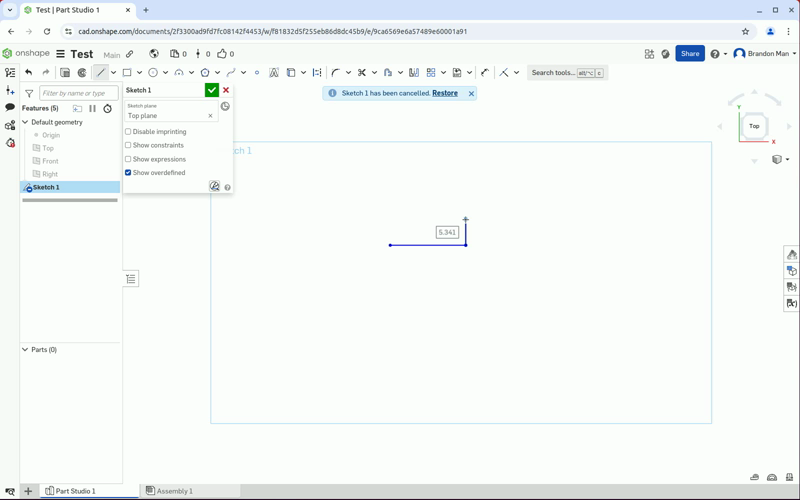
key_down(shift)
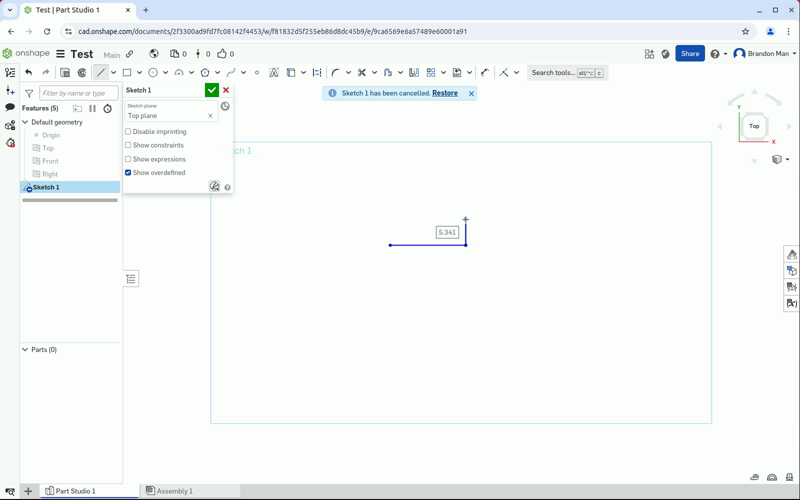
mouse_move(495, 219)
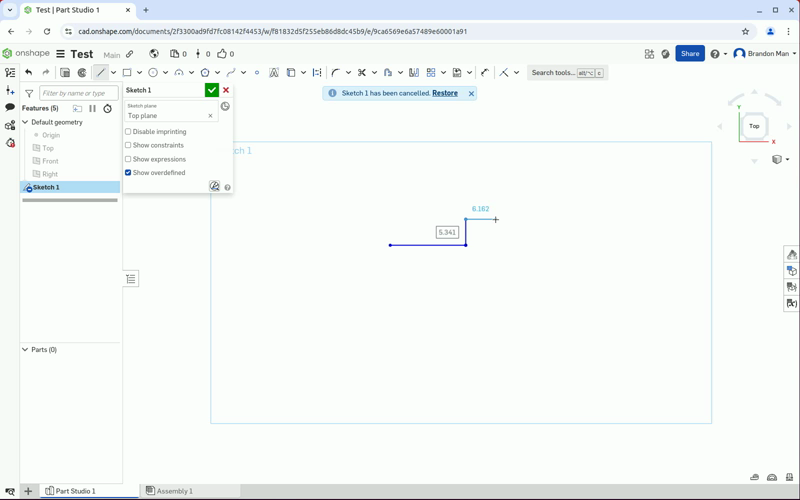
mouse_move(451, 219)
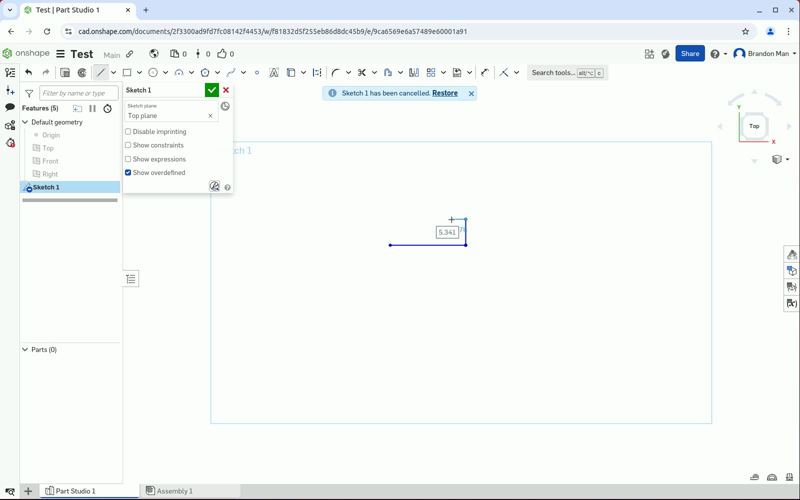
click(451, 219)
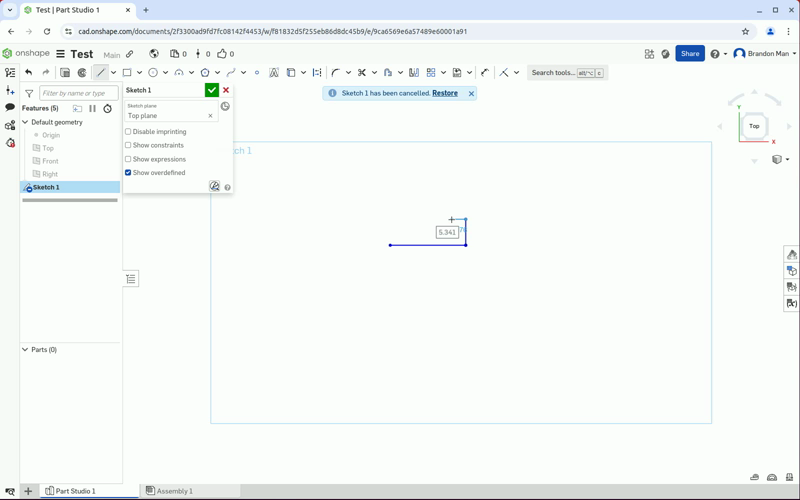
key_up(shift)
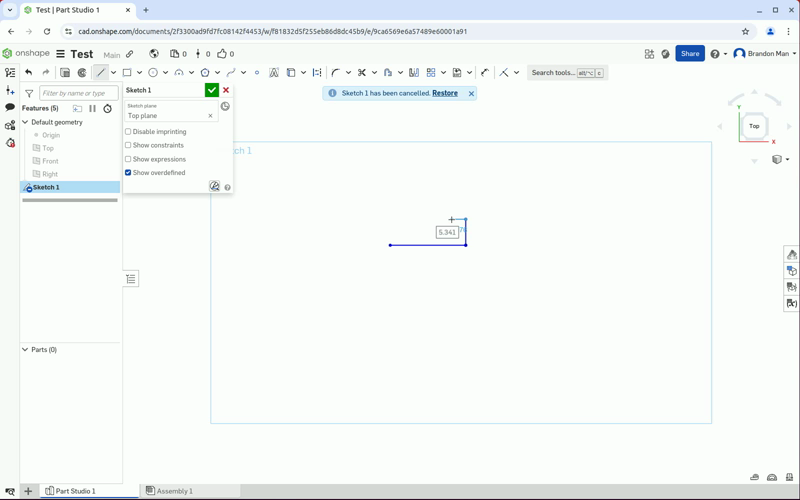
key_down(shift)
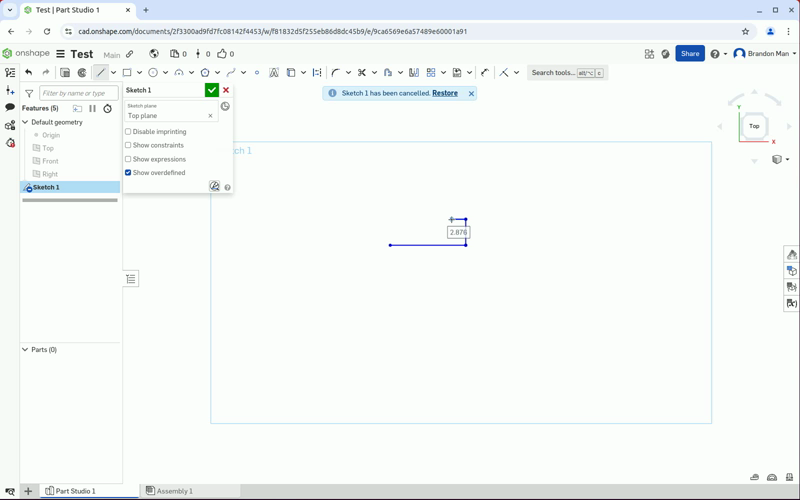
mouse_move(481, 219)
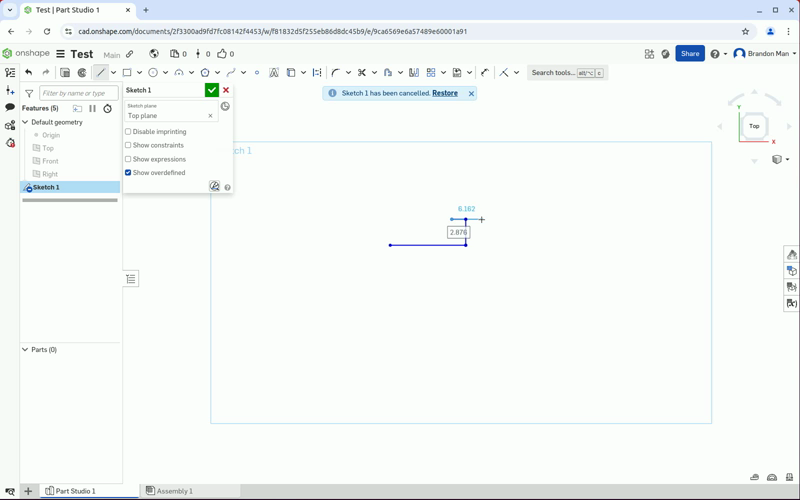
mouse_move(451, 196)
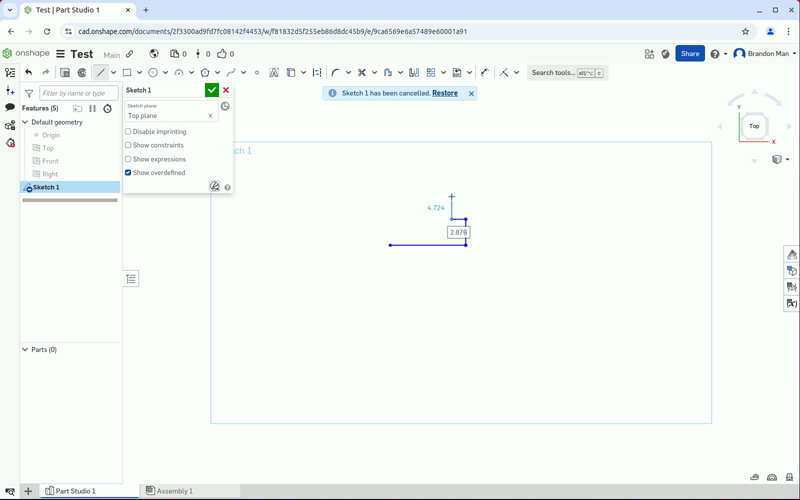
click(451, 196)
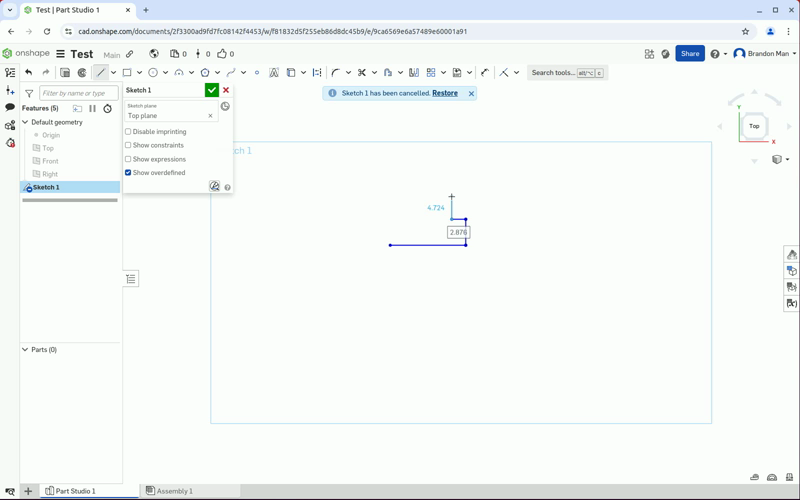
key_up(shift)
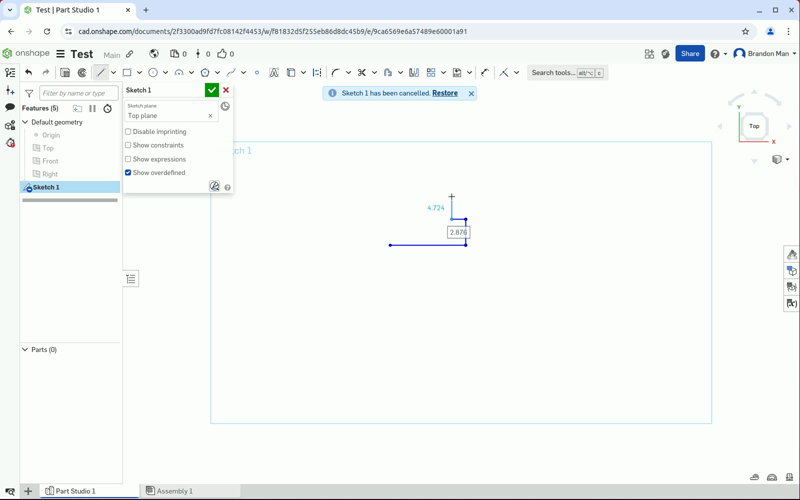
key_down(shift)
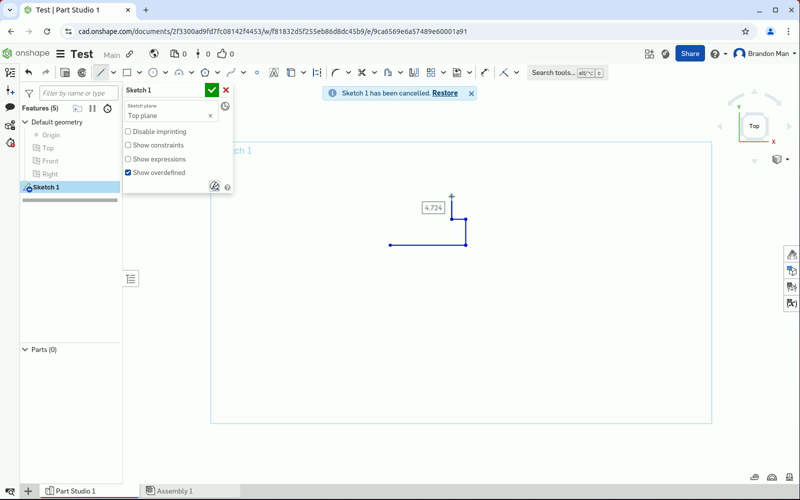
mouse_move(481, 196)
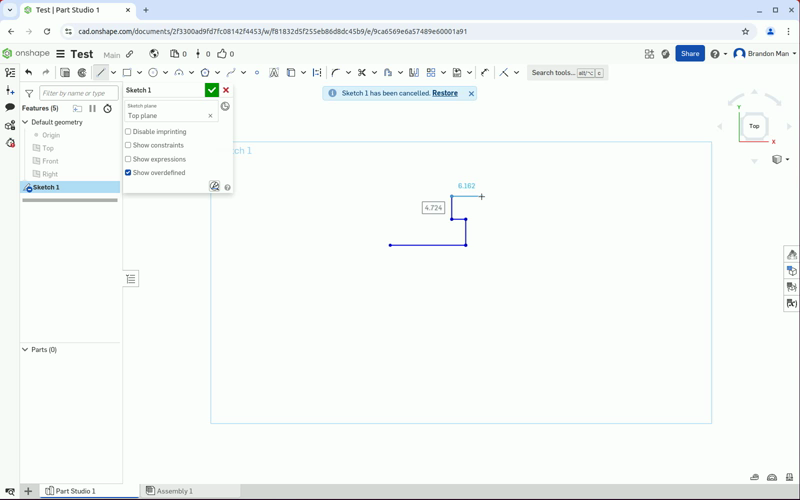
mouse_move(465, 196)
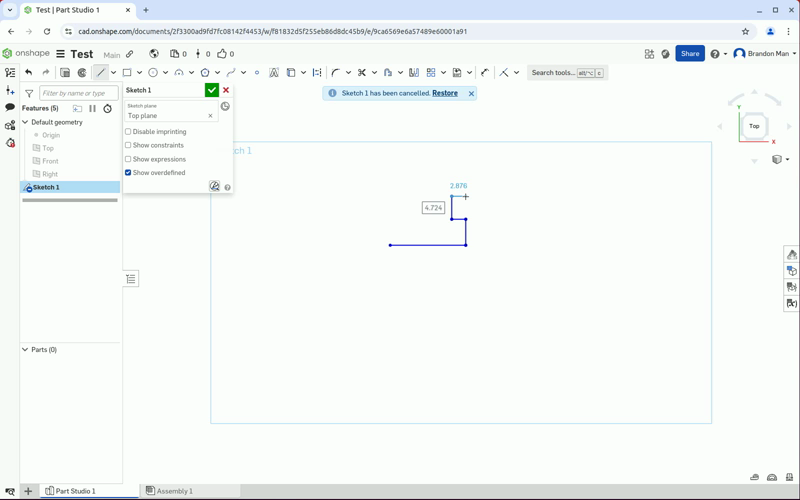
click(465, 196)
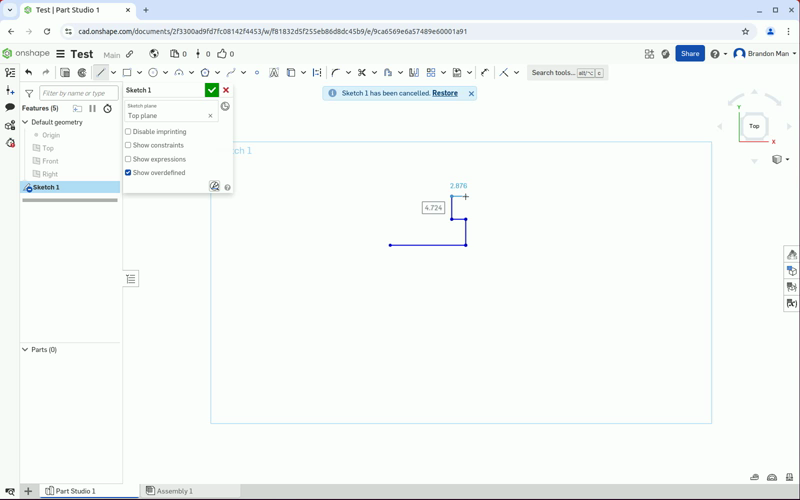
key_up(shift)
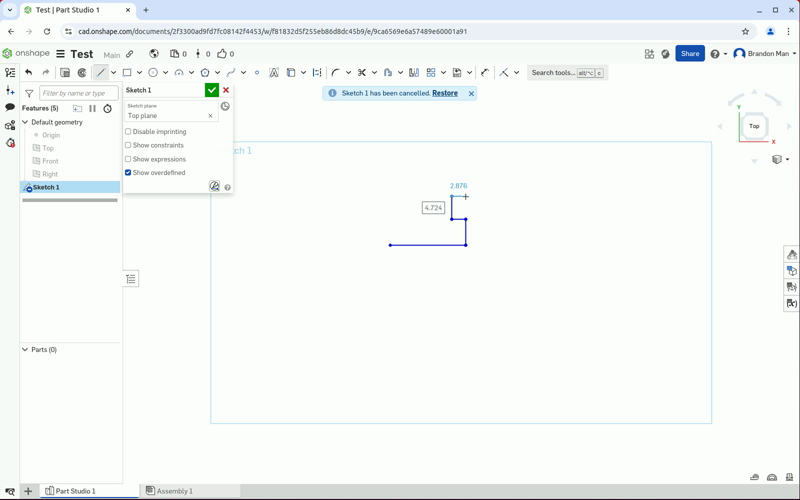
key_down(shift)
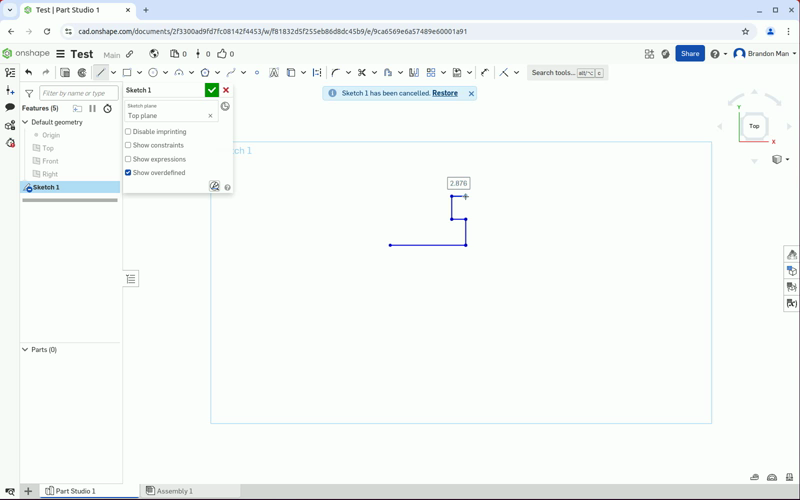
mouse_move(495, 196)
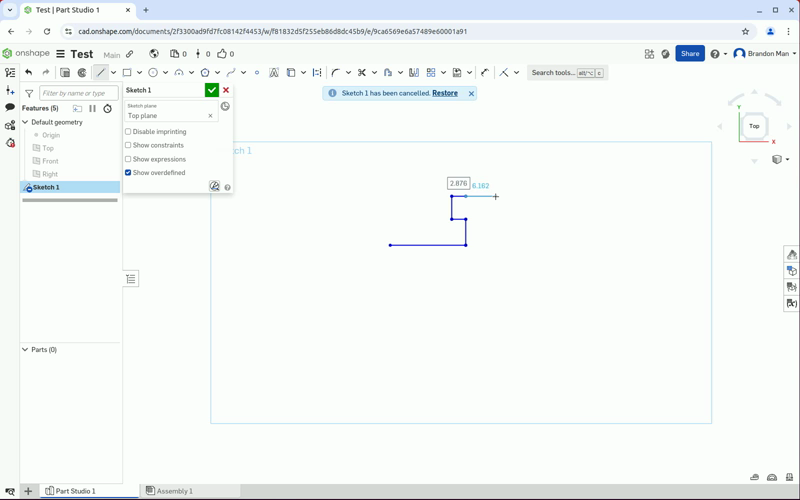
mouse_move(465, 170)
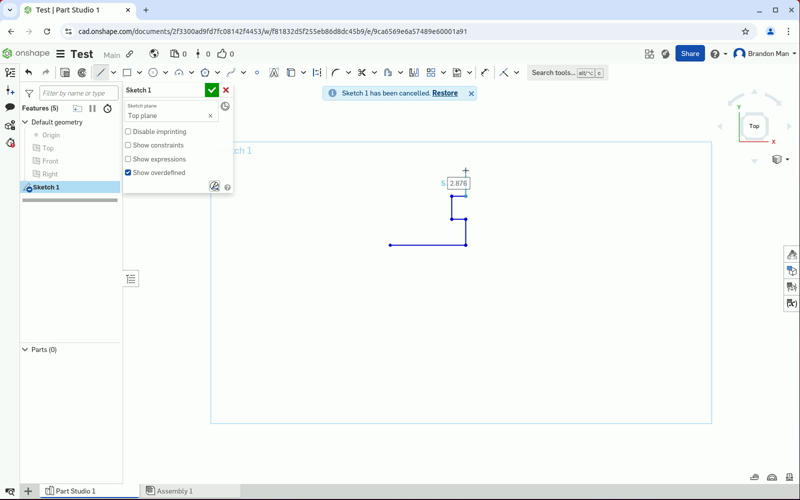
click(465, 170)
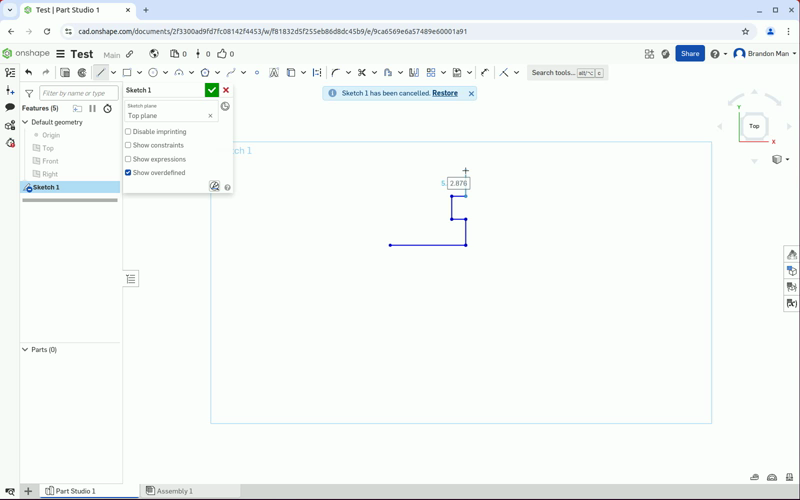
key_up(shift)
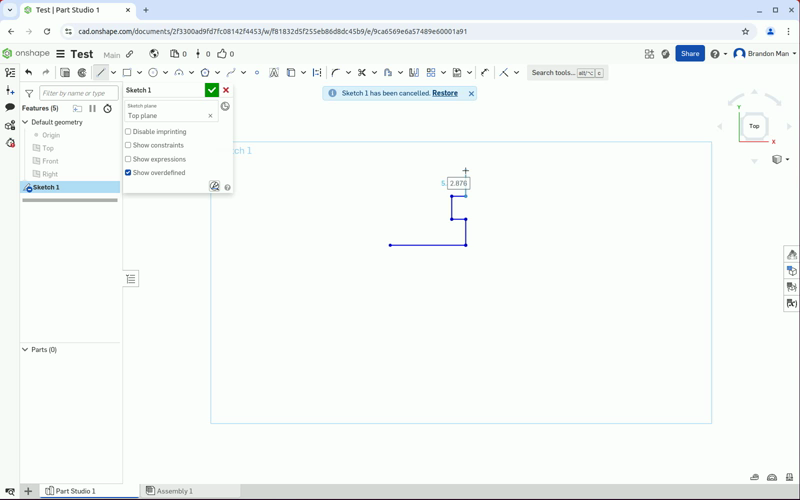
key_down(shift)
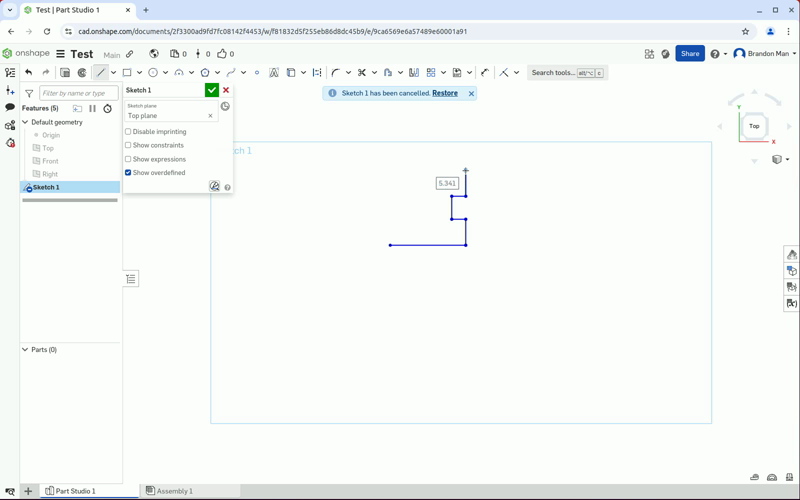
mouse_move(390, 170)
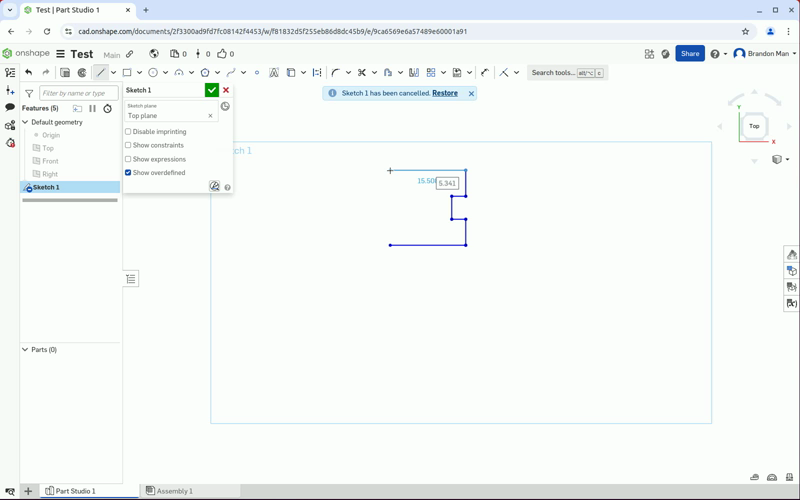
click(390, 170)
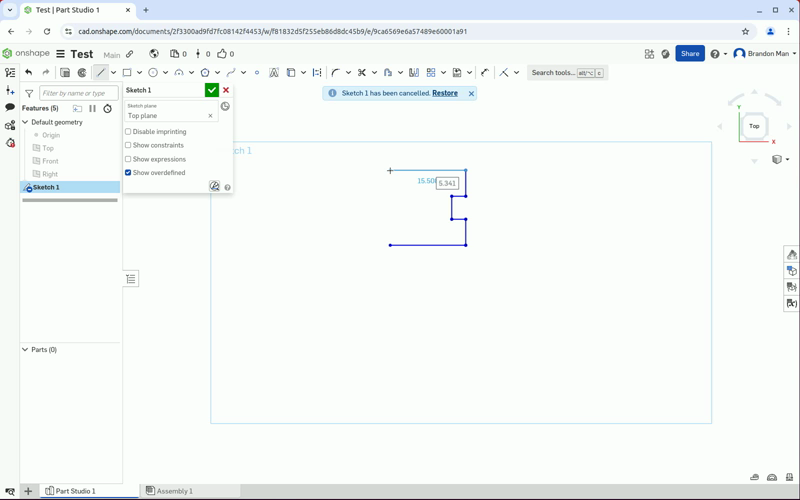
key_up(shift)
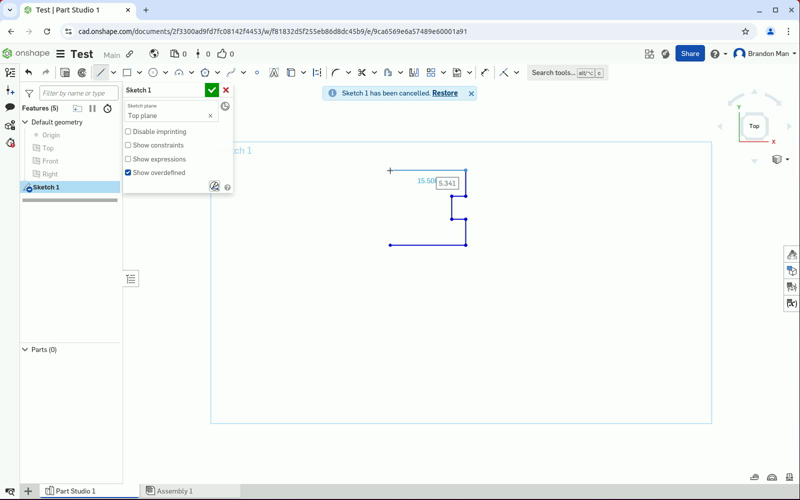
key_down(shift)
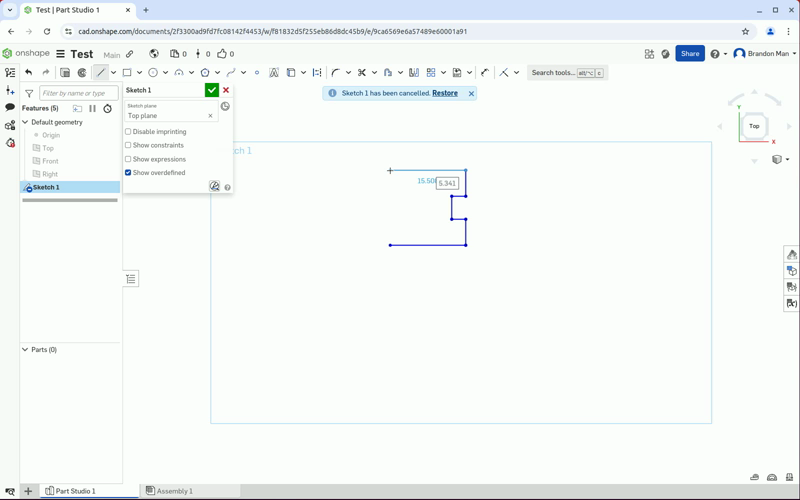
mouse_move(420, 170)
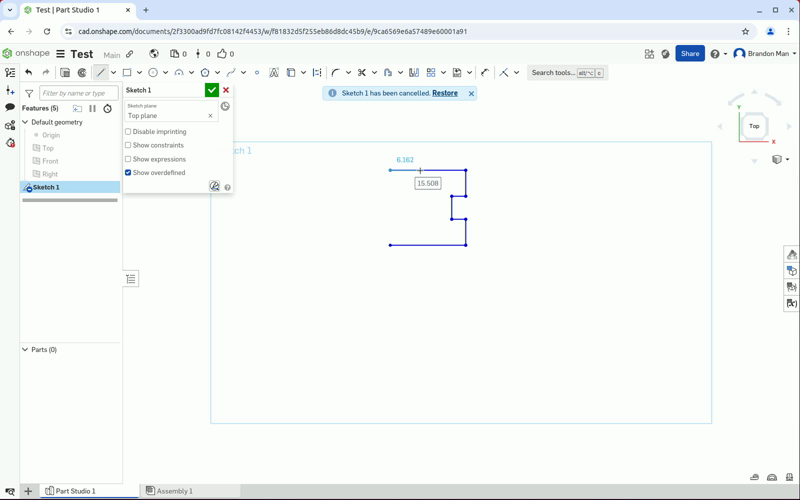
mouse_move(390, 196)
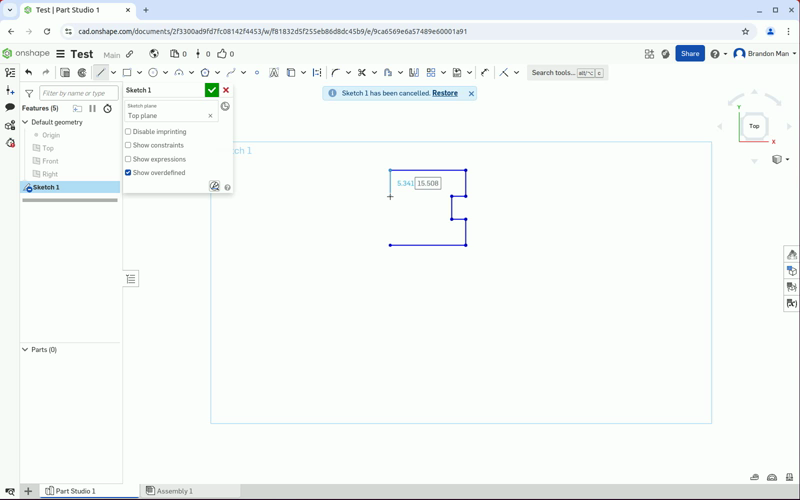
click(390, 196)
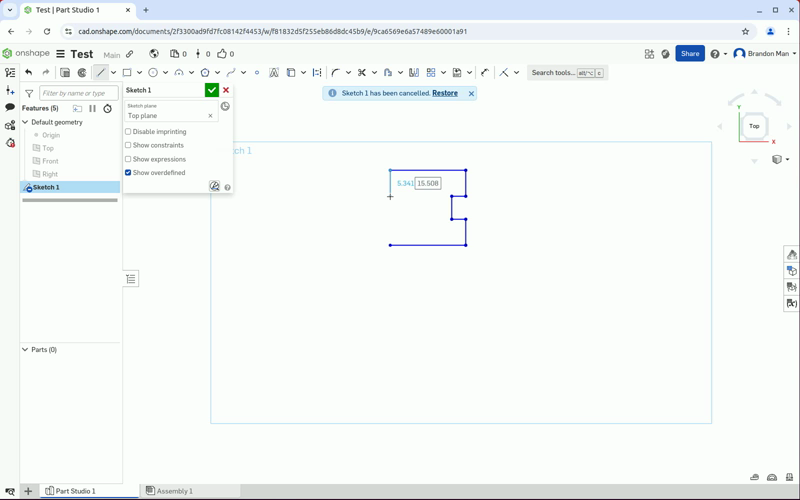
key_up(shift)
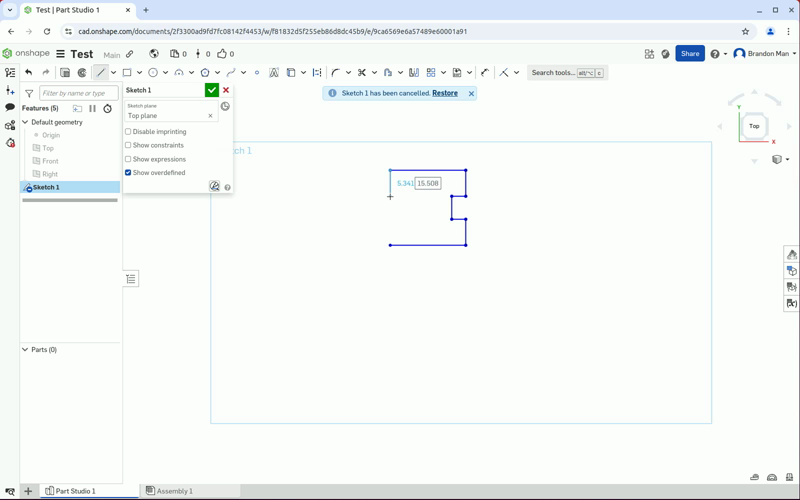
key_down(shift)
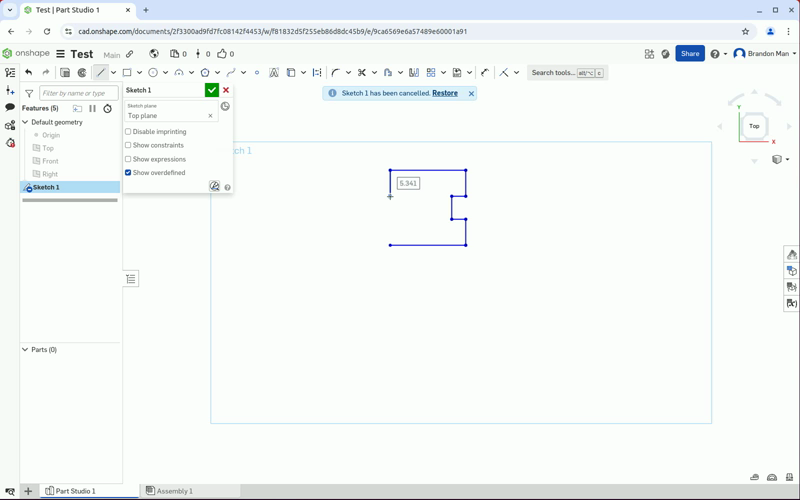
mouse_move(420, 196)
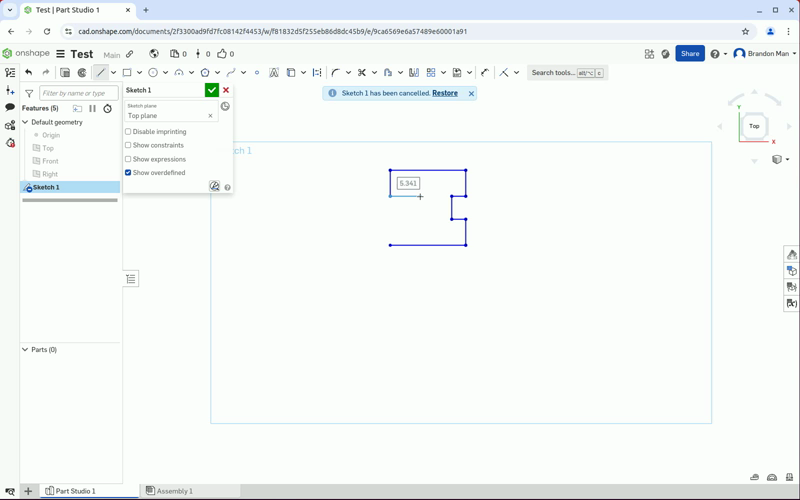
mouse_move(404, 196)
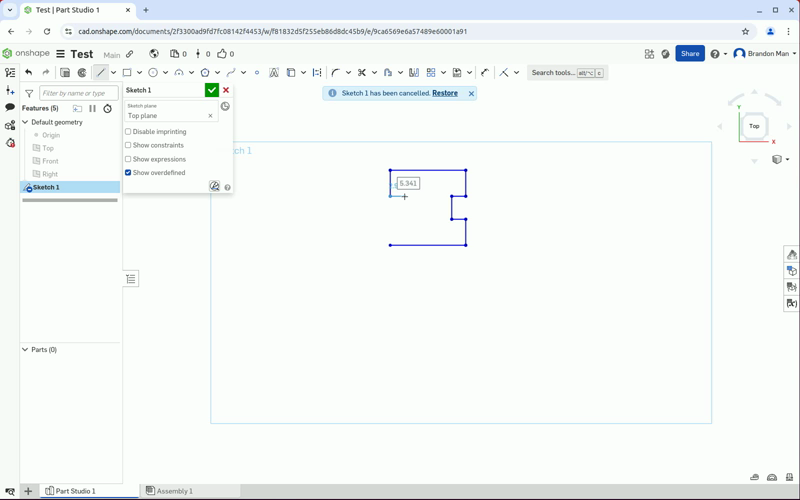
click(404, 196)
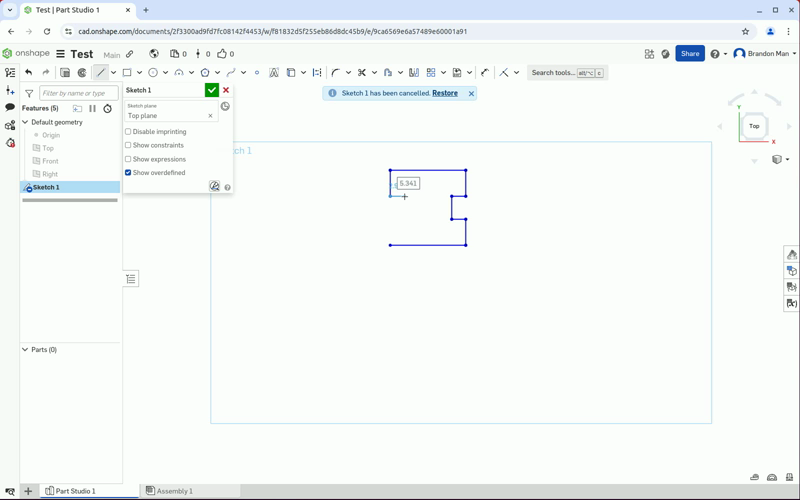
key_up(shift)
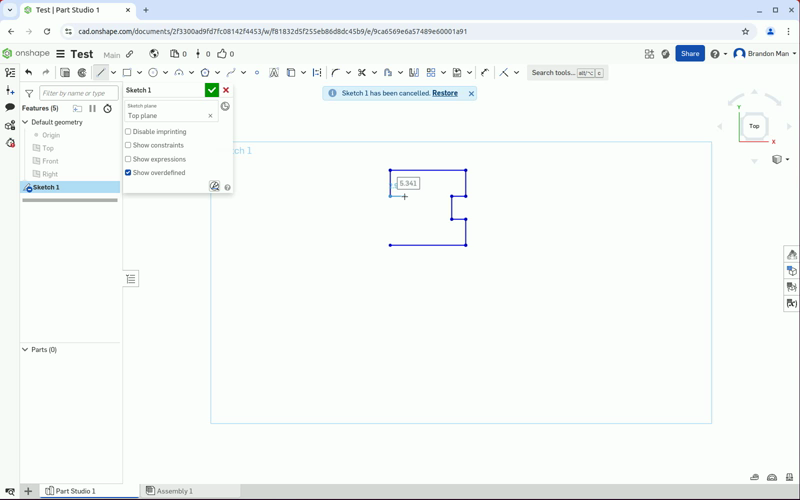
key_down(shift)
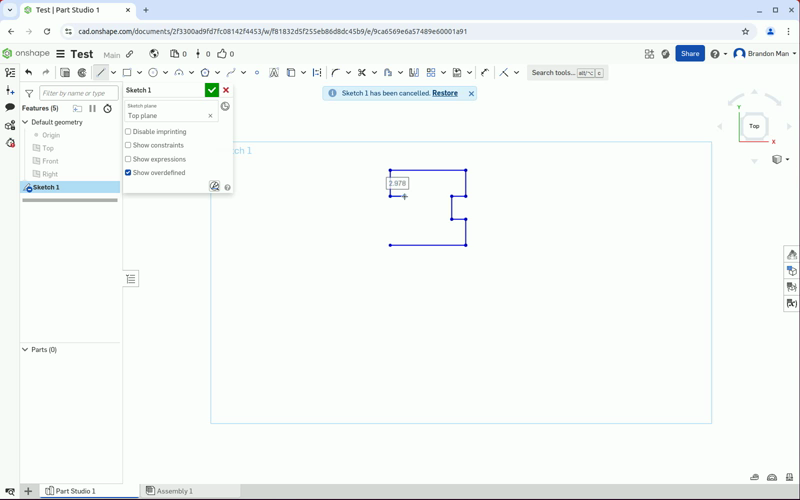
mouse_move(434, 196)
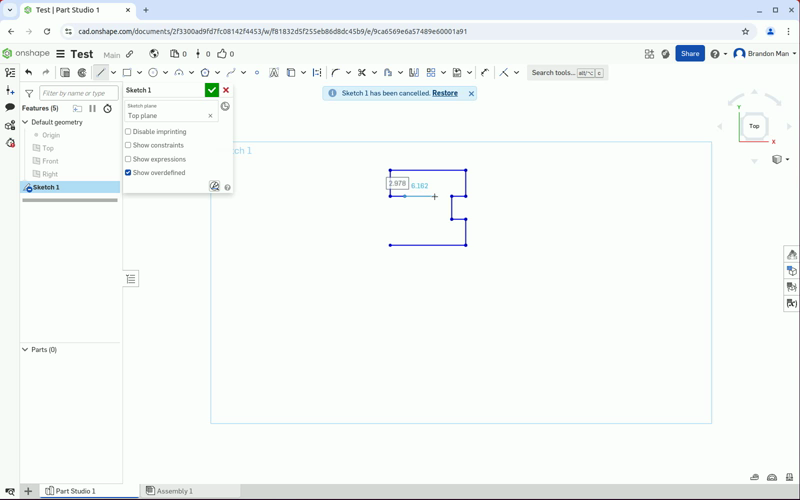
mouse_move(404, 219)
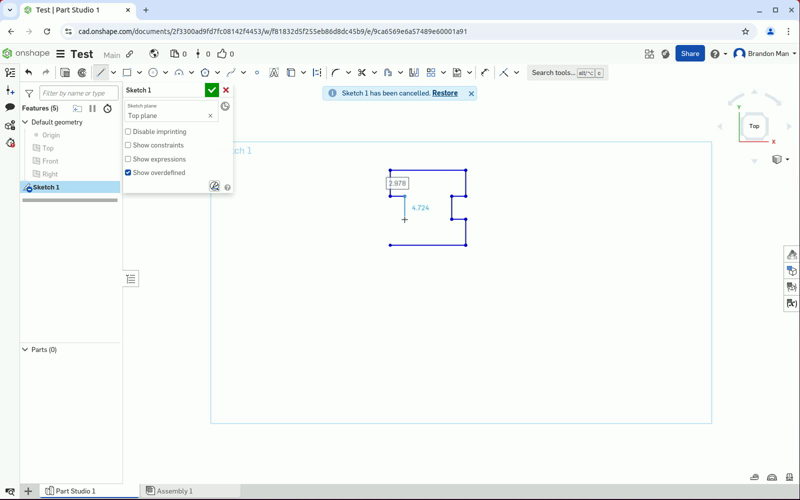
click(404, 219)
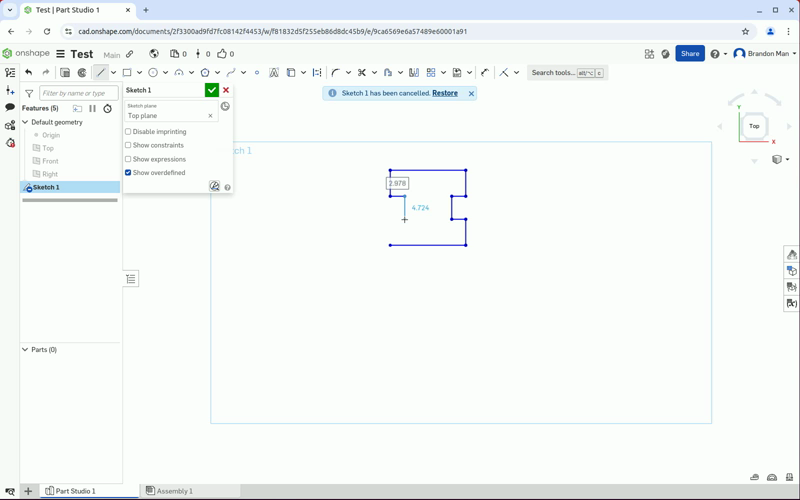
key_up(shift)
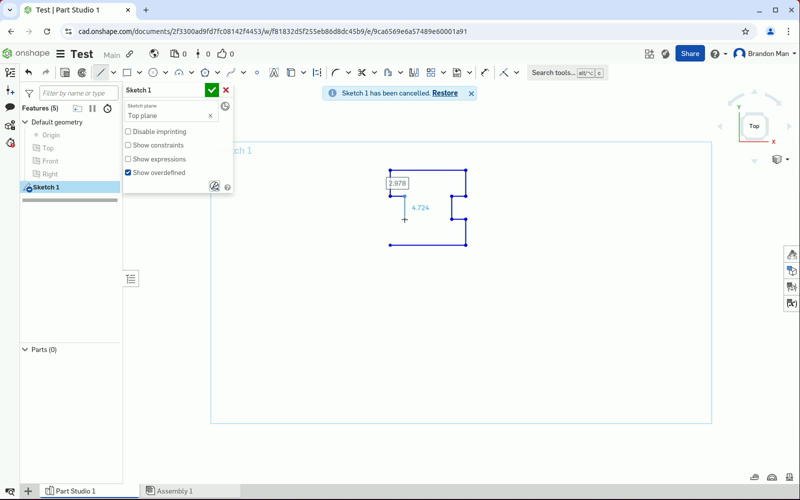
key_down(shift)
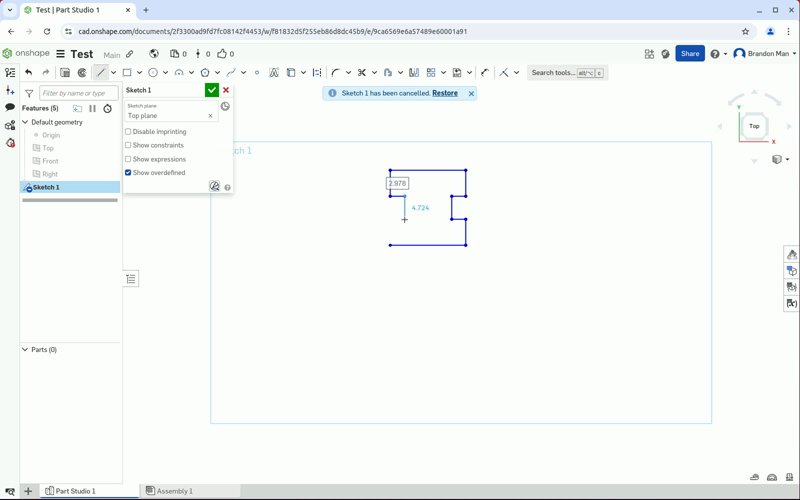
mouse_move(434, 219)
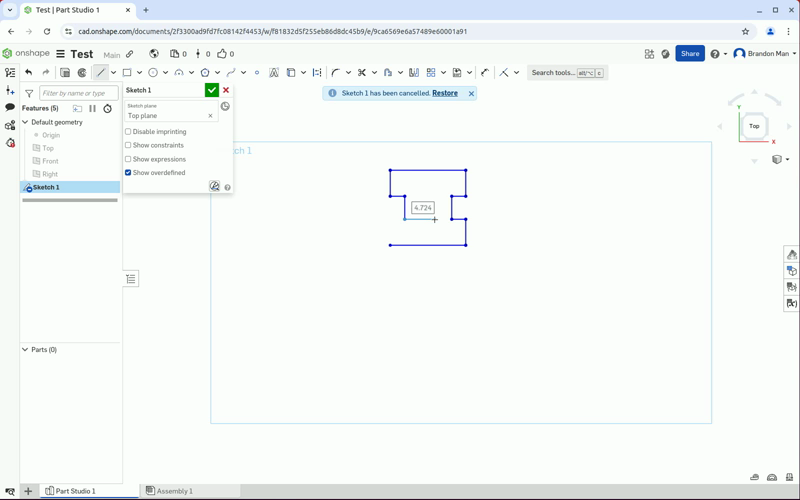
mouse_move(390, 219)
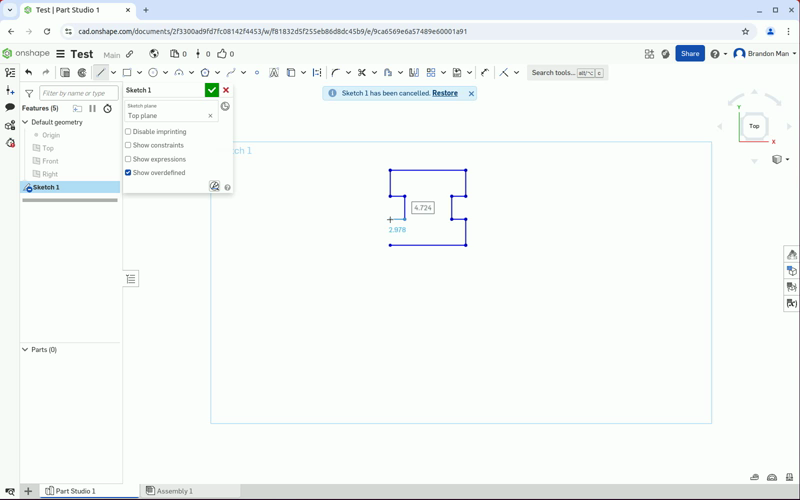
click(390, 219)
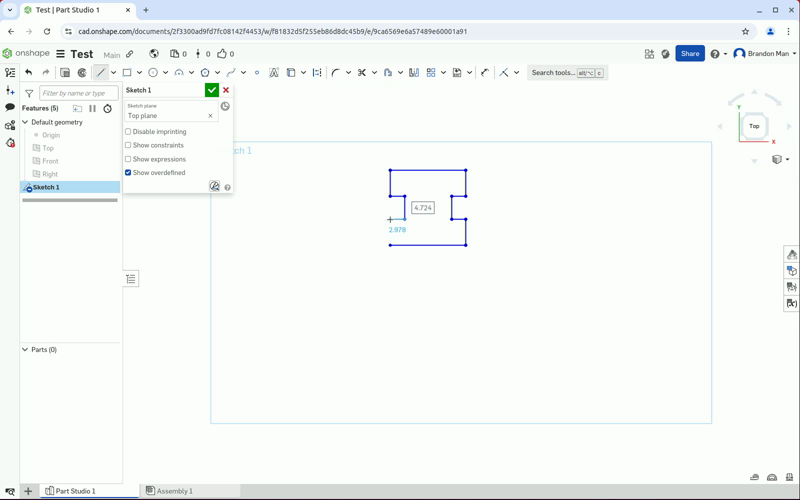
key_up(shift)
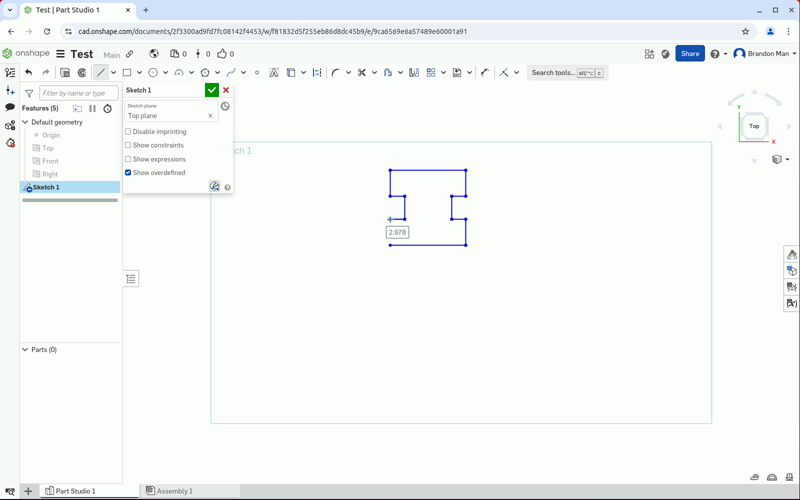
mouse_move(420, 219)
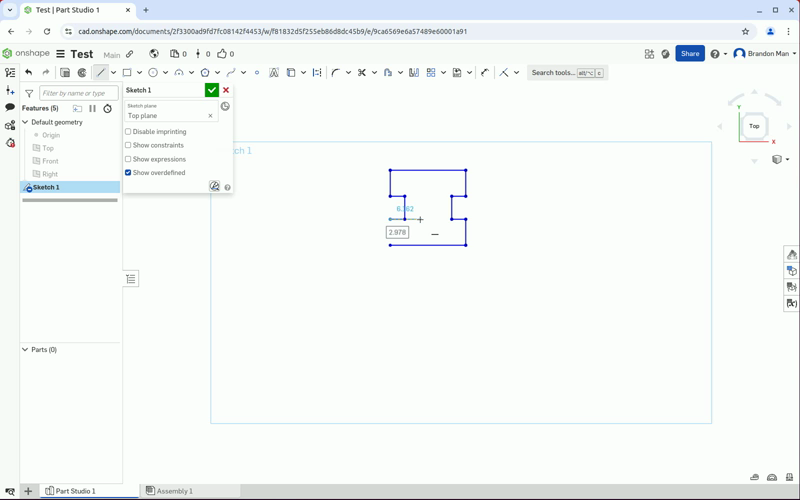
key_down(shift)
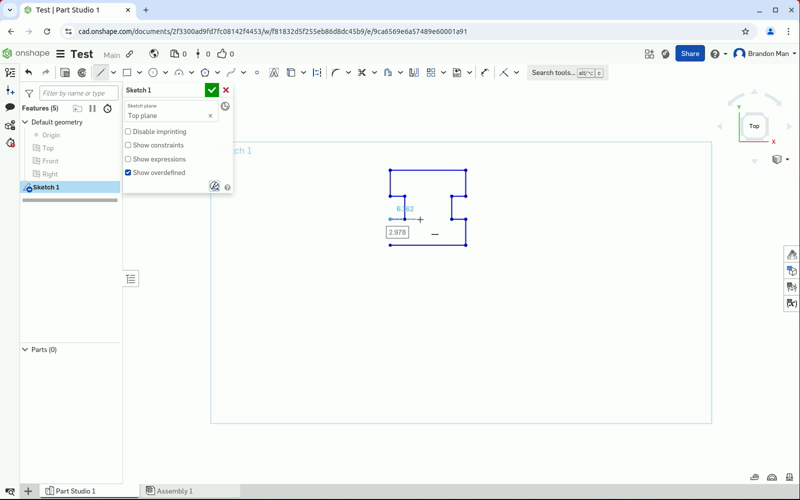
mouse_move(390, 245)
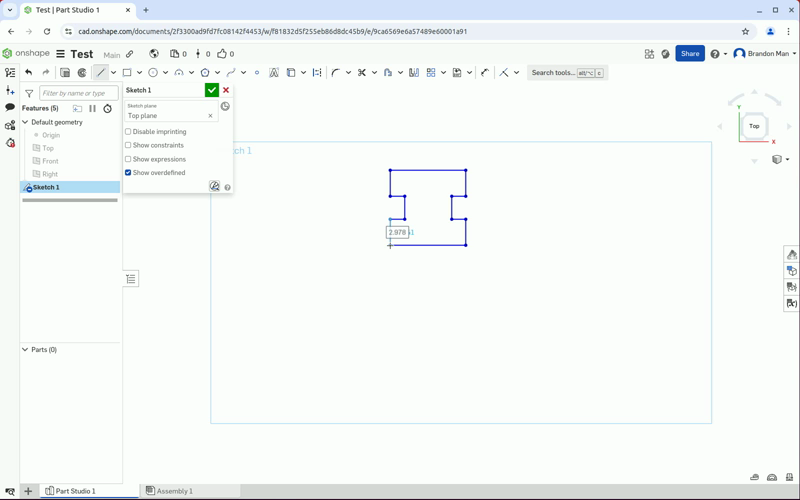
key_up(shift)
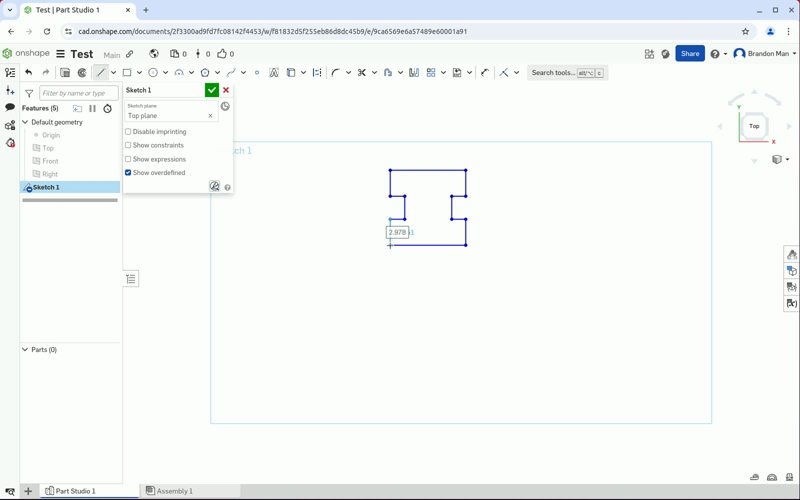
click(390, 245)
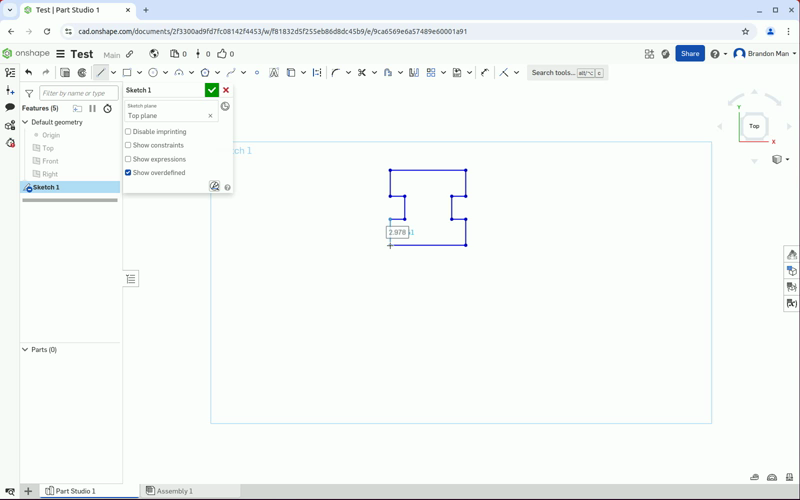
key(esc)
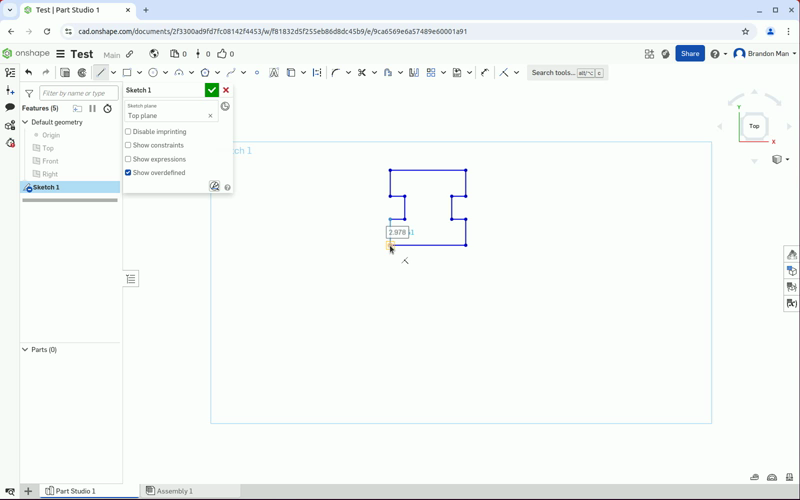
key(c)
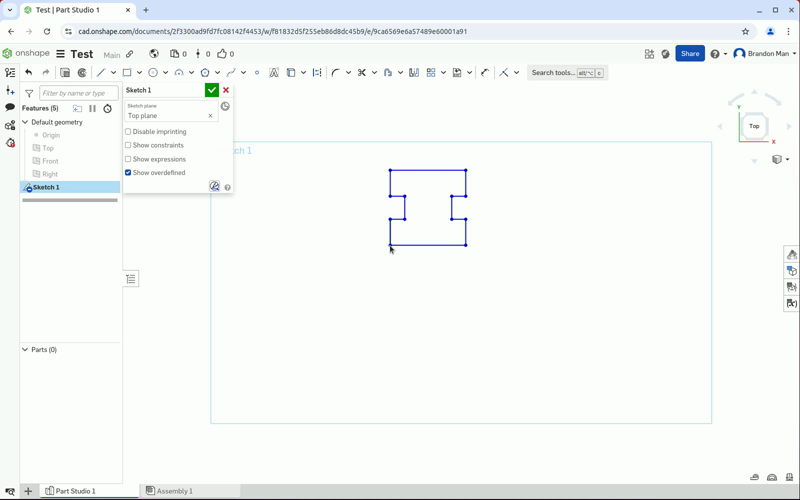
key_down(shift)
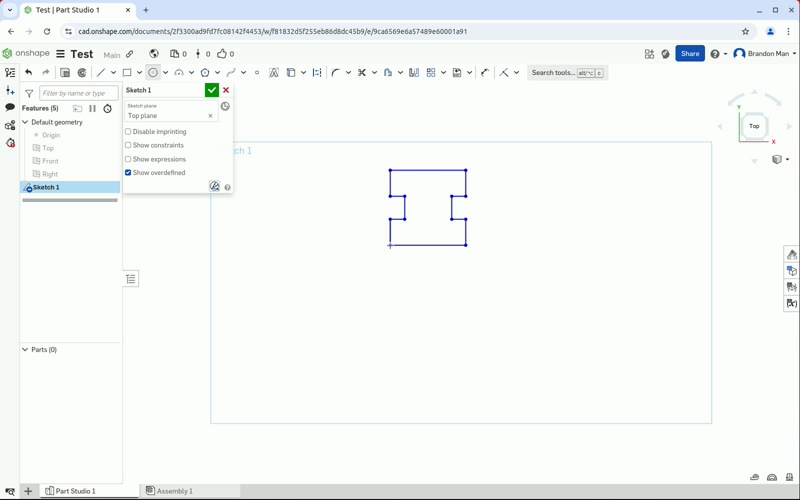
mouse_move(428, 207)
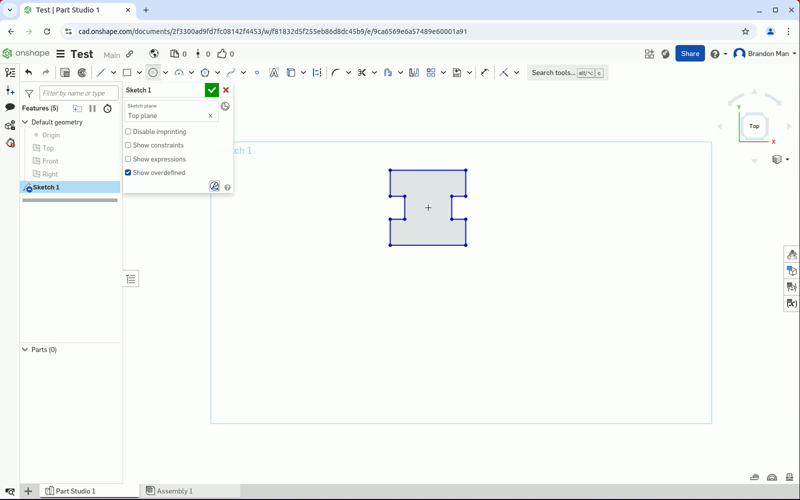
click(428, 207)
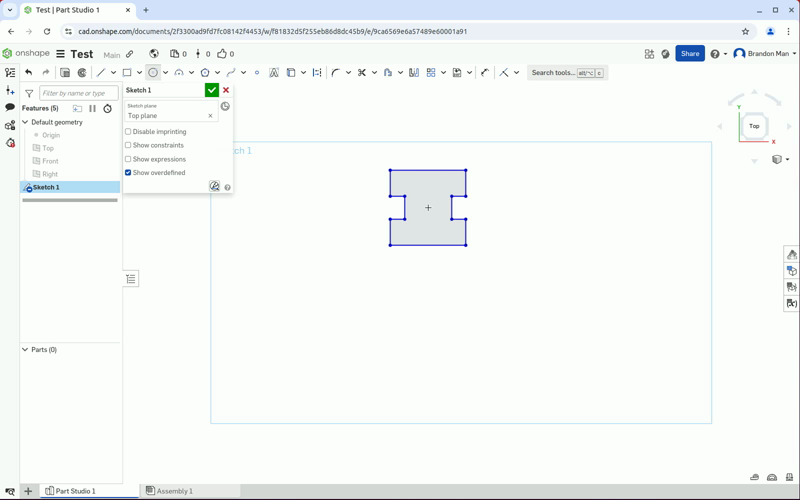
key_up(shift)
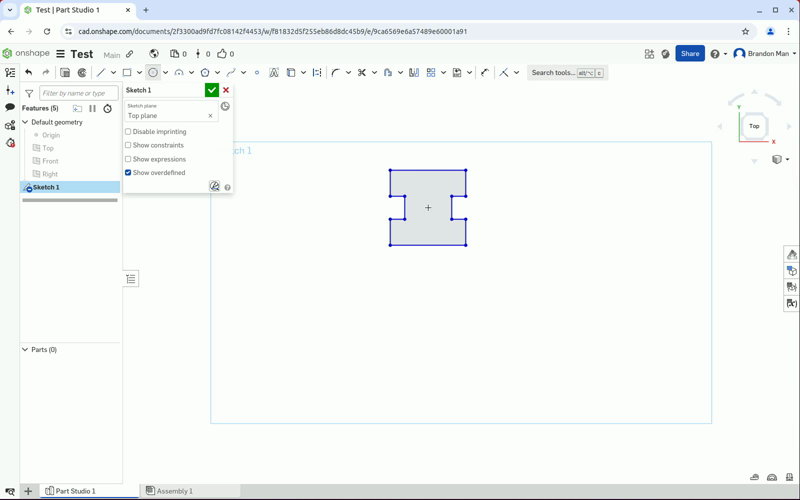
mouse_move(437, 207)
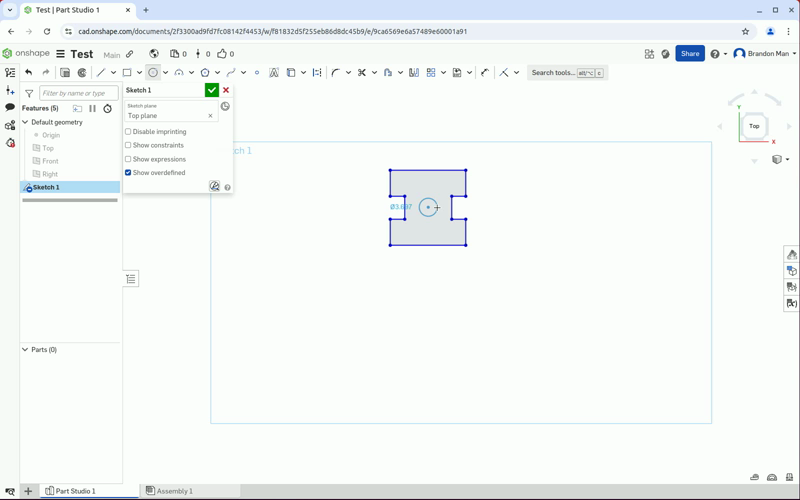
click(437, 207)
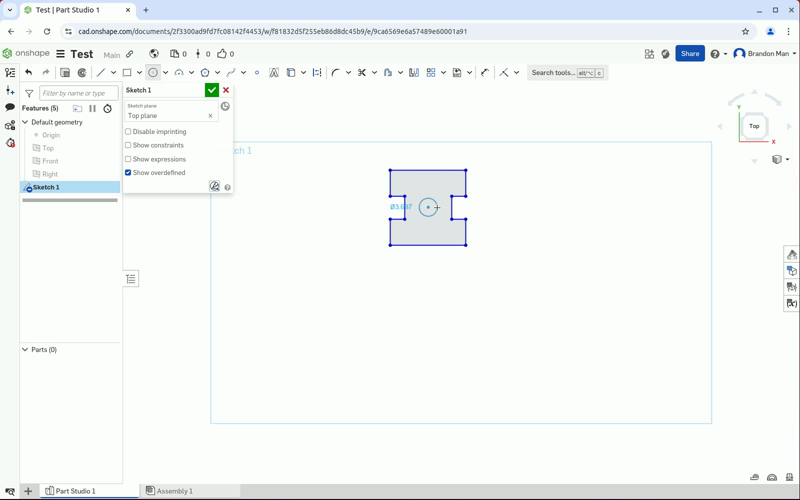
key(esc)
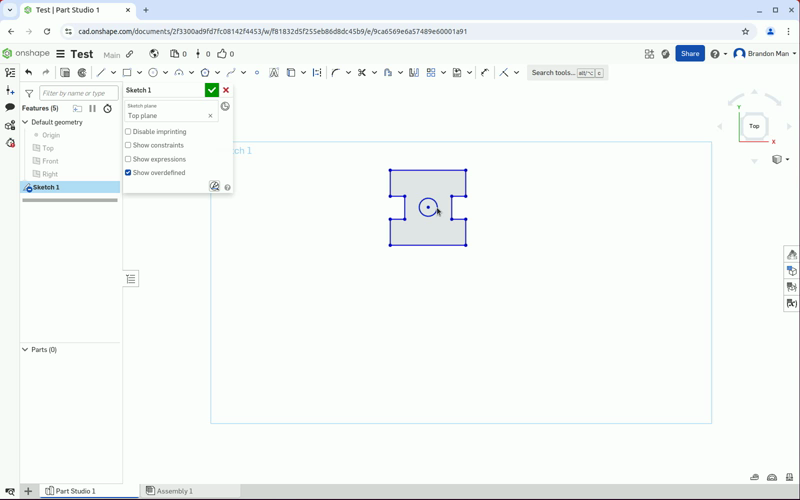
mouse_move(412, 174)
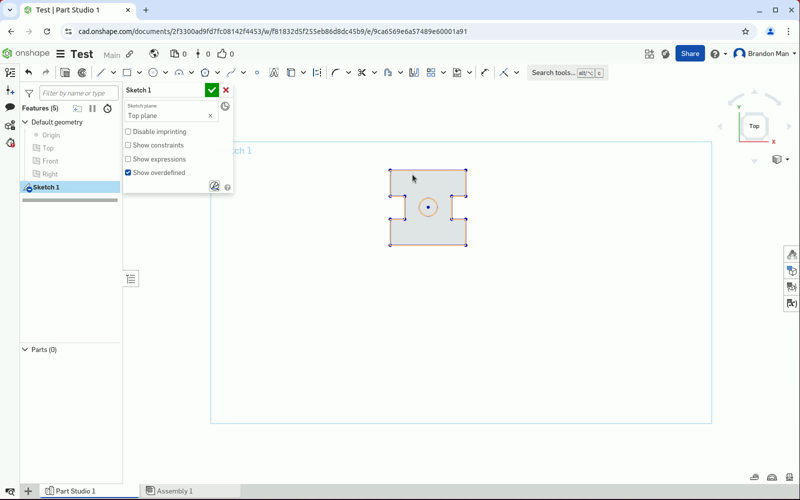
click(412, 174)
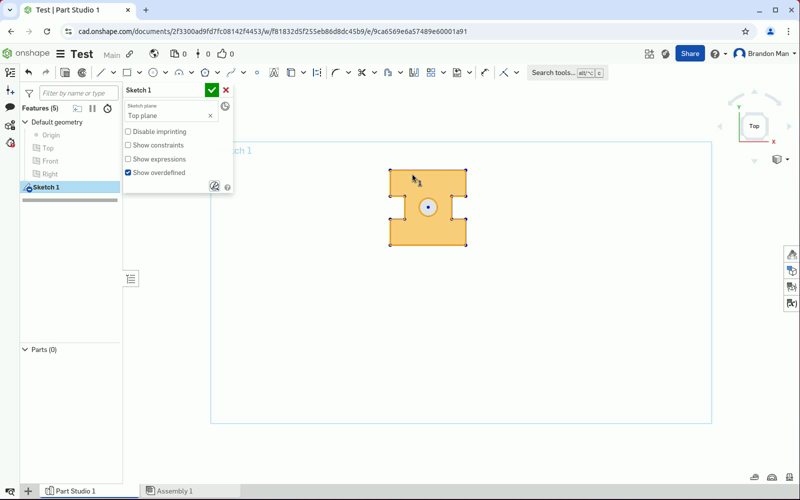
mouse_move(73, 352)
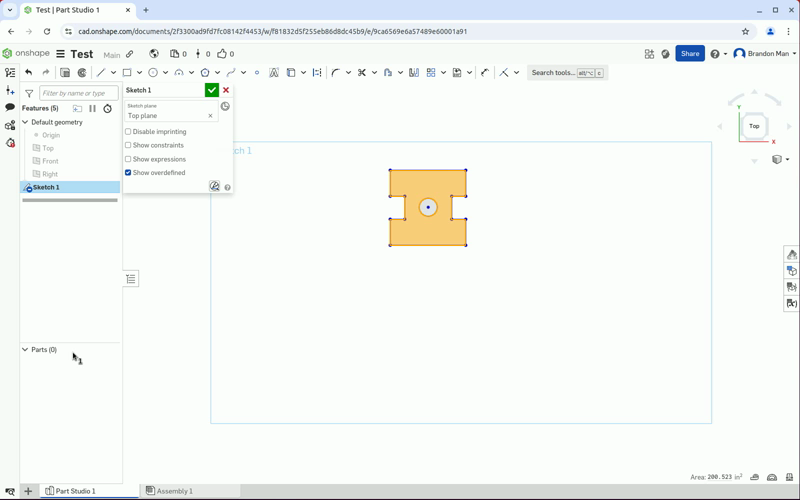
key(shift+y)
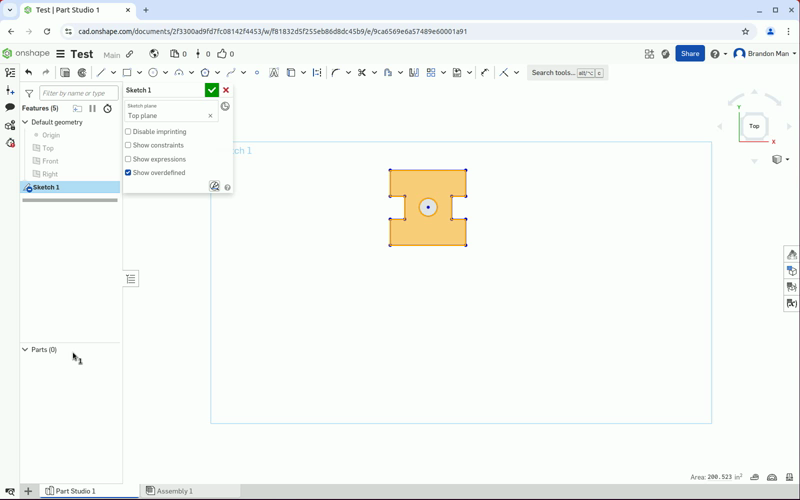
key(shift+e)
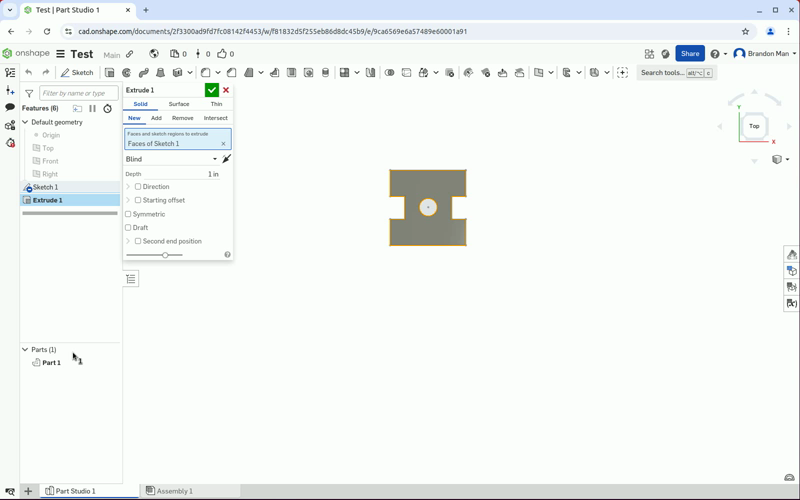
mouse_move(143, 106)
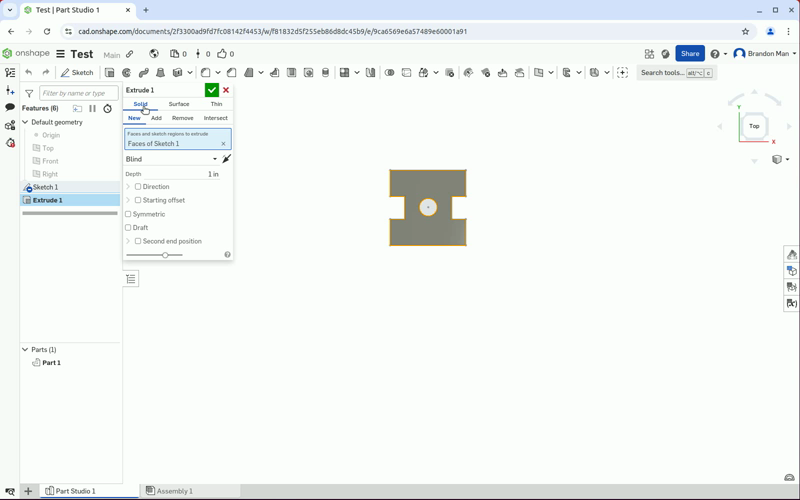
click(143, 106)
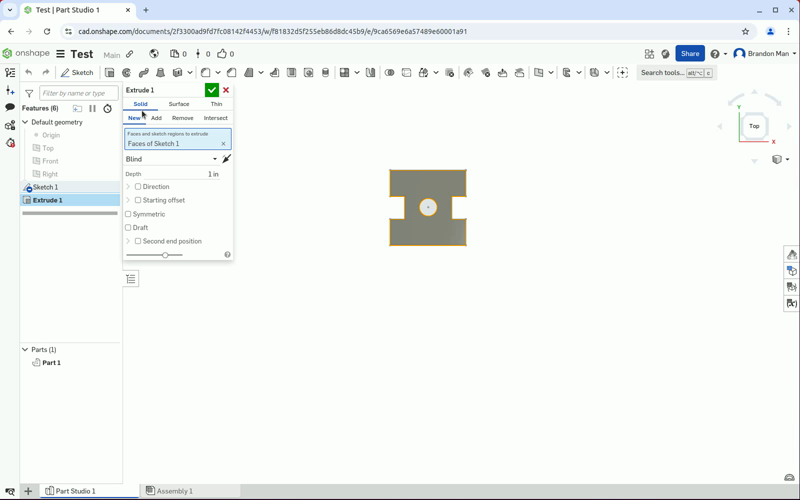
mouse_move(137, 120)
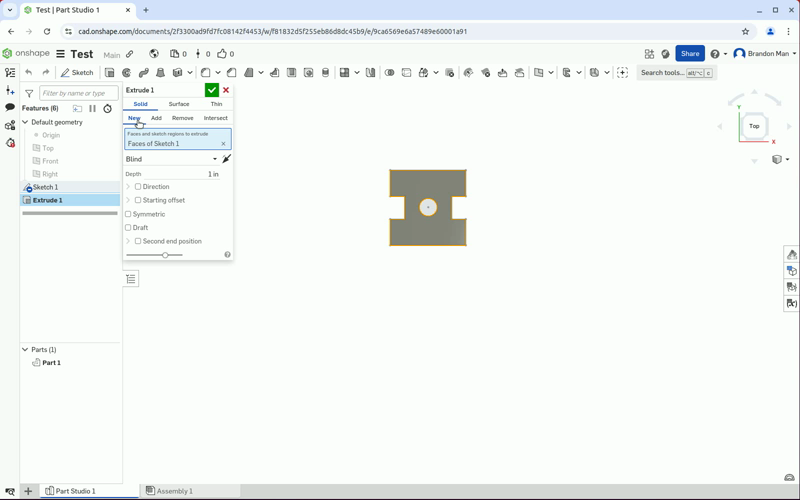
click(137, 120)
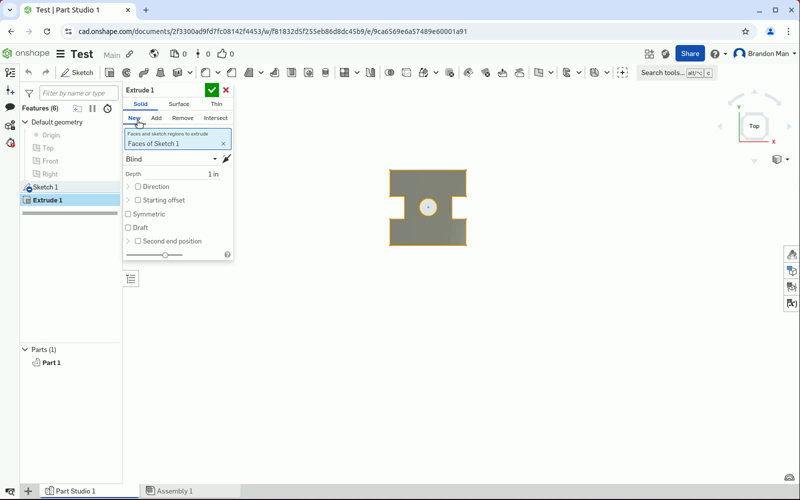
key(tab, 4)
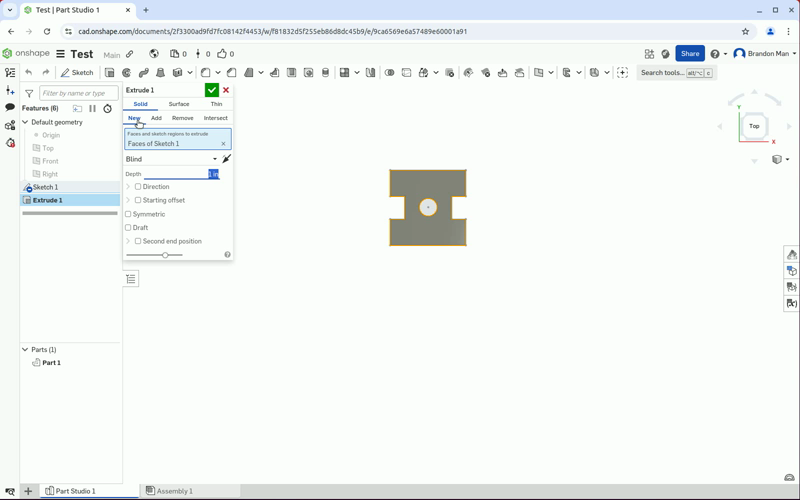
text(3.851)
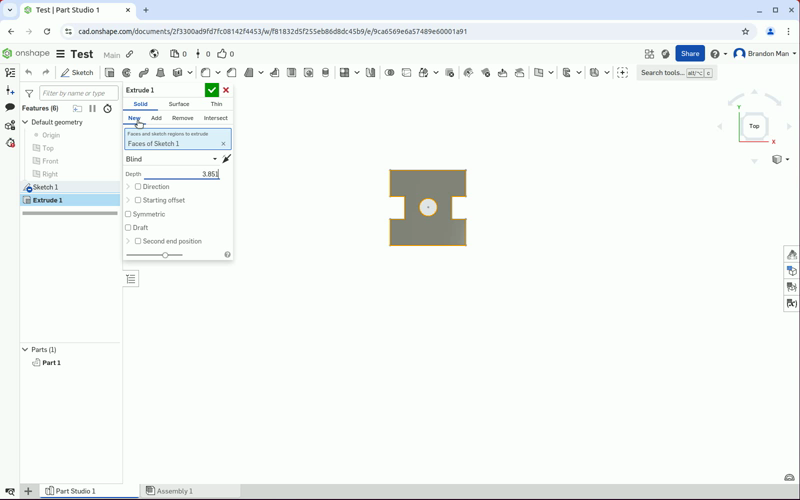
key(enter)
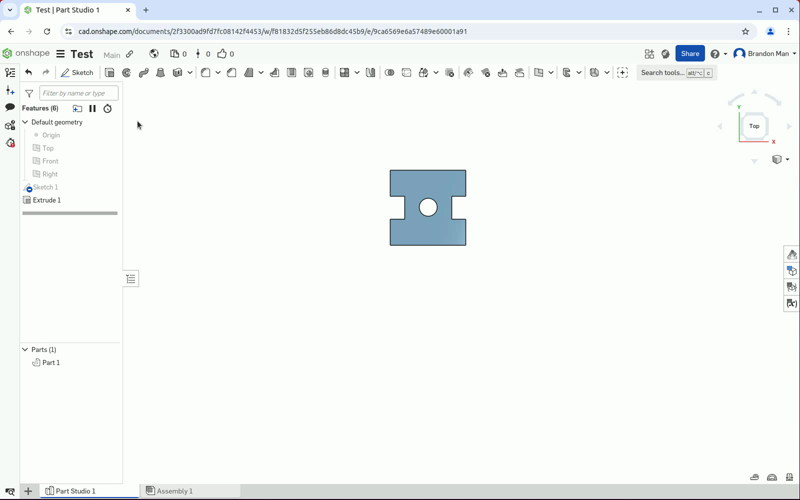
key(shift+h)
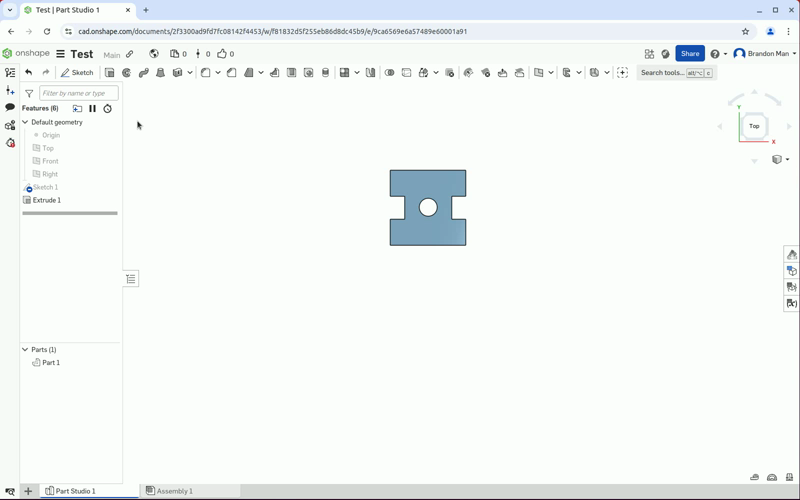
key(shift+h)
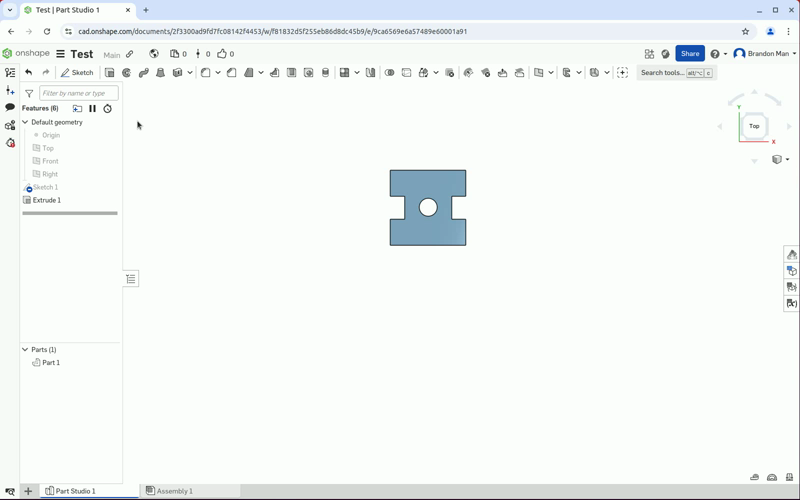
mouse_move(73, 189)
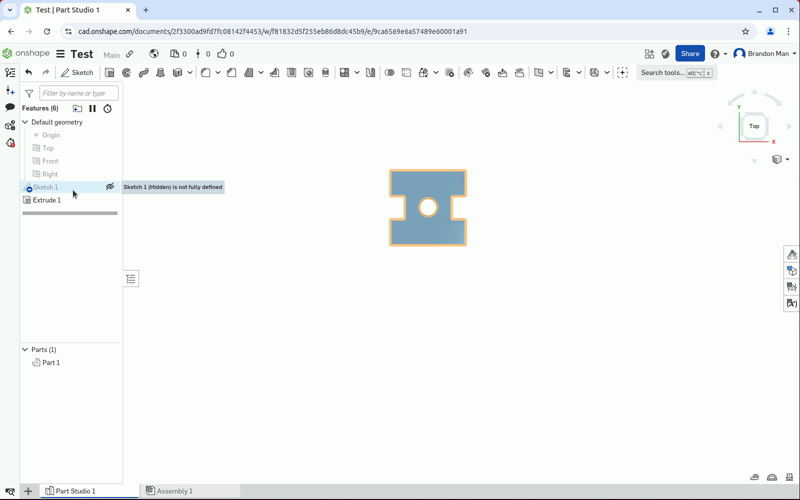
click(73, 189)
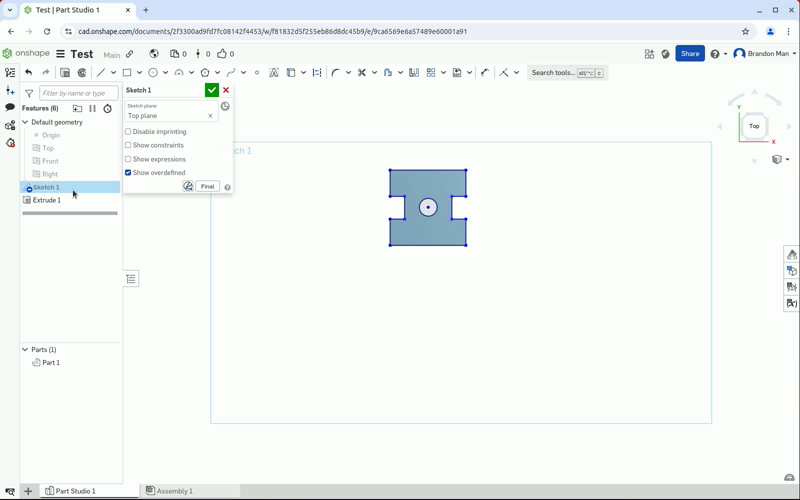
mouse_move(229, 92)
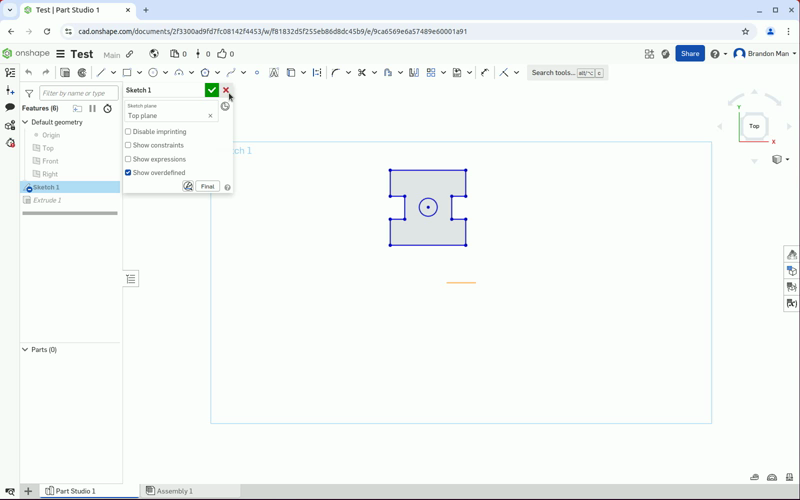
click(229, 92)
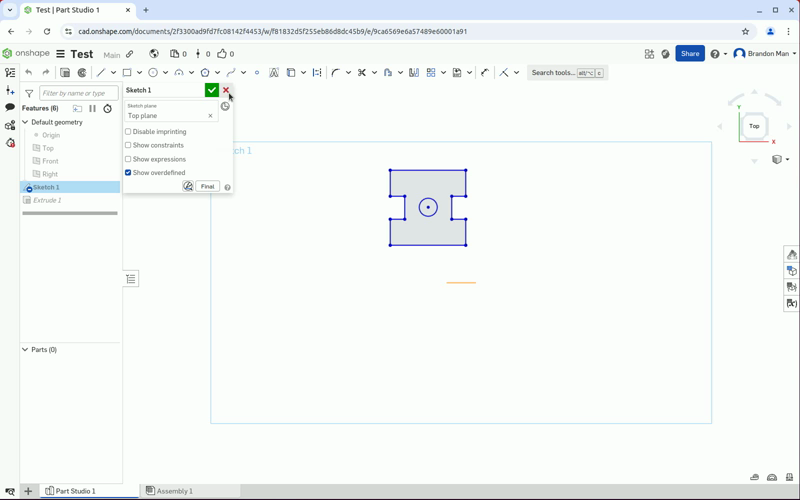
key(shift+s)
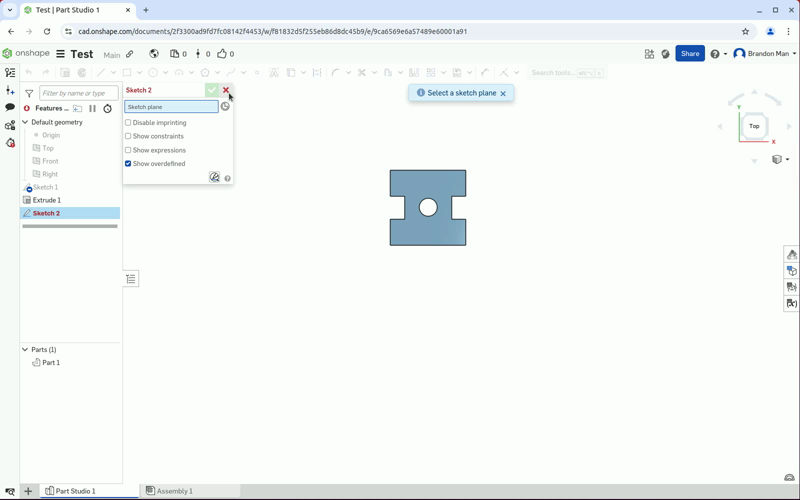
mouse_move(73, 150)
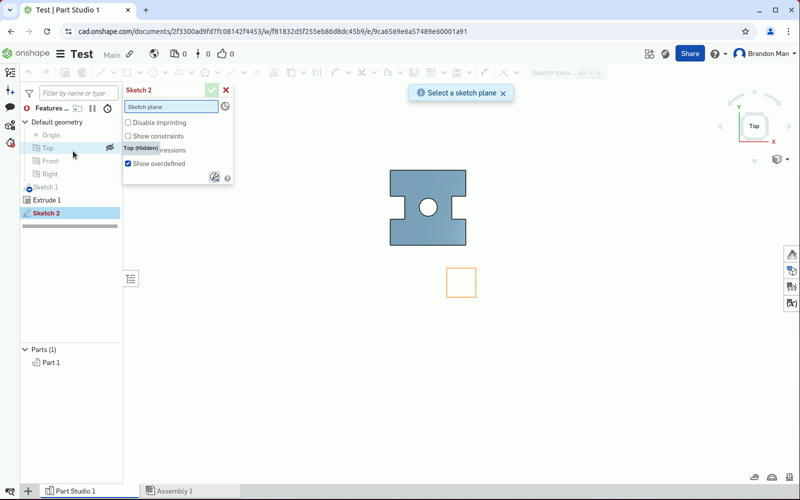
click(73, 150)
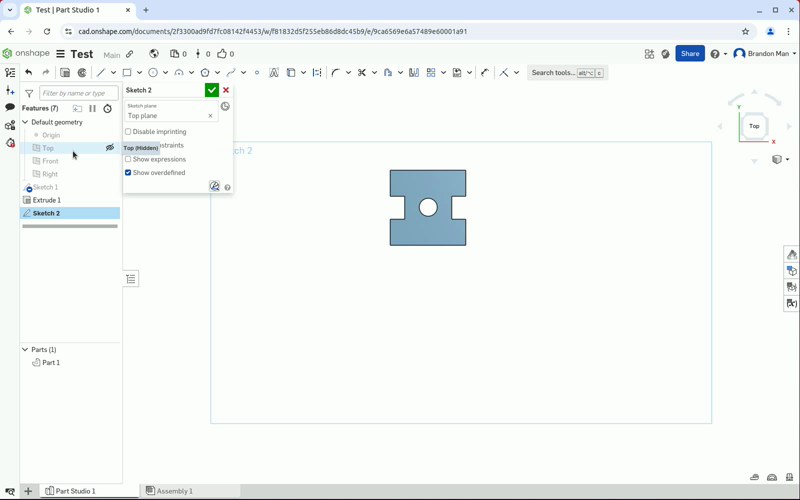
mouse_move(73, 352)
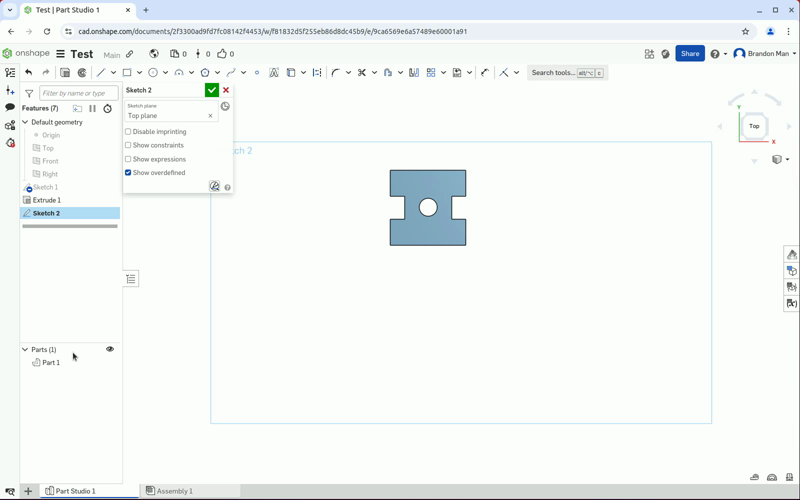
key(y)
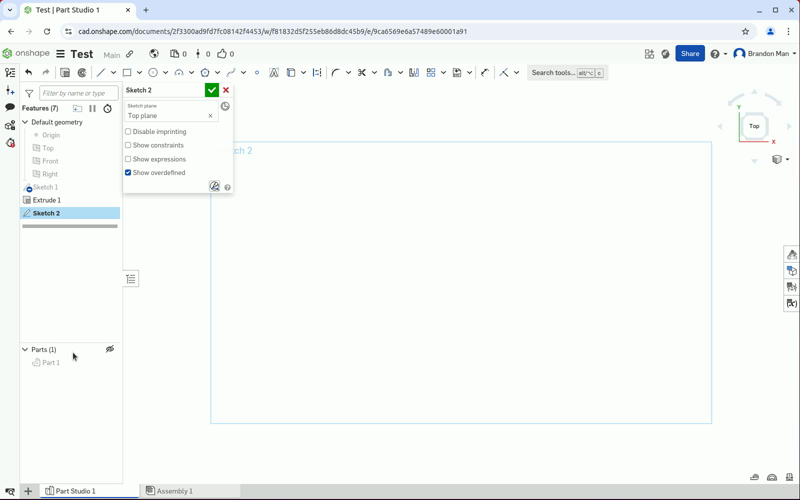
key(l)
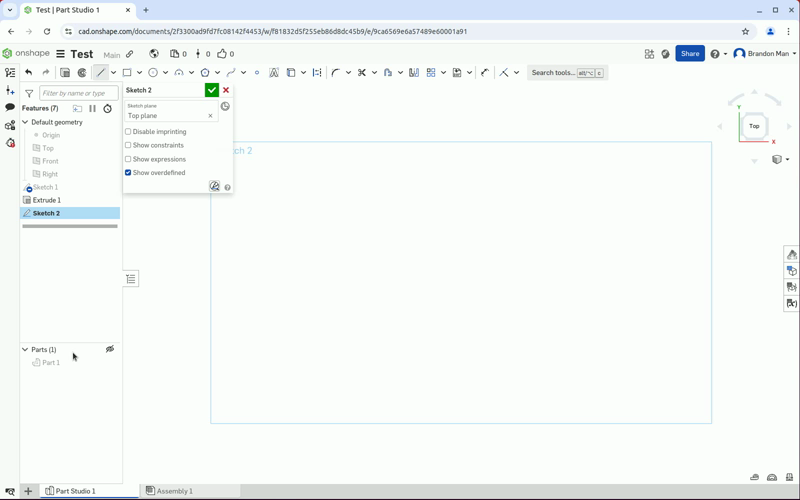
key_down(shift)
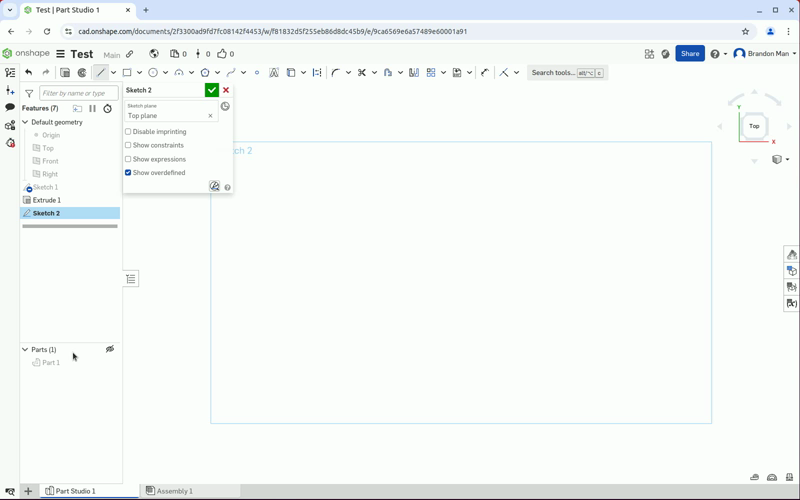
mouse_move(390, 282)
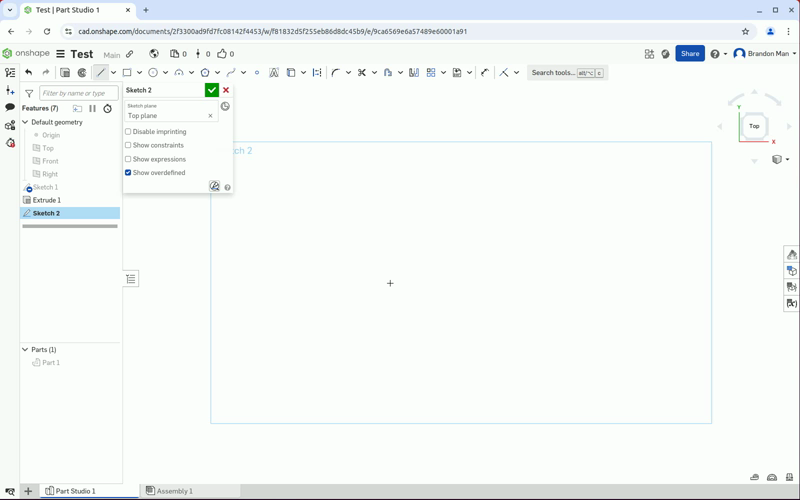
click(390, 282)
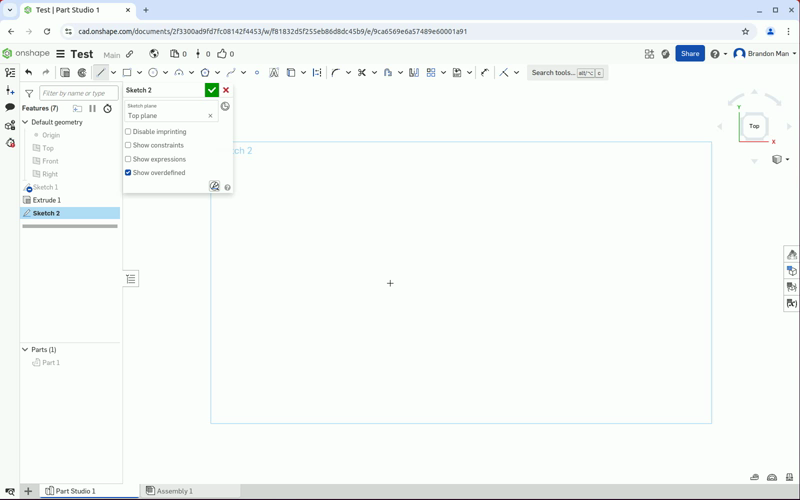
key_up(shift)
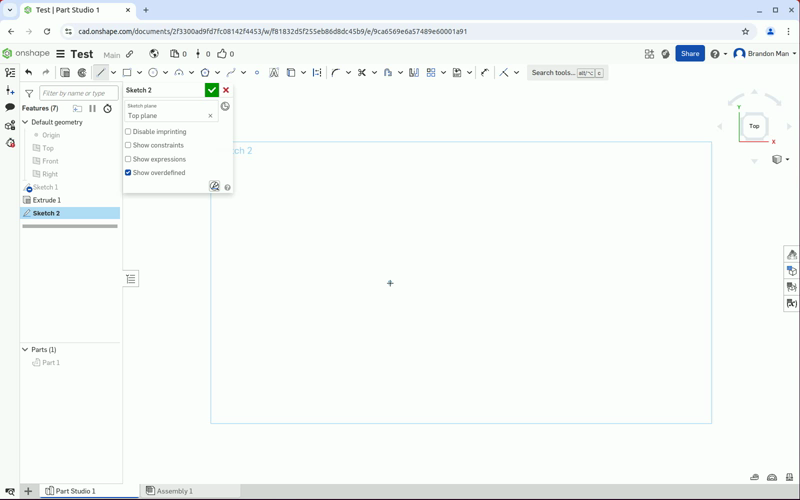
key_down(shift)
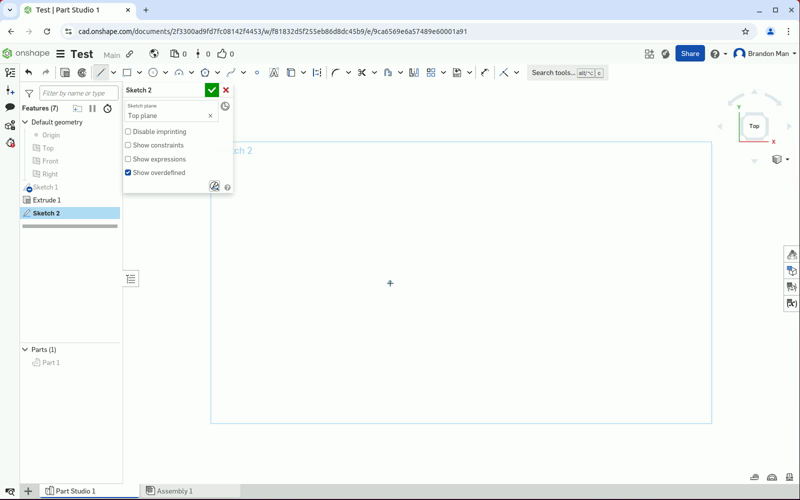
mouse_move(465, 282)
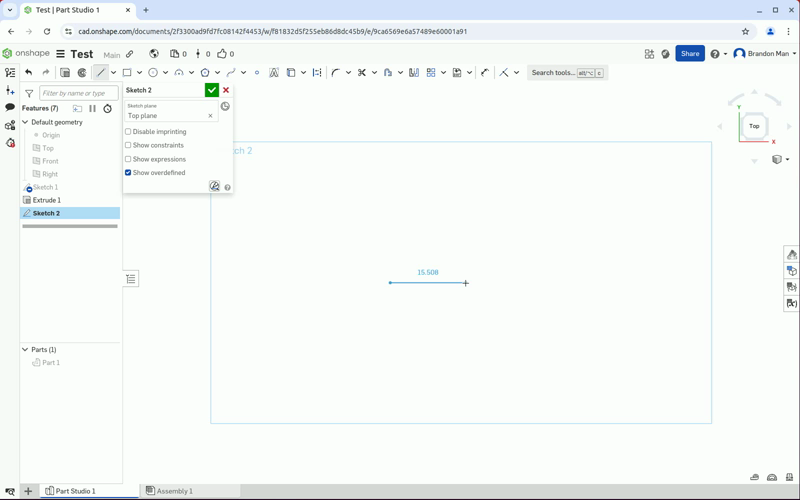
click(465, 282)
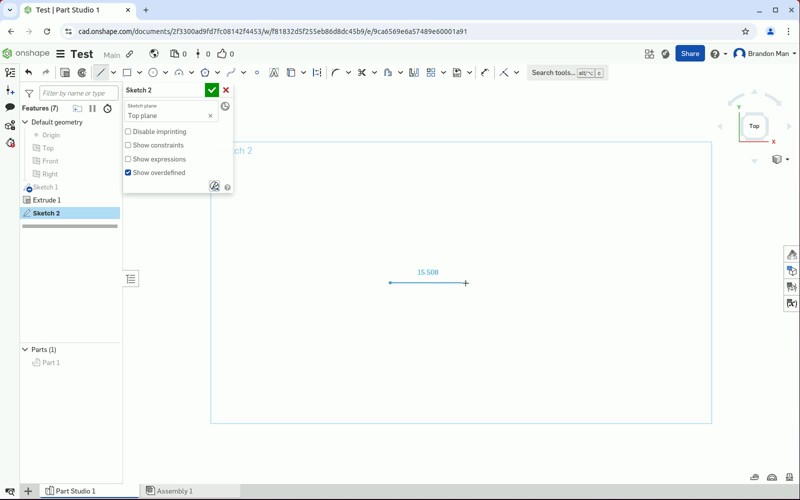
key_up(shift)
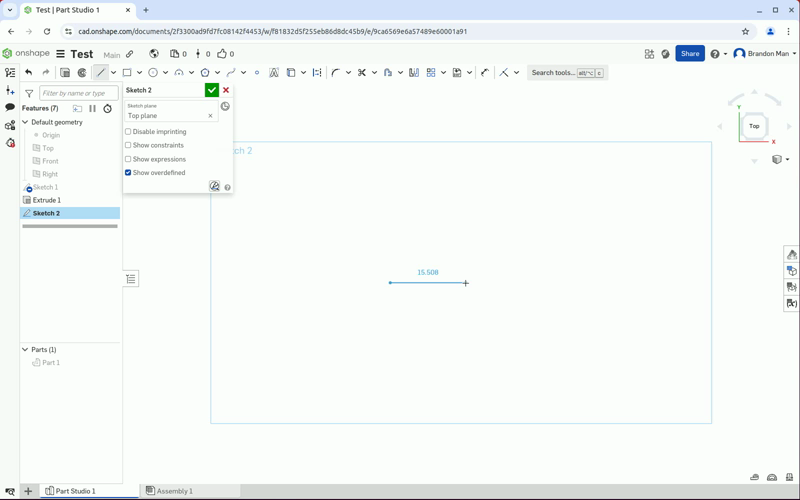
key_down(shift)
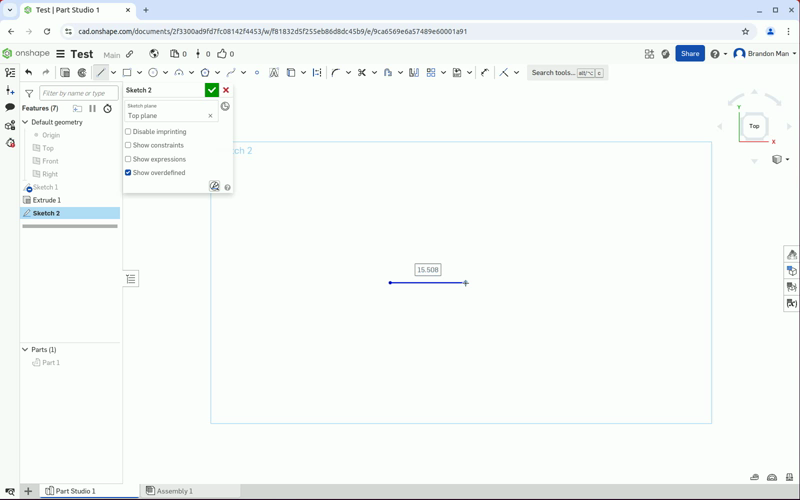
mouse_move(495, 282)
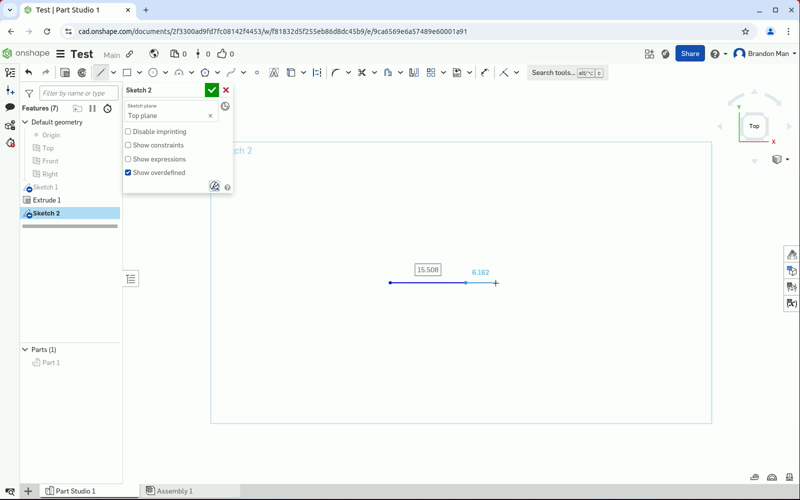
mouse_move(465, 244)
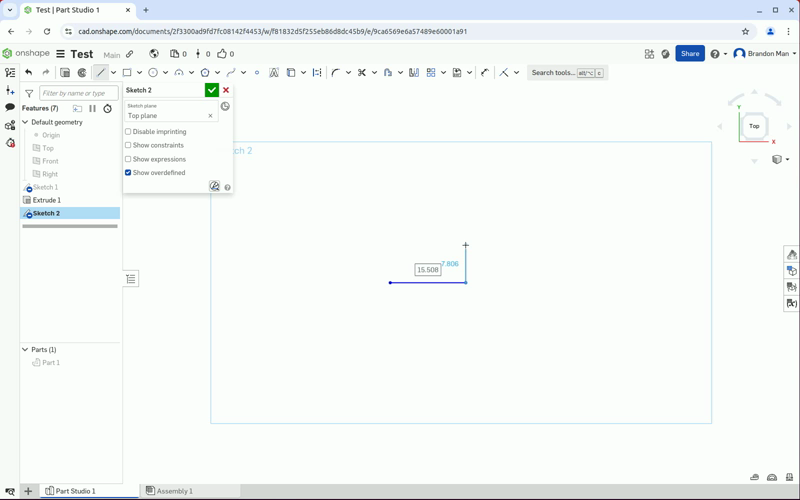
click(465, 244)
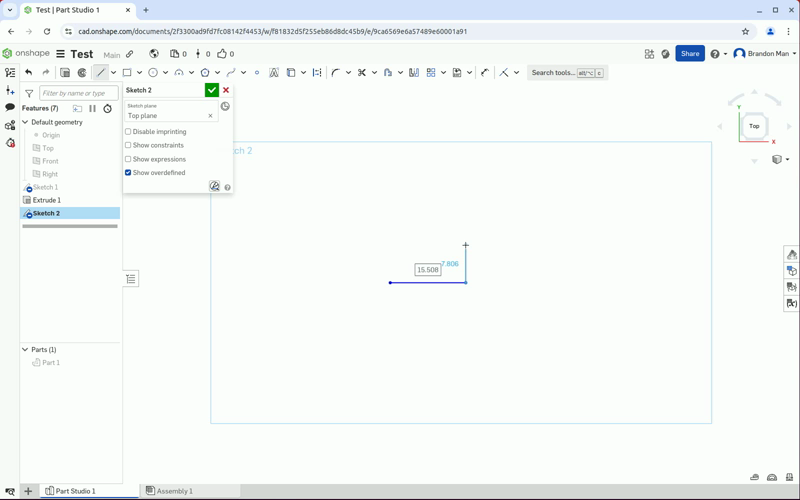
key_up(shift)
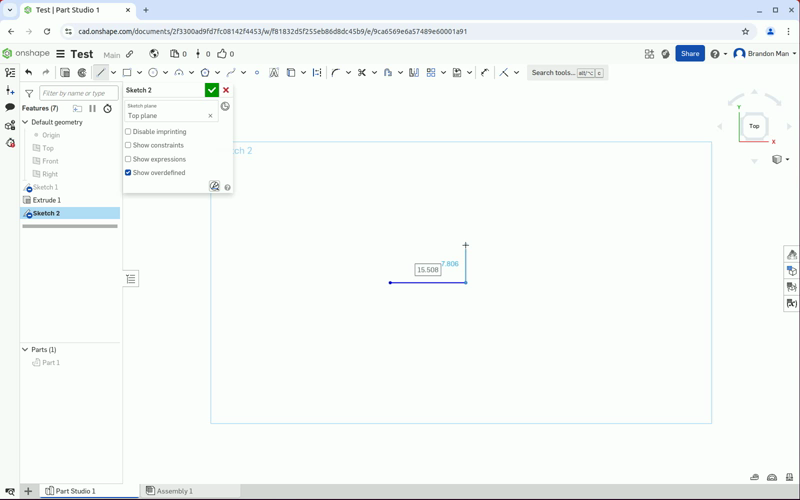
key_down(shift)
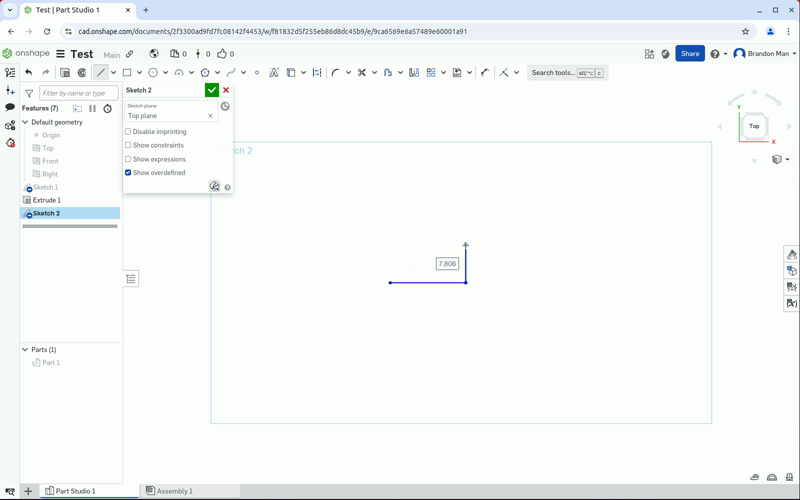
mouse_move(390, 244)
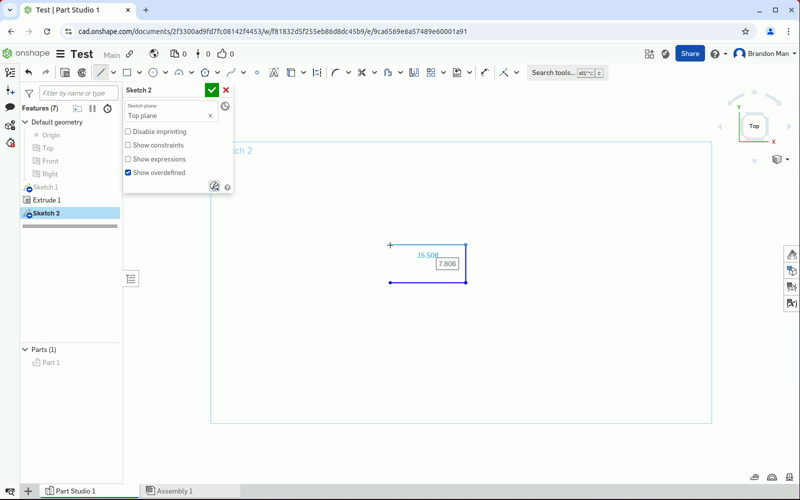
click(390, 244)
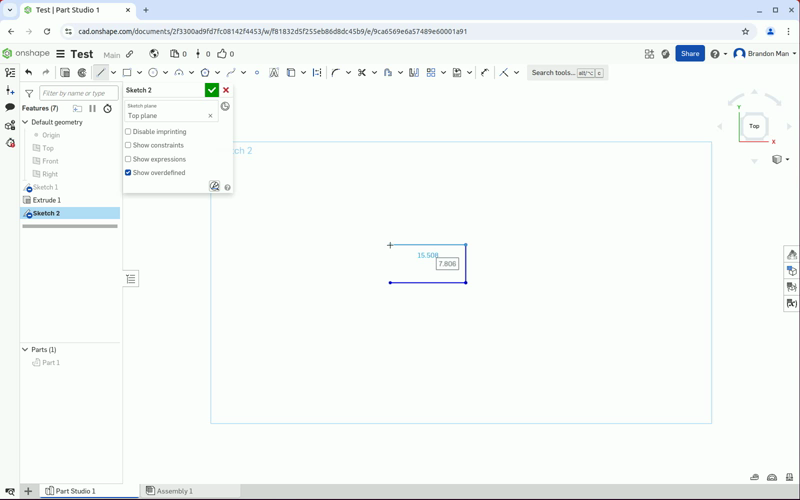
key_up(shift)
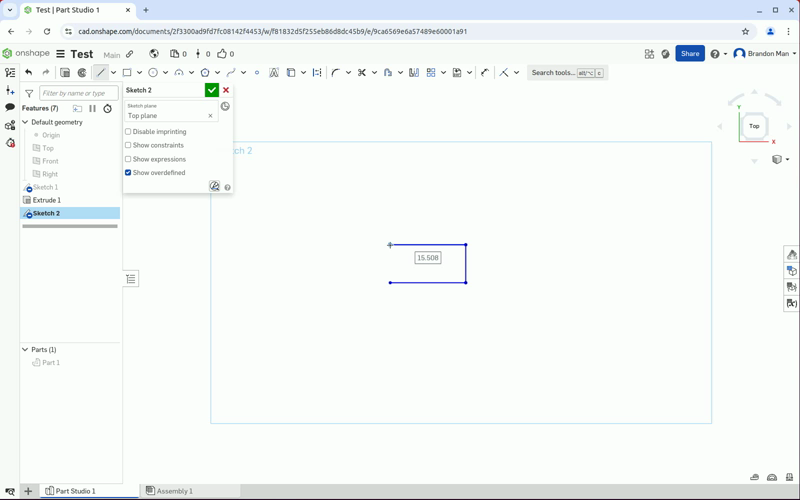
mouse_move(420, 244)
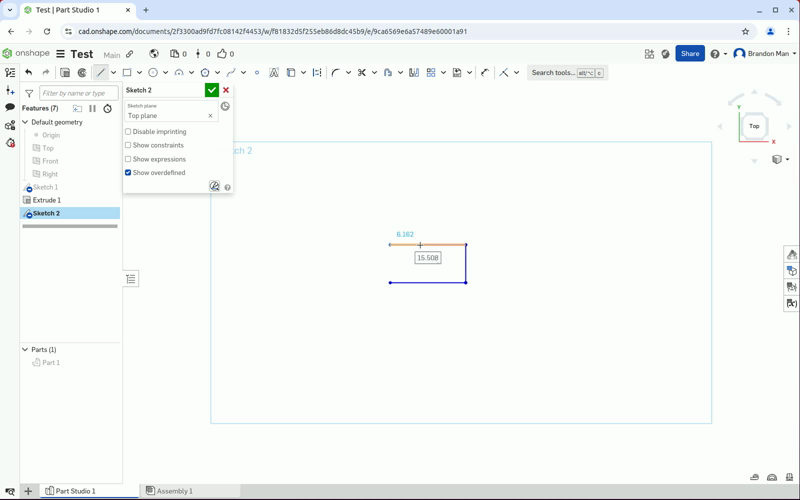
key_down(shift)
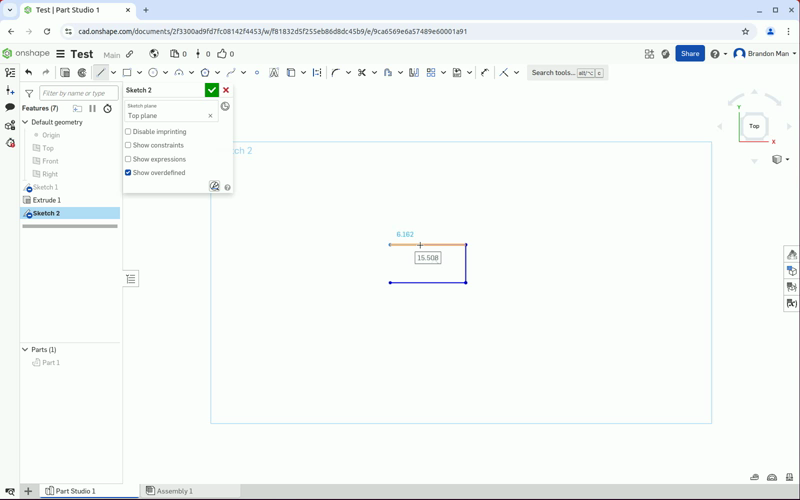
mouse_move(390, 282)
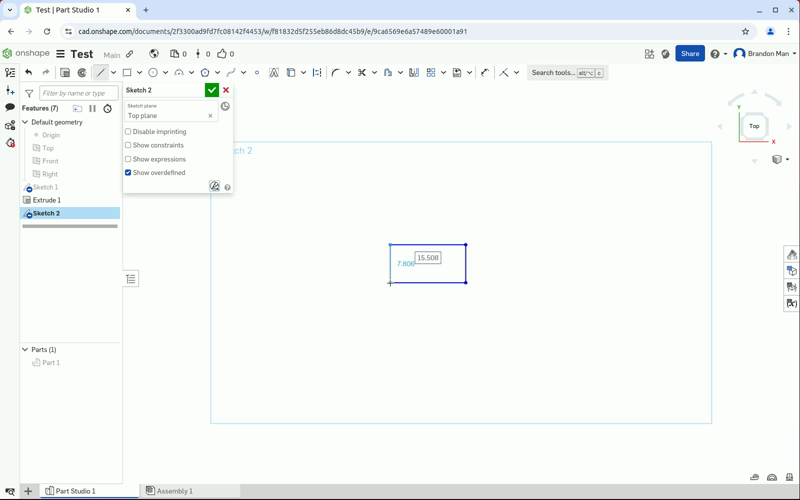
key_up(shift)
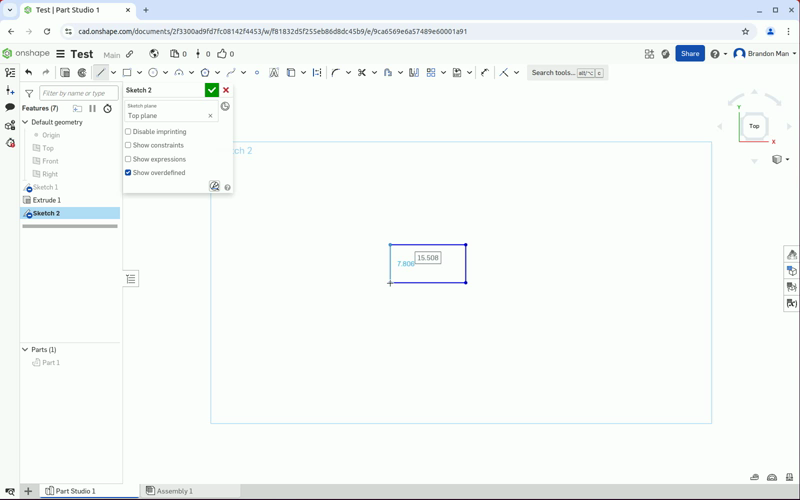
click(390, 282)
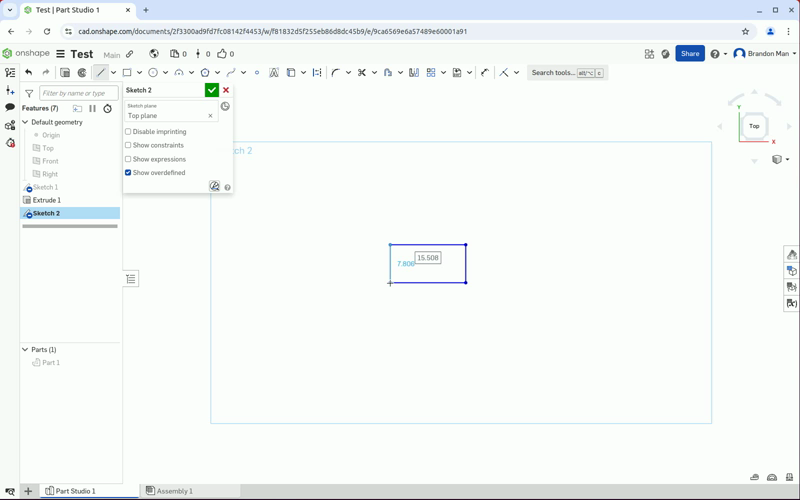
key(esc)
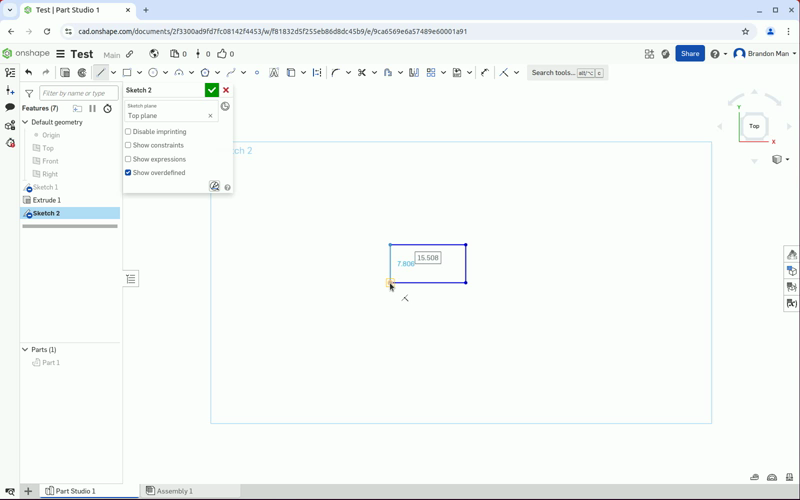
key(c)
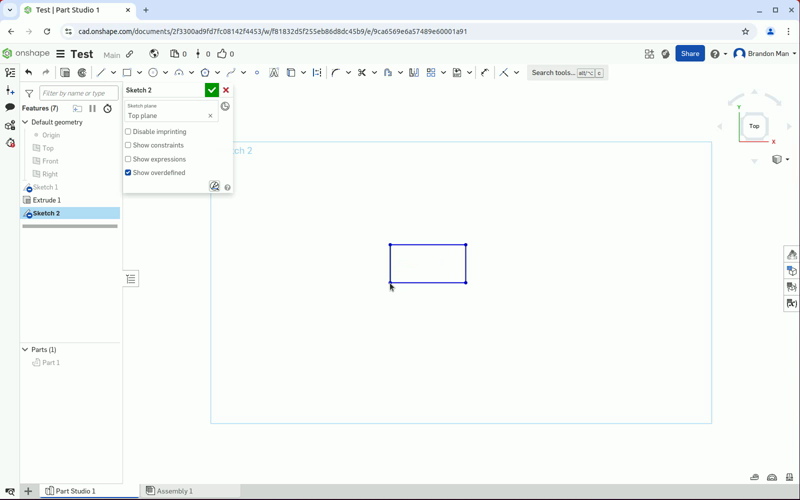
key_down(shift)
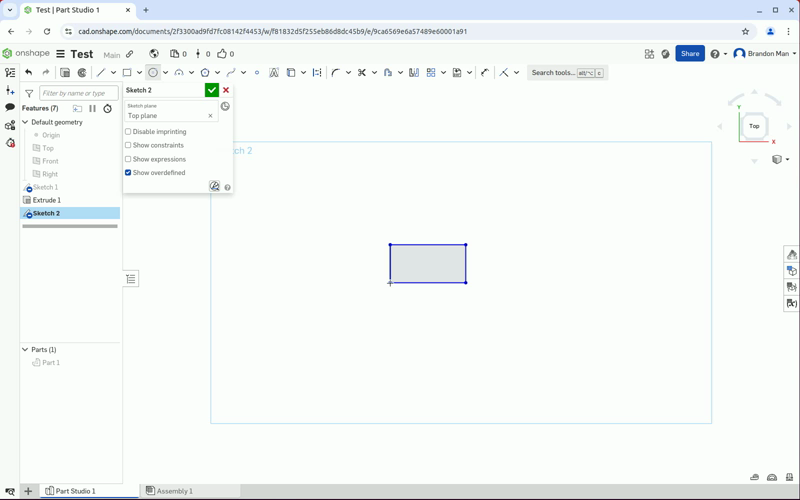
mouse_move(428, 264)
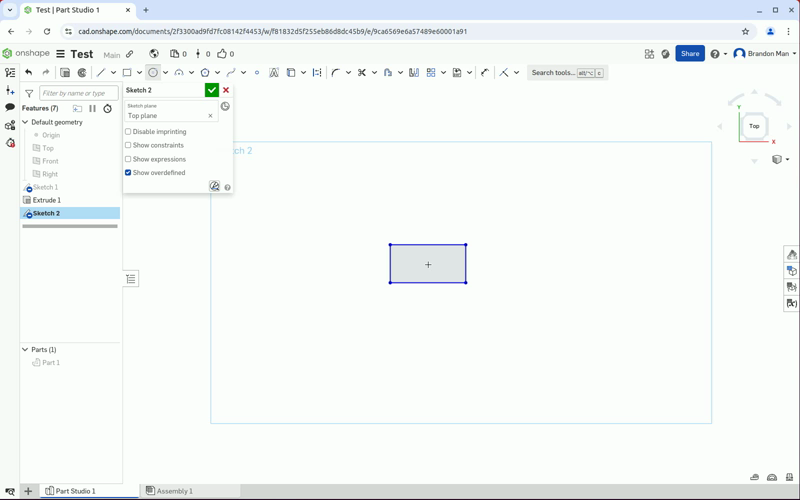
click(428, 264)
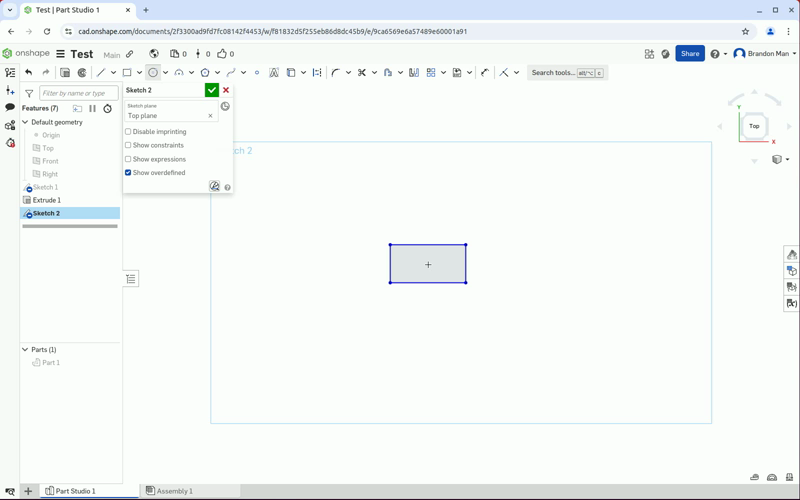
key_up(shift)
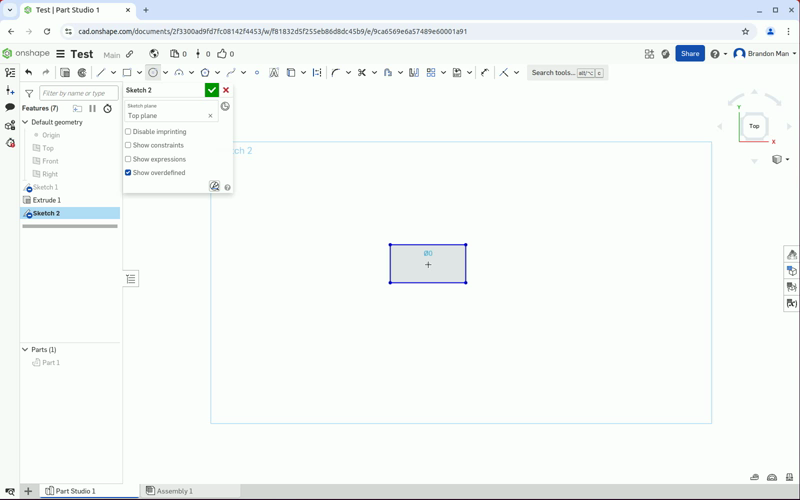
mouse_move(437, 264)
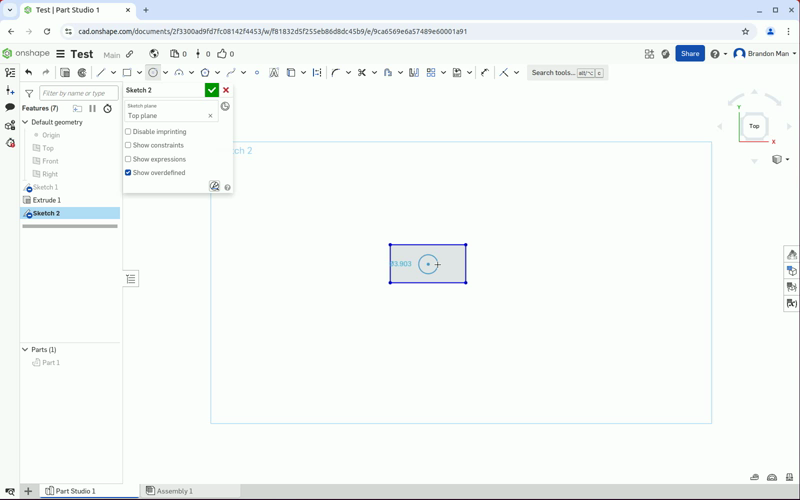
click(437, 264)
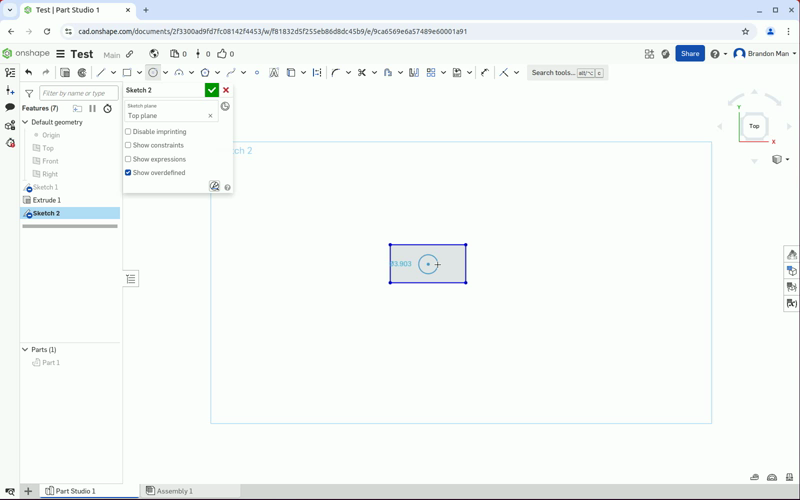
key(esc)
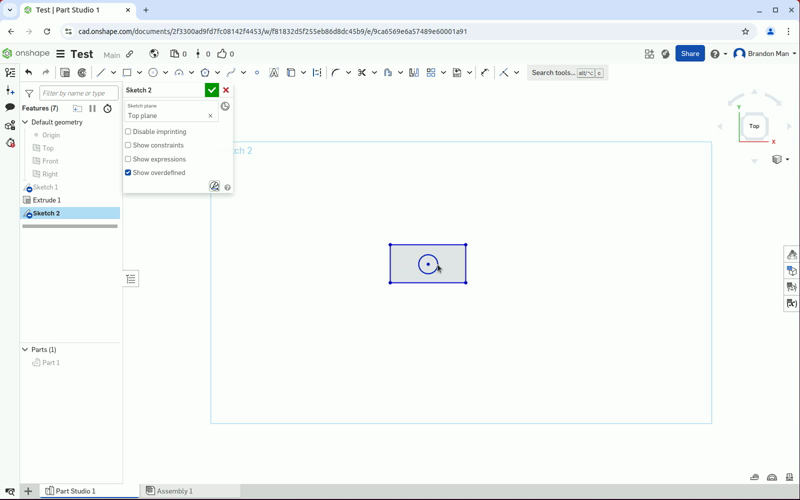
mouse_move(414, 272)
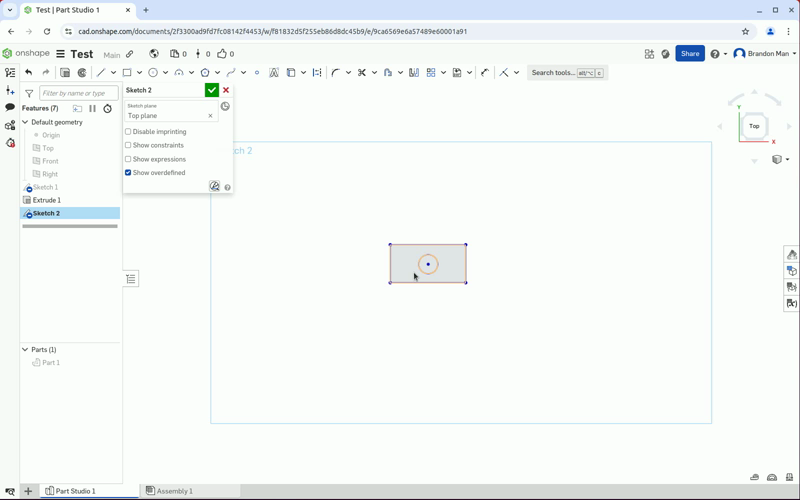
click(414, 272)
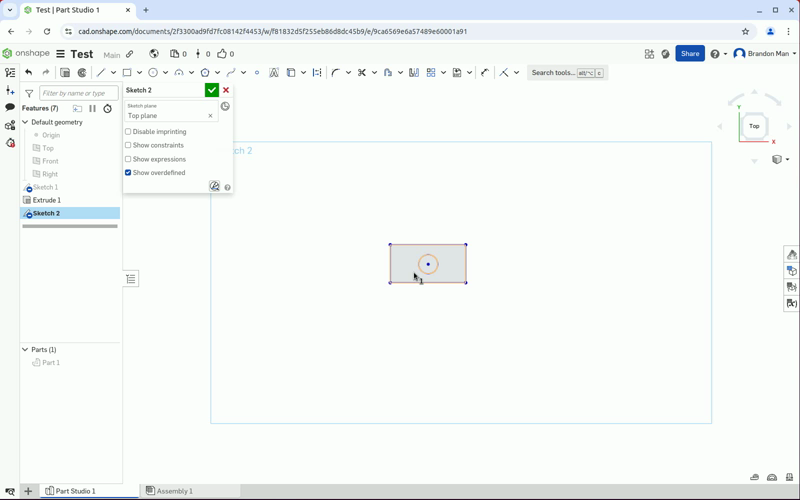
mouse_move(73, 352)
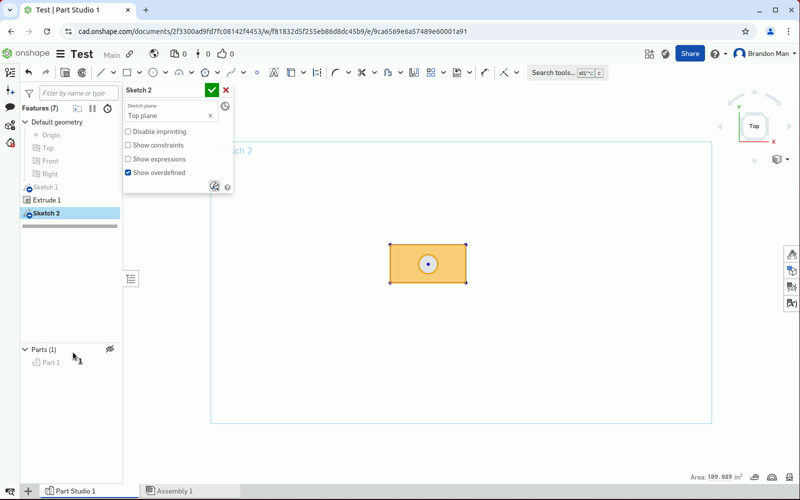
key(shift+y)
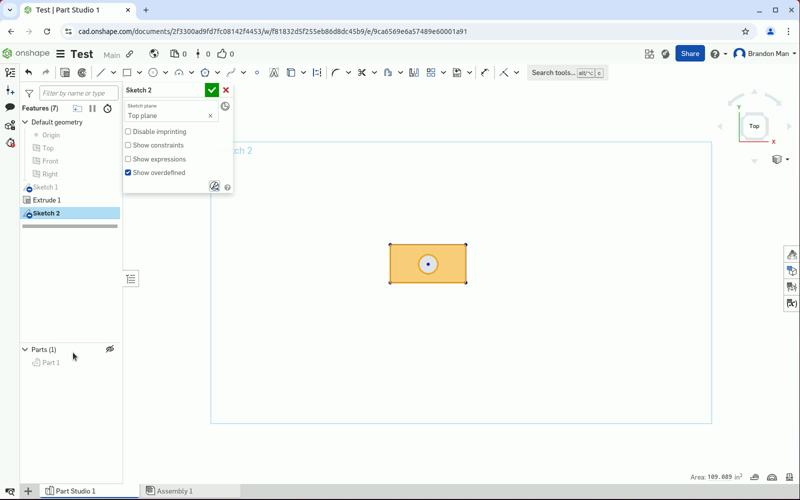
key(shift+e)
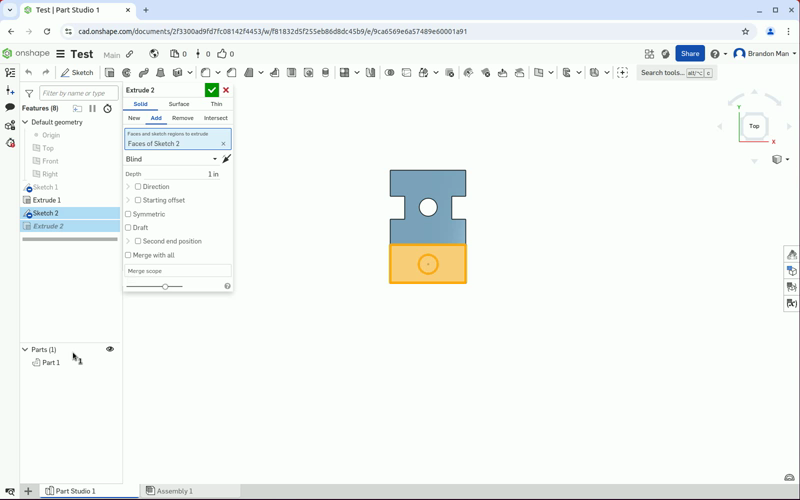
mouse_move(143, 106)
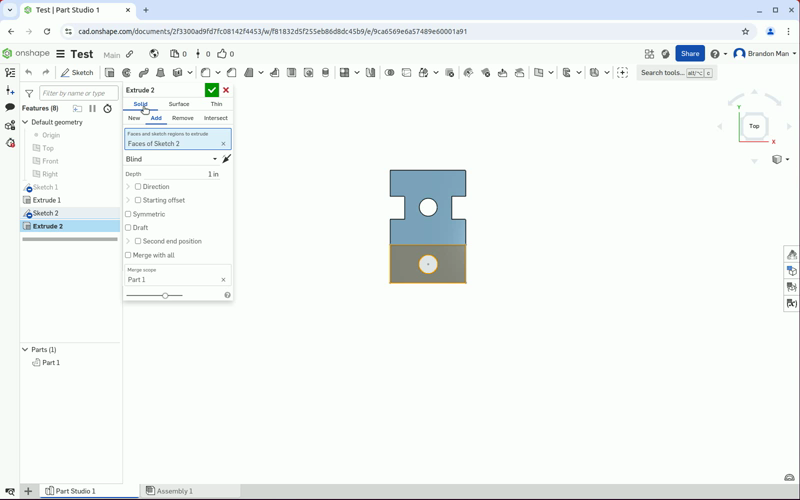
click(143, 106)
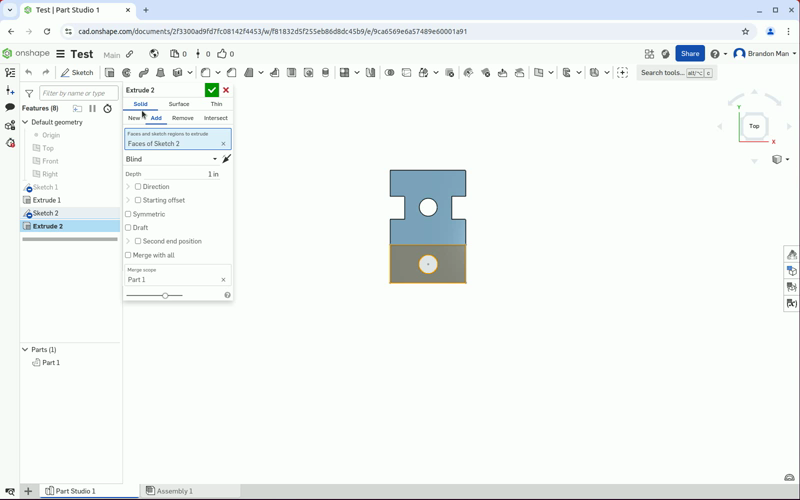
mouse_move(137, 120)
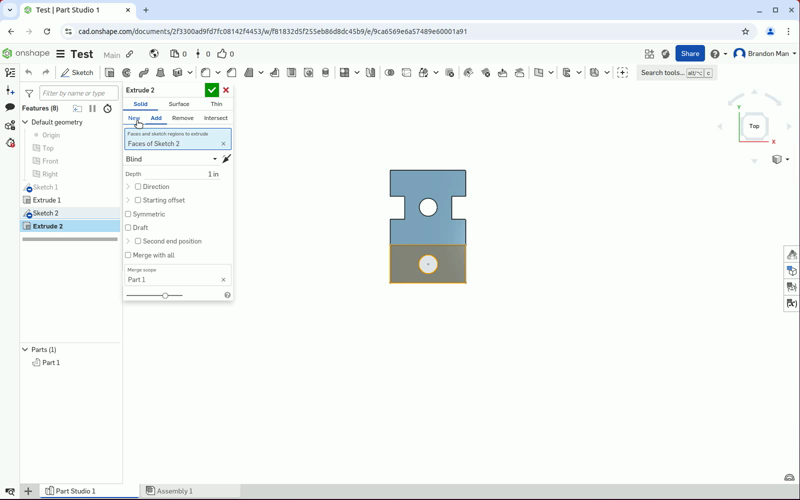
click(137, 120)
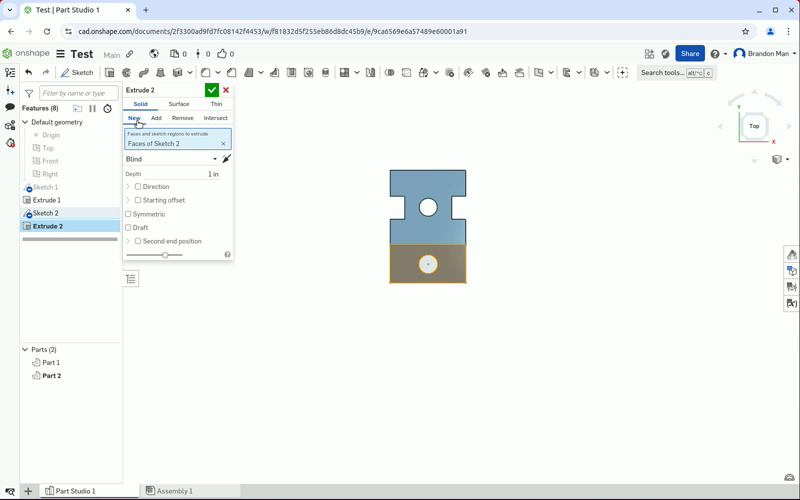
key(tab, 4)
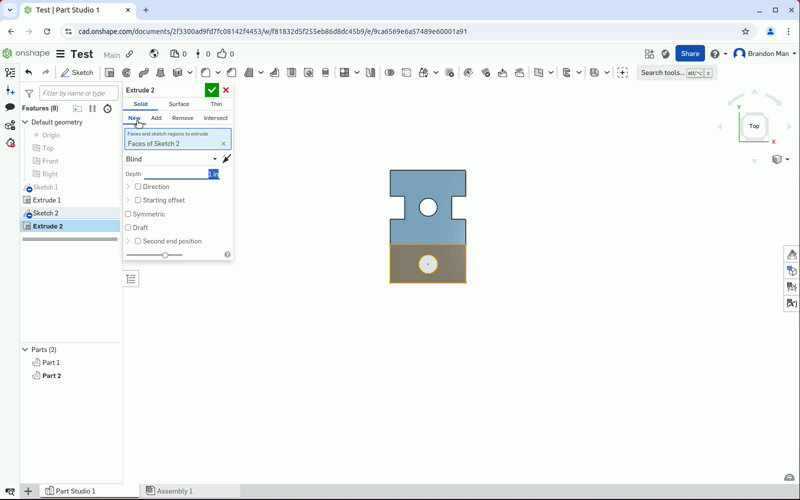
text(3.851)
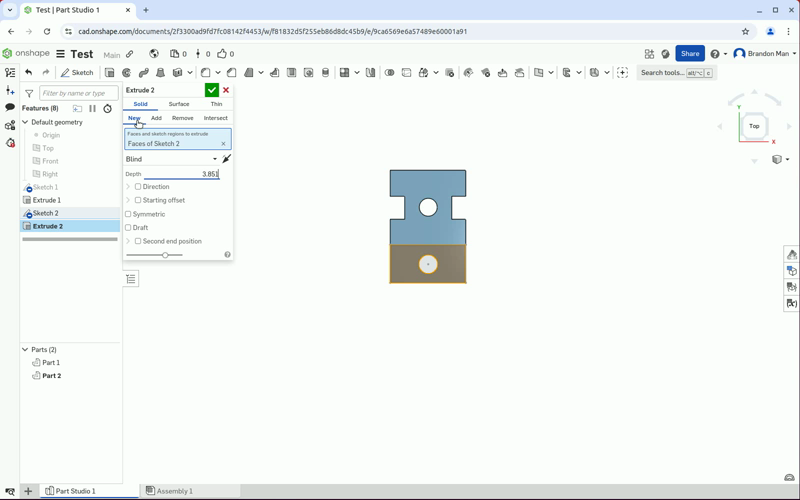
key(enter)
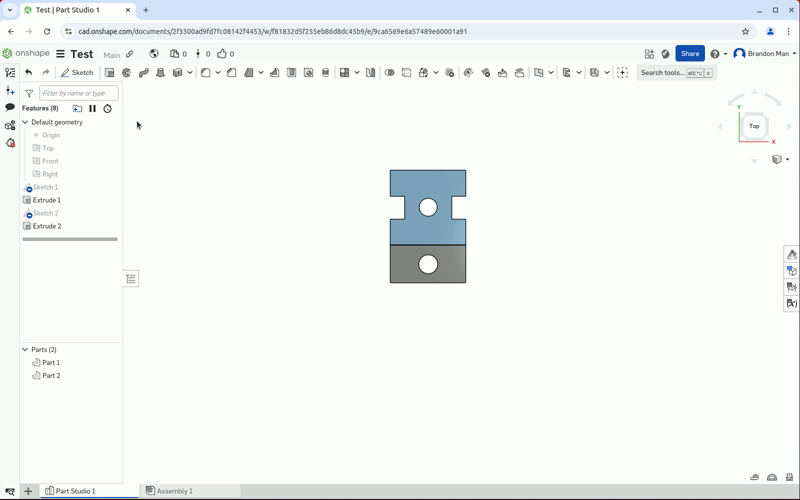
key(shift+h)
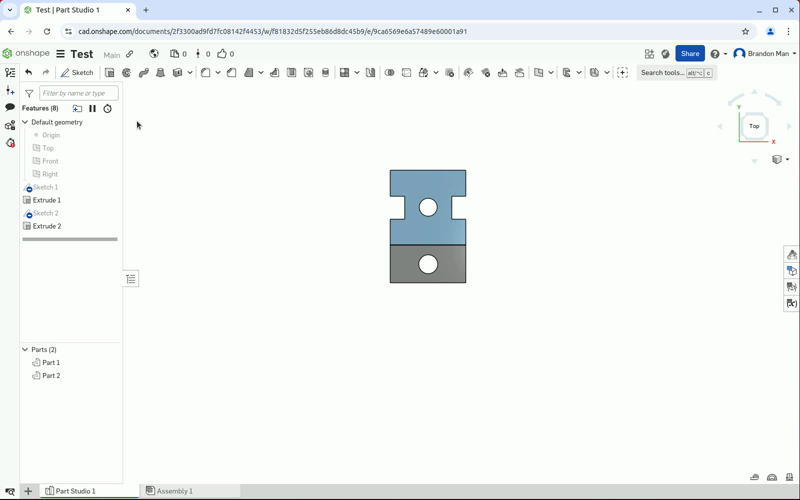
key(shift+h)
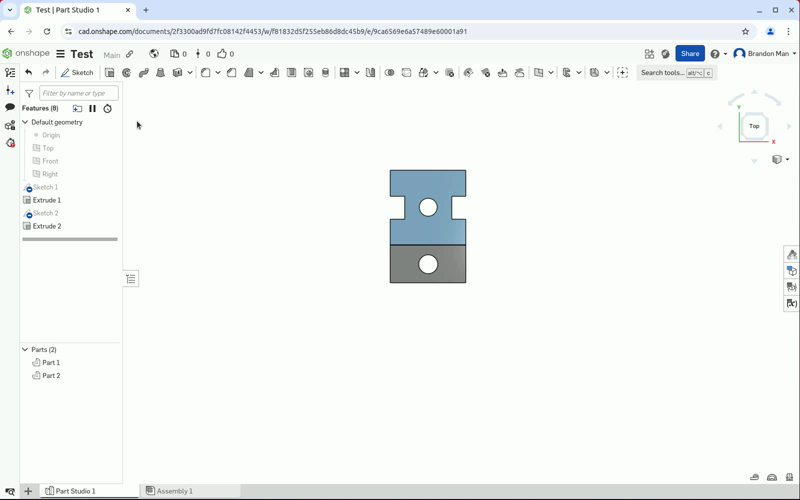
mouse_move(73, 189)
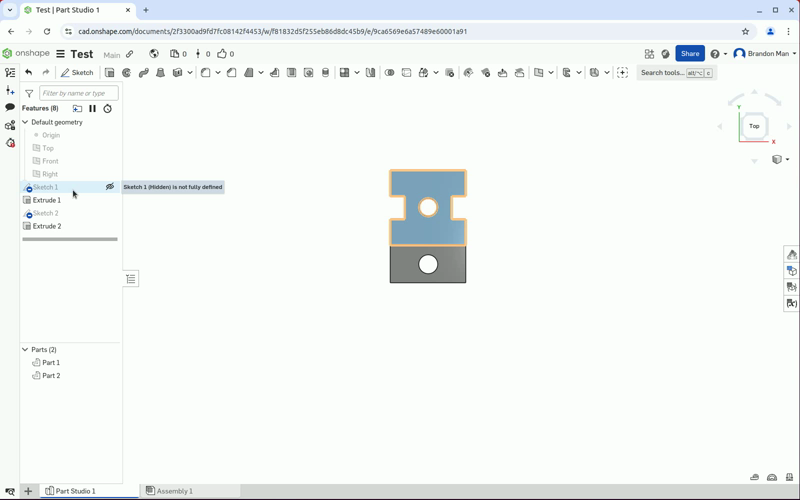
click(73, 189)
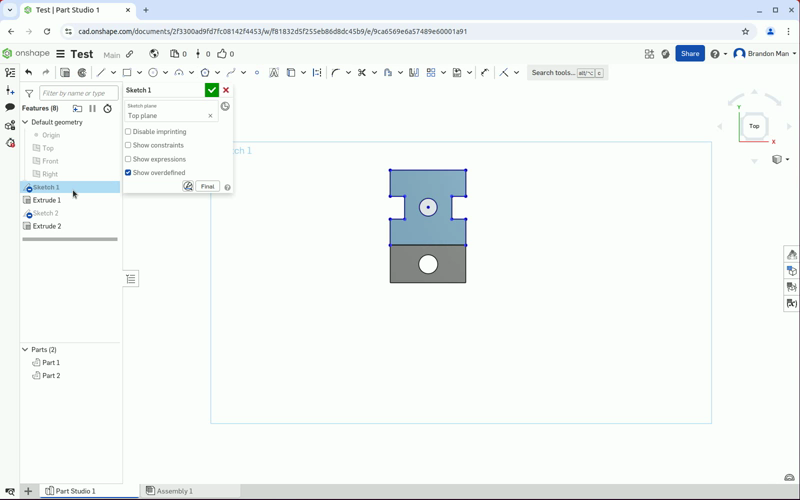
mouse_move(229, 92)
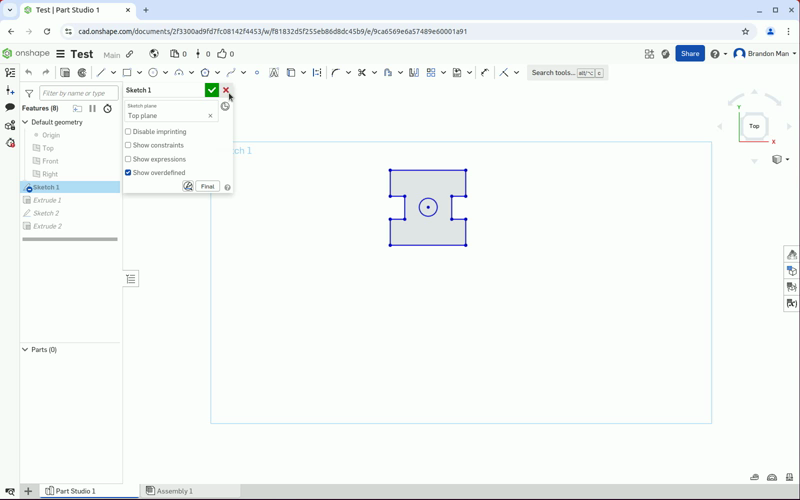
click(229, 92)
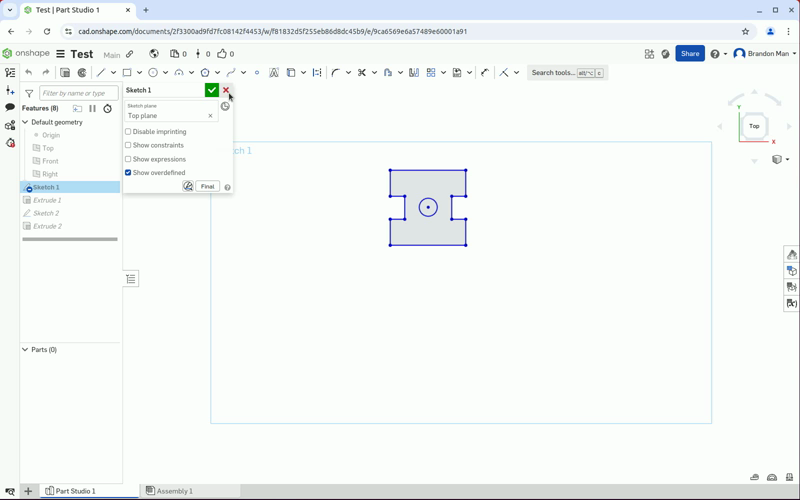
key(shift+s)
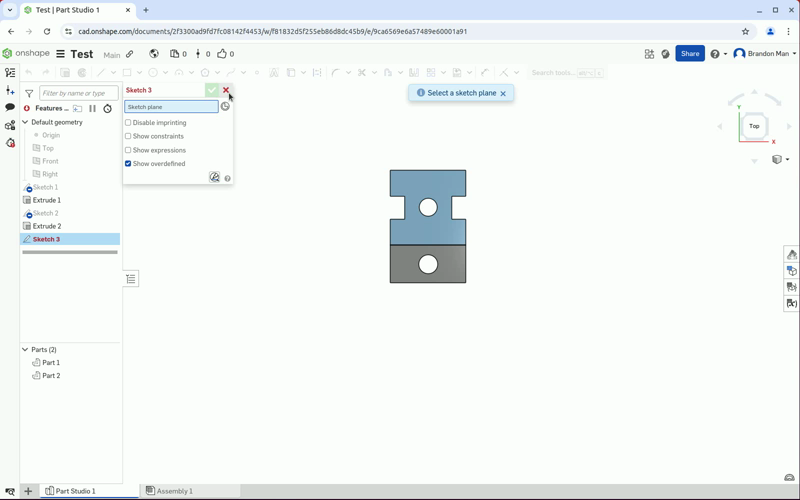
mouse_move(73, 150)
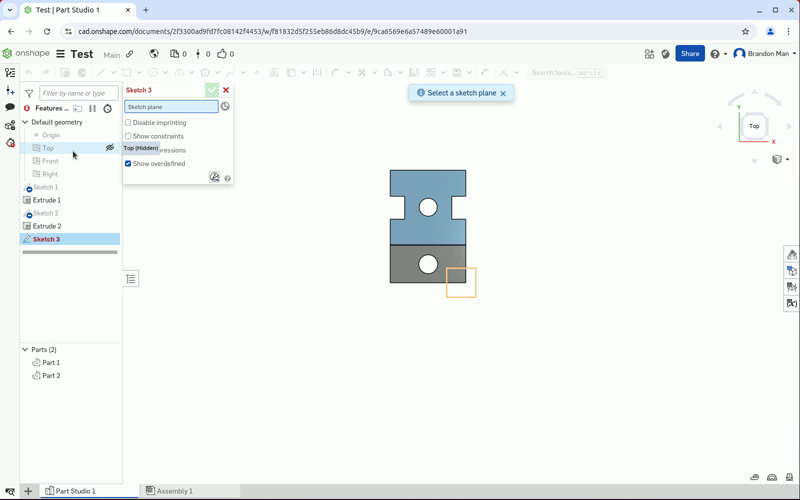
click(73, 150)
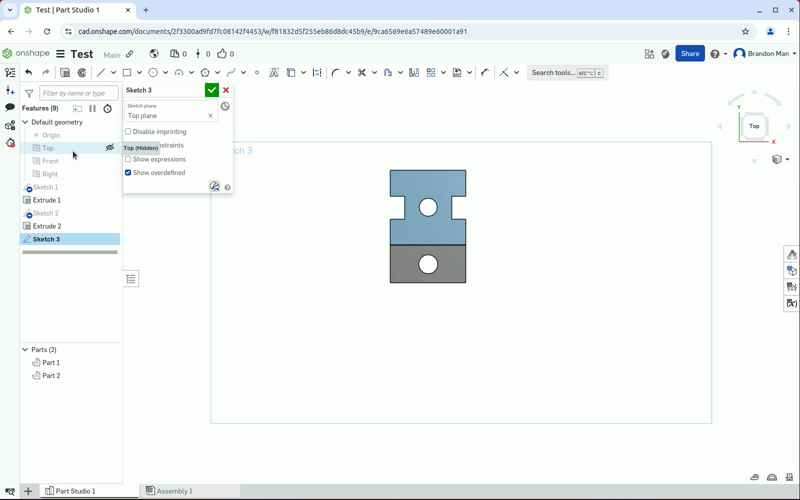
mouse_move(73, 352)
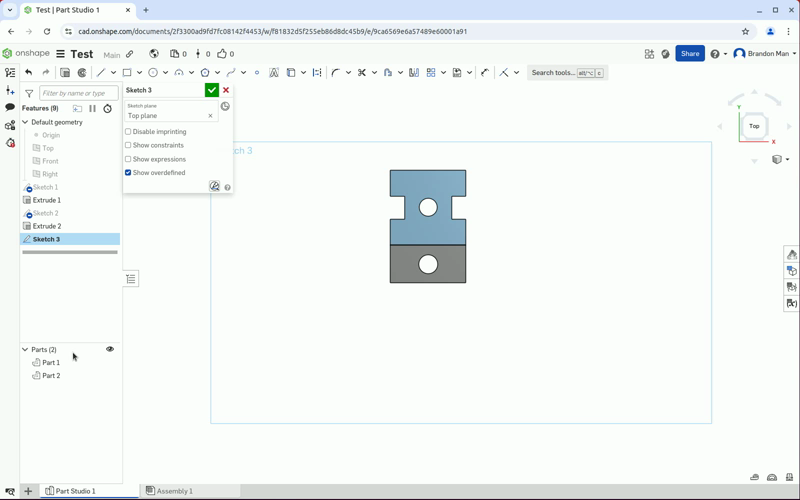
key(y)
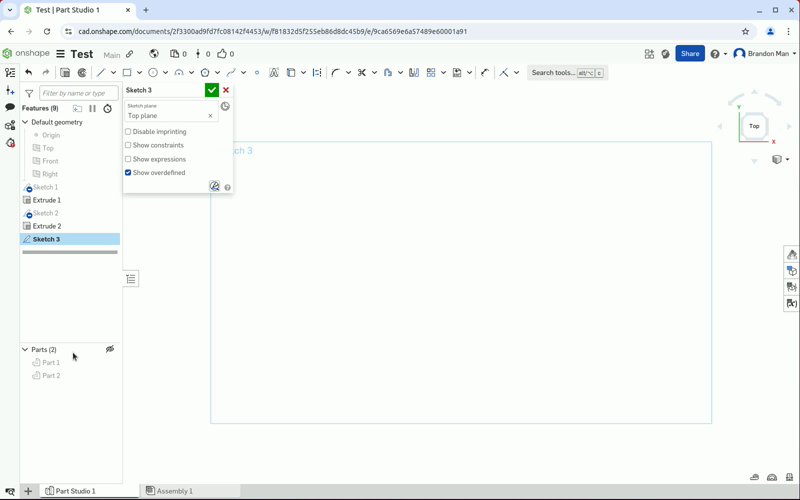
key(l)
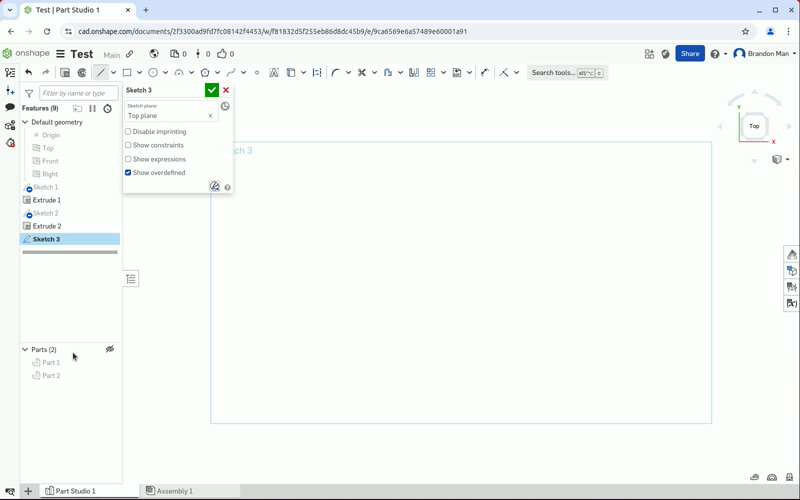
key_down(shift)
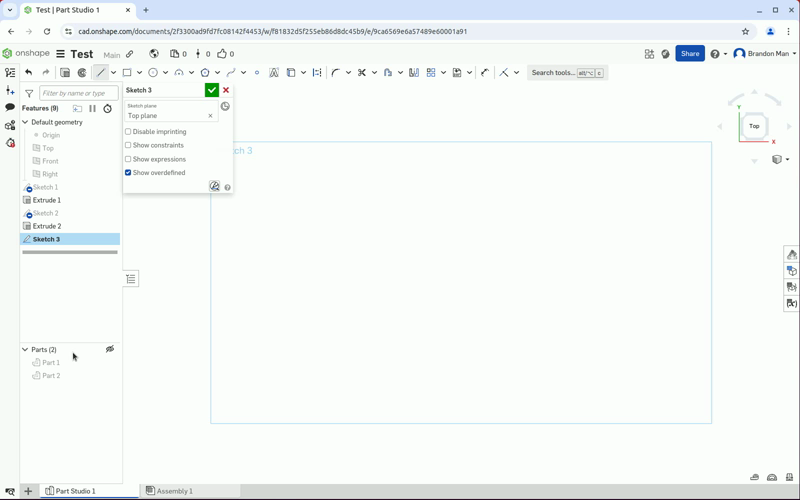
mouse_move(390, 218)
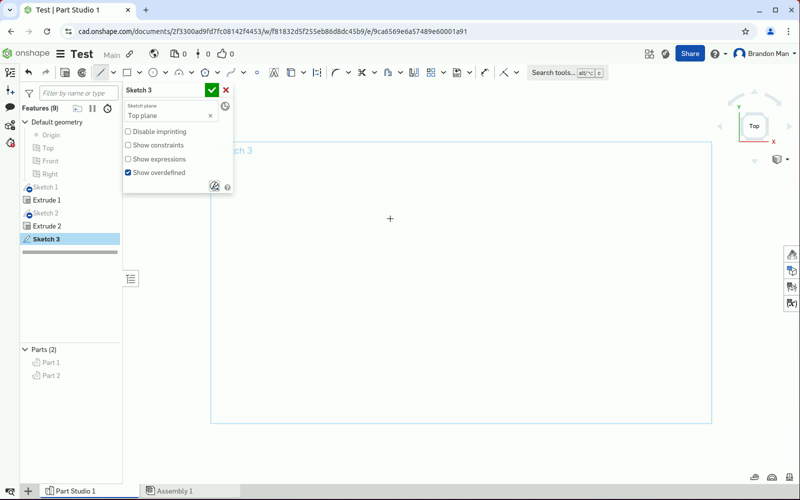
click(390, 218)
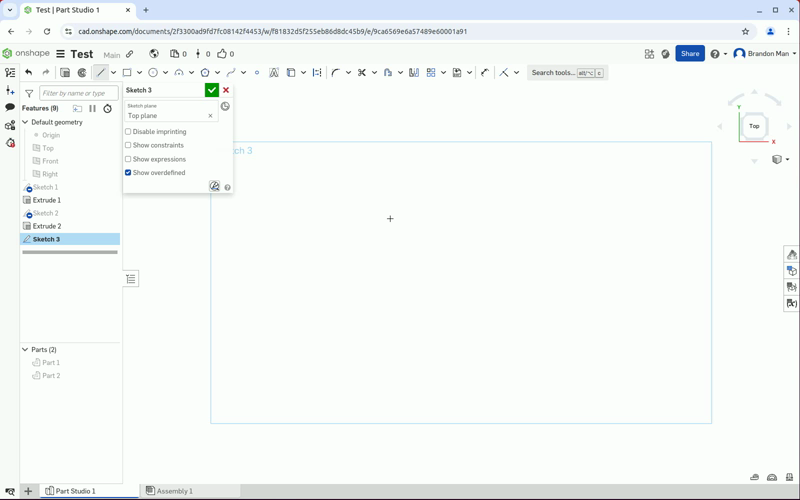
key_up(shift)
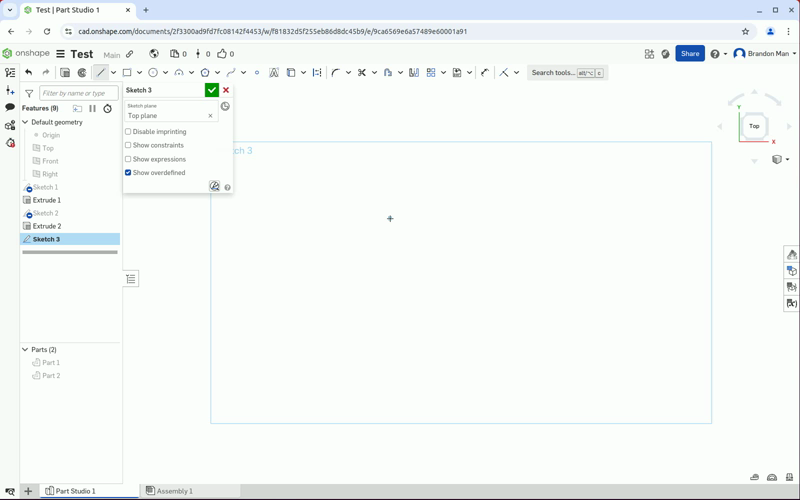
key_down(shift)
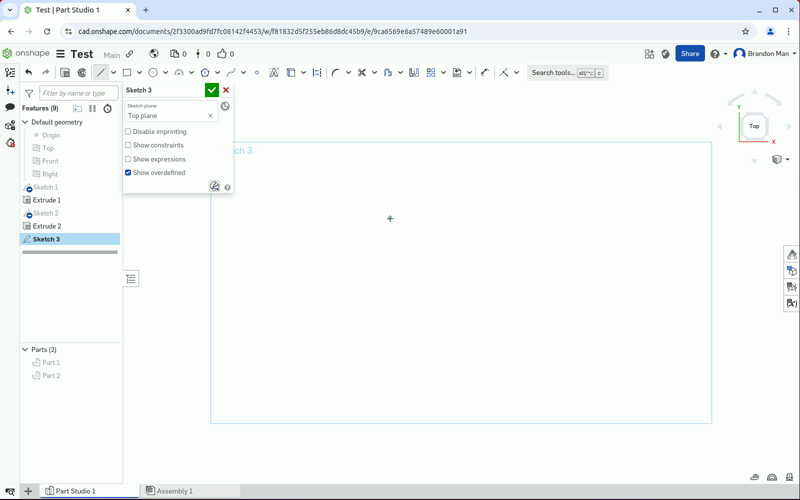
mouse_move(420, 218)
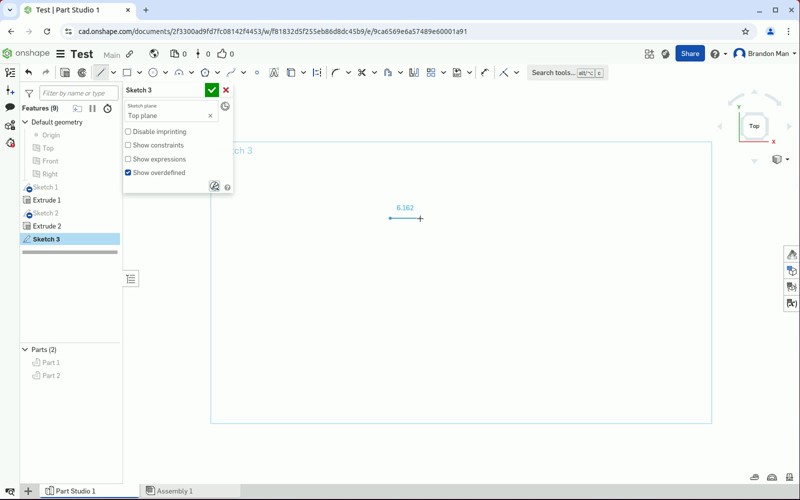
mouse_move(404, 218)
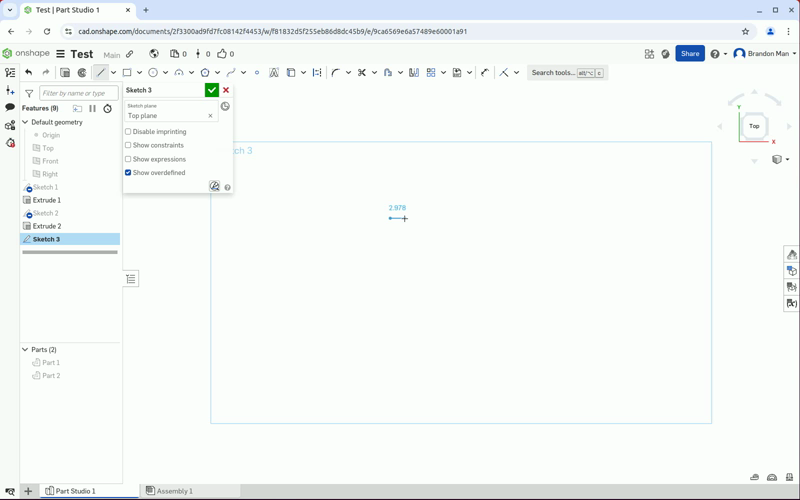
click(404, 218)
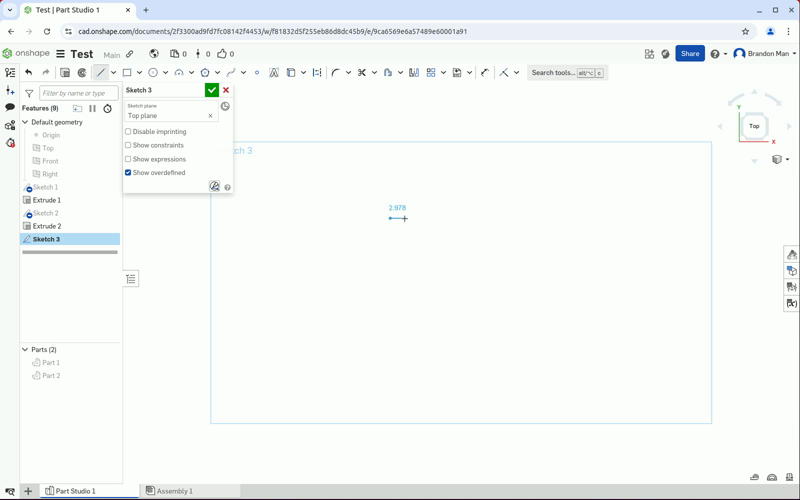
key_up(shift)
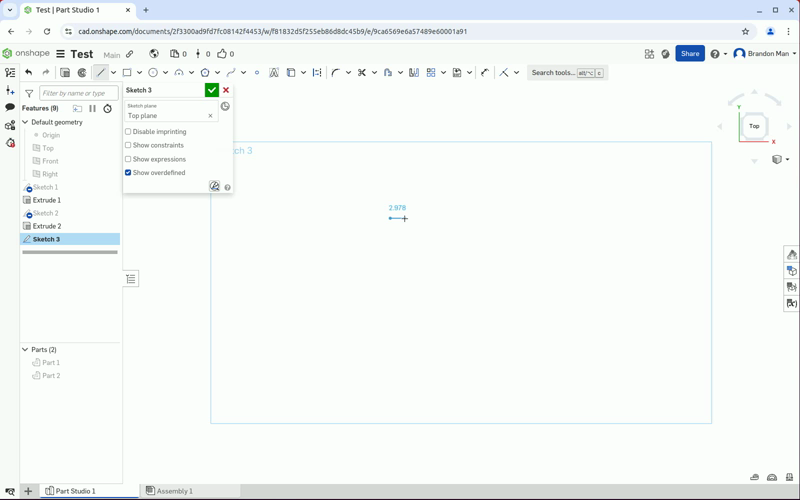
key_down(shift)
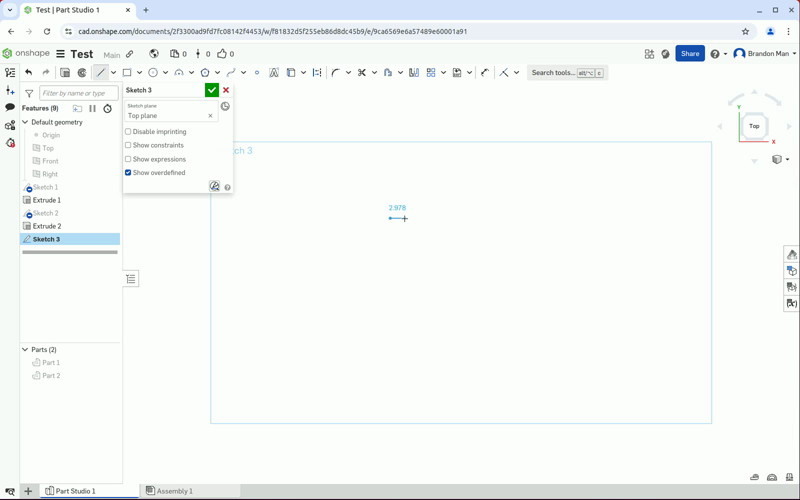
mouse_move(434, 218)
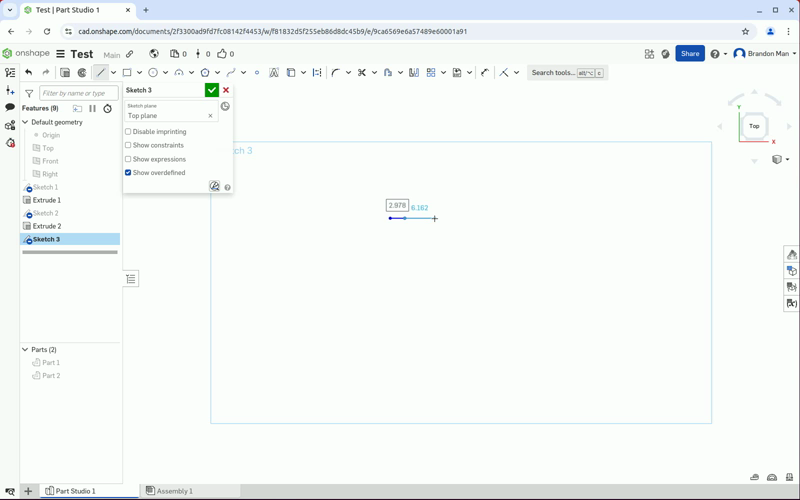
mouse_move(404, 195)
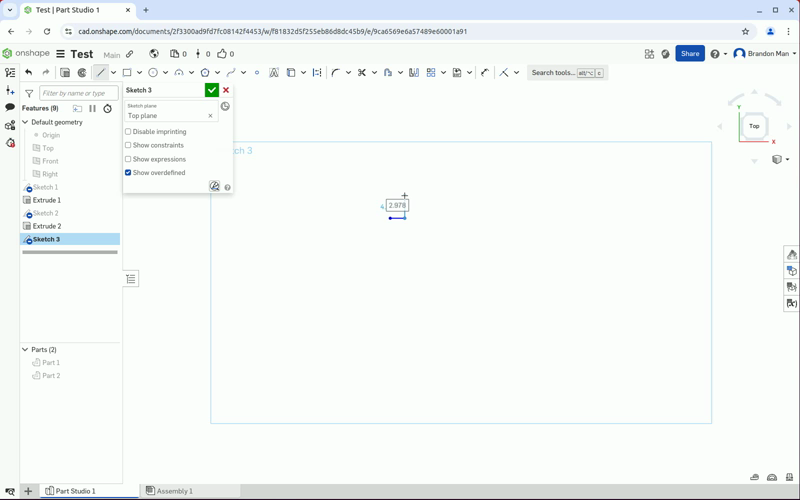
click(404, 195)
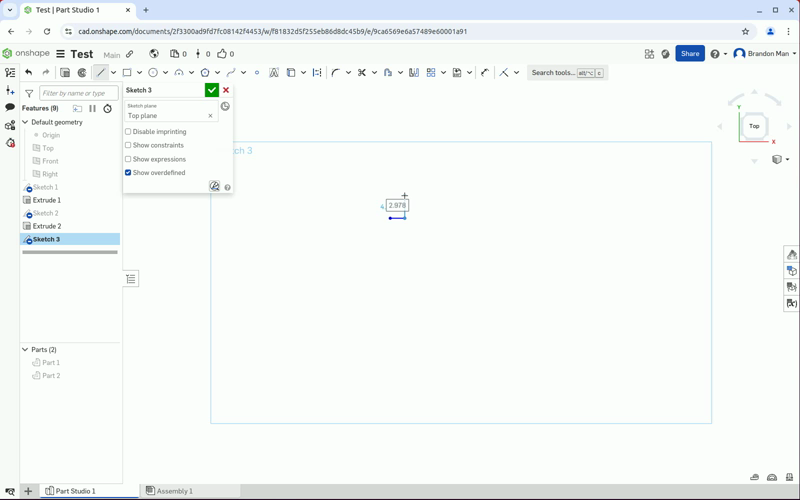
key_up(shift)
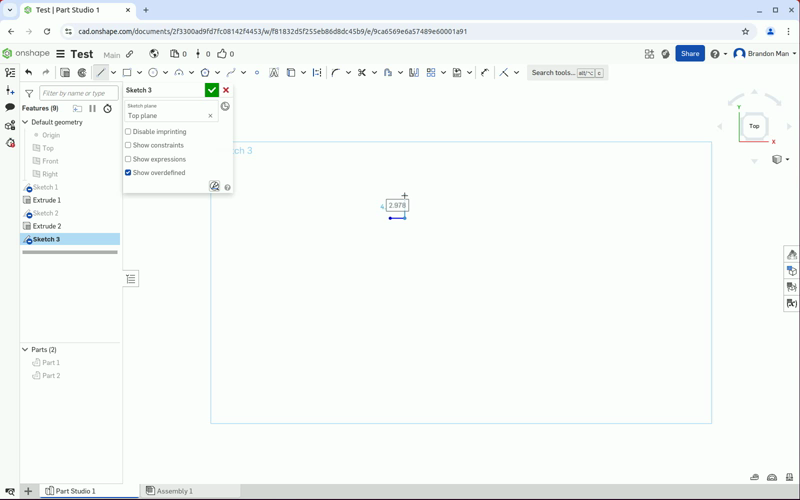
key_down(shift)
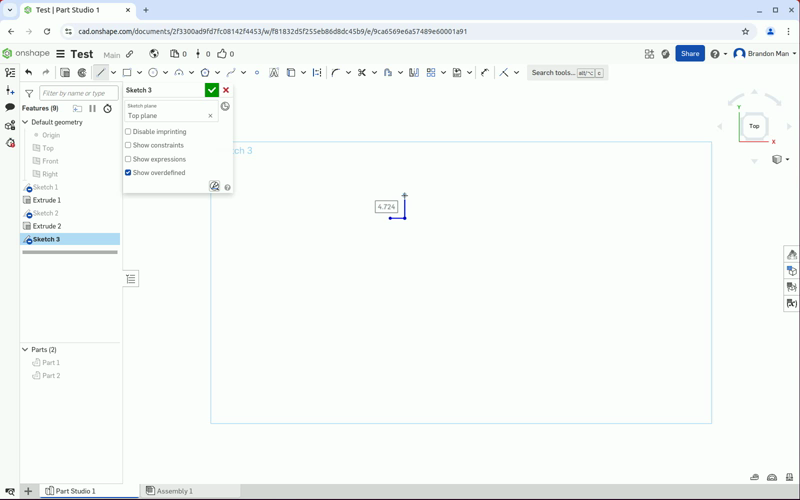
mouse_move(434, 195)
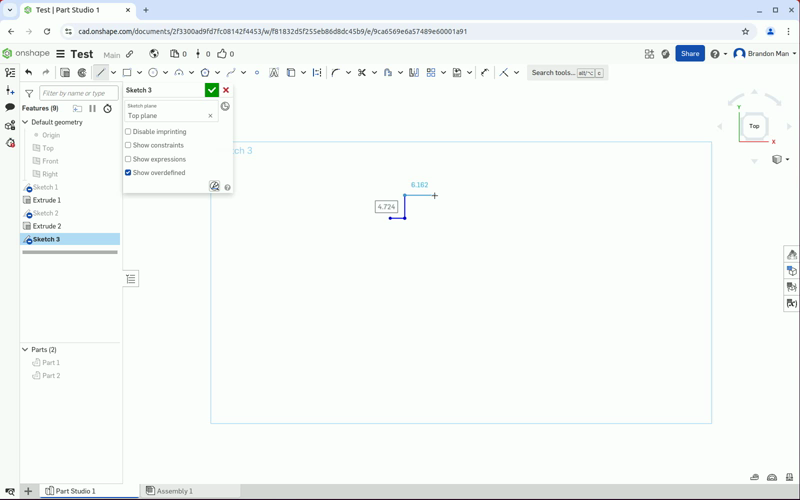
mouse_move(390, 195)
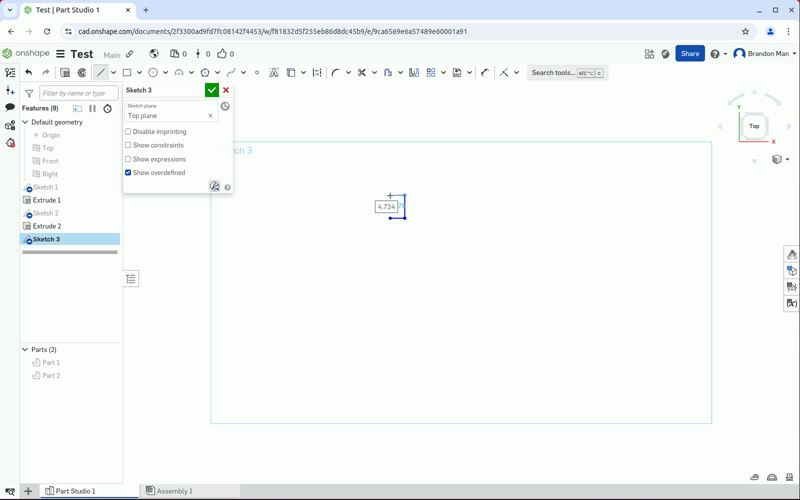
click(390, 195)
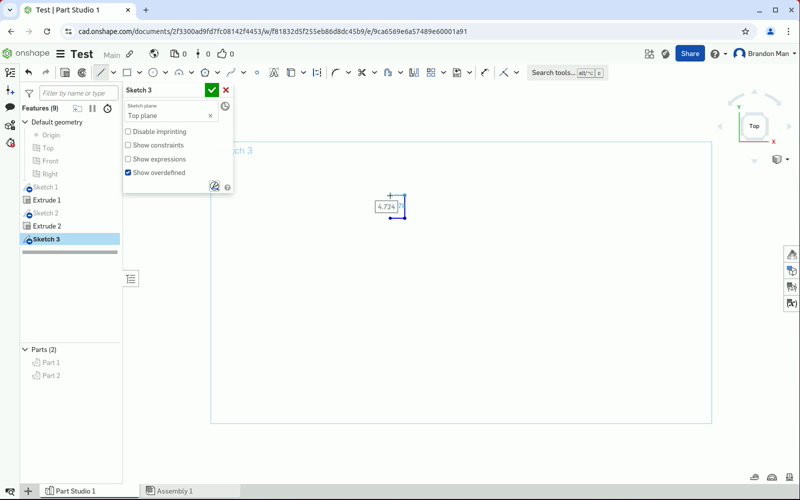
key_up(shift)
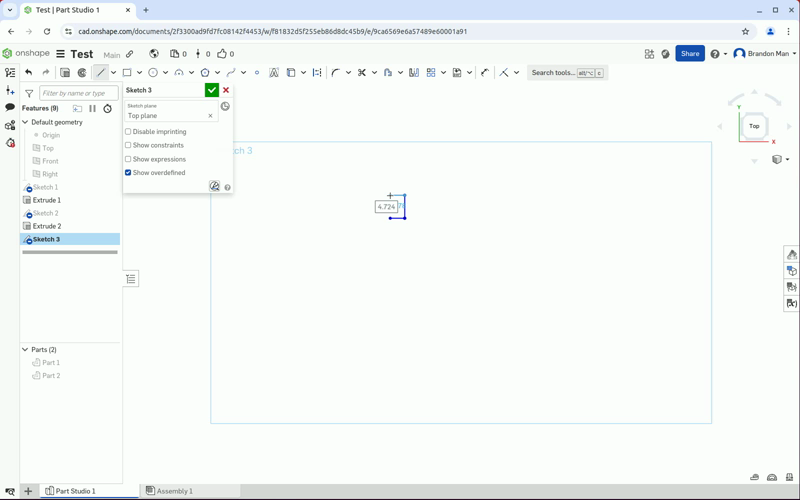
mouse_move(420, 195)
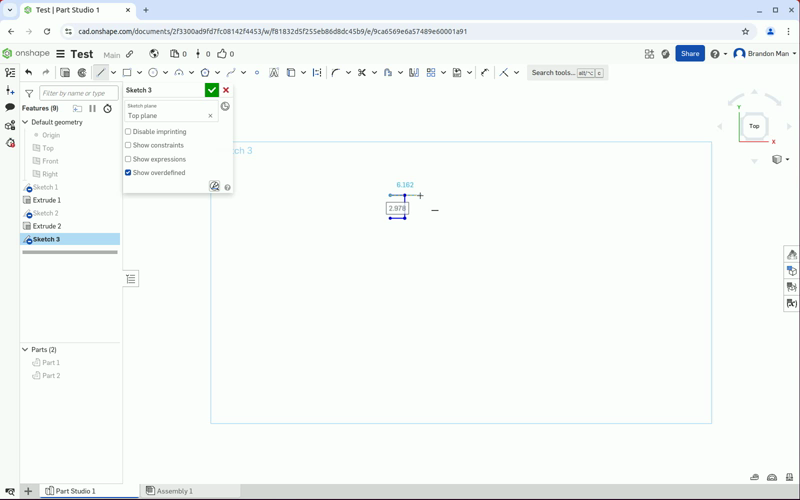
key_down(shift)
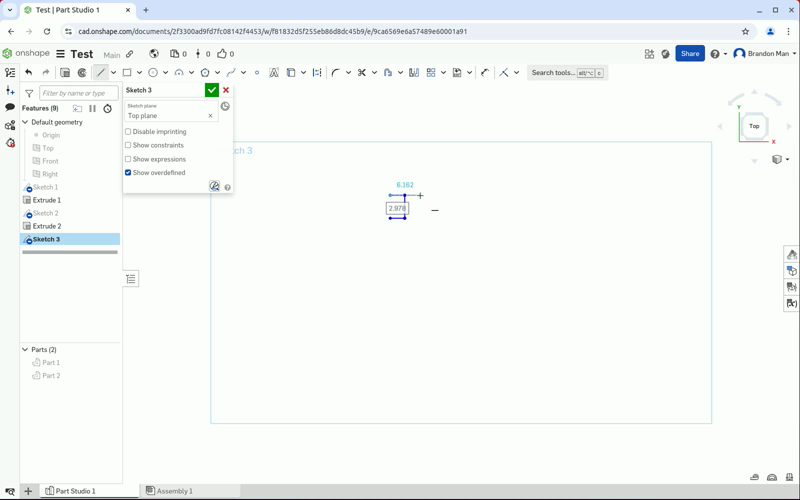
mouse_move(390, 218)
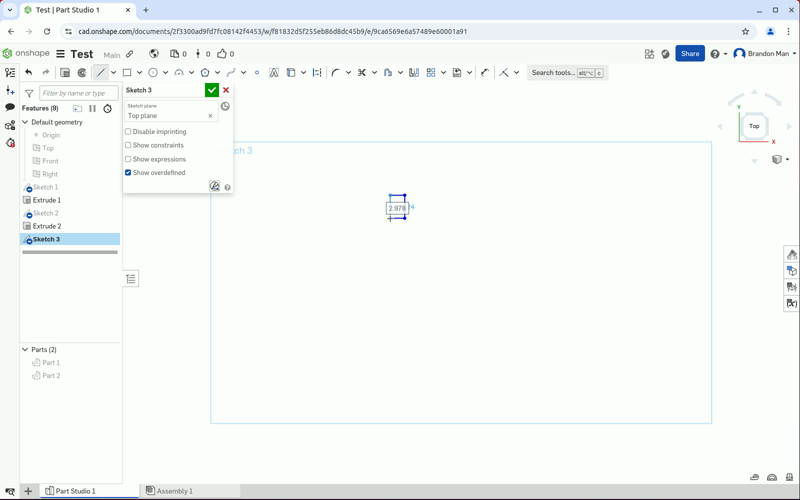
key_up(shift)
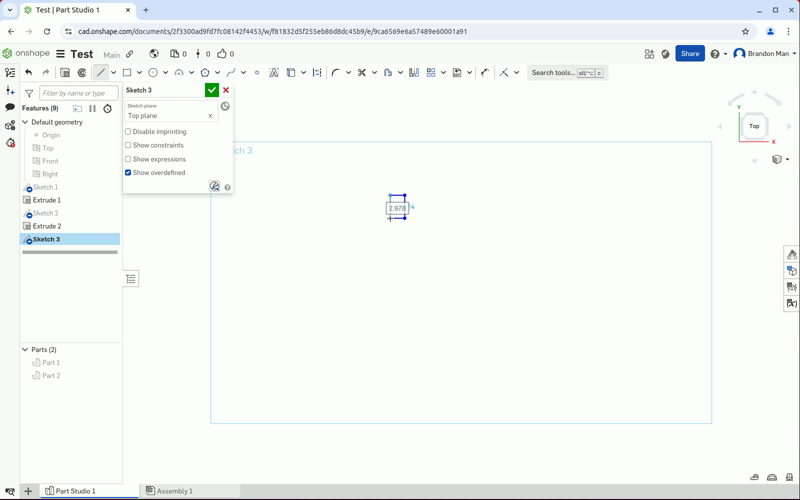
click(390, 218)
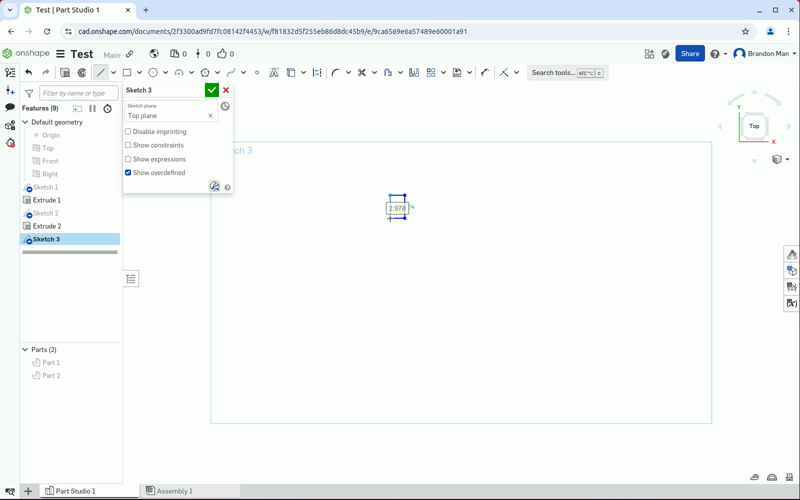
key(esc)
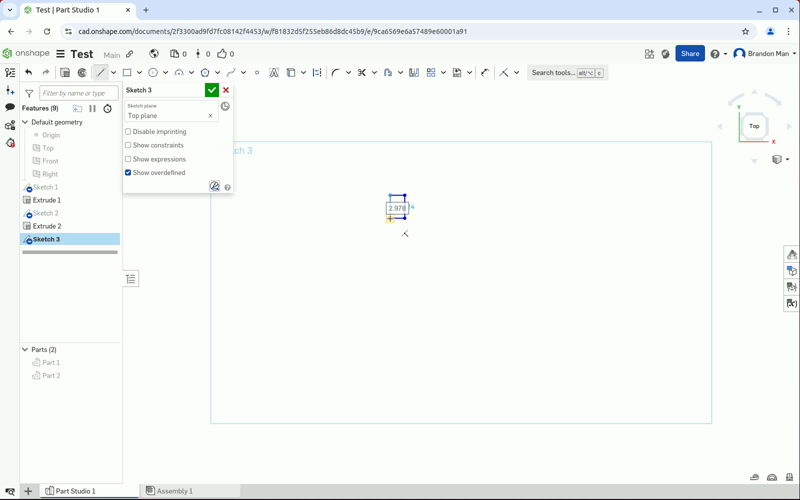
mouse_move(393, 209)
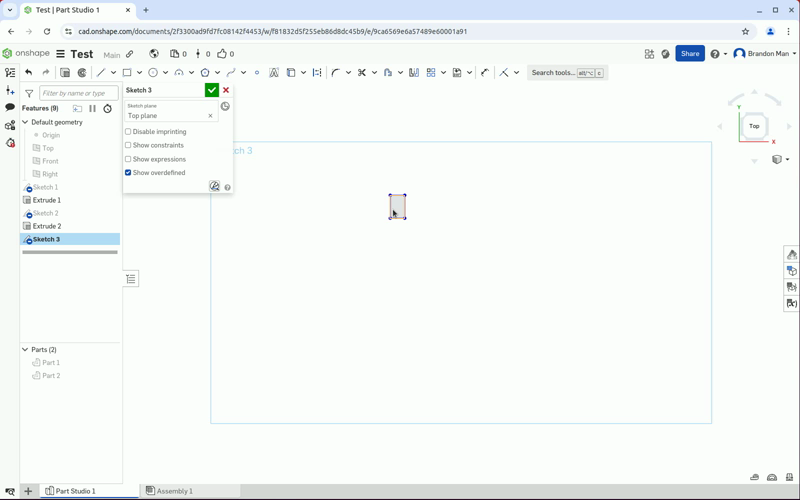
scroll(6)
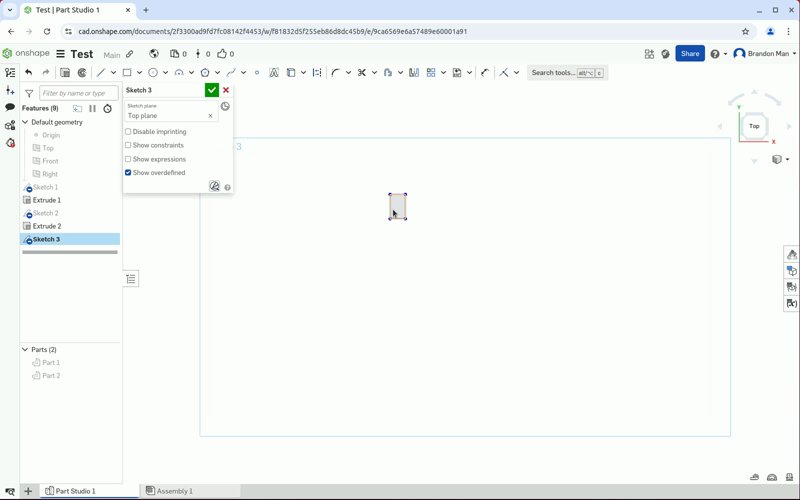
scroll(6)
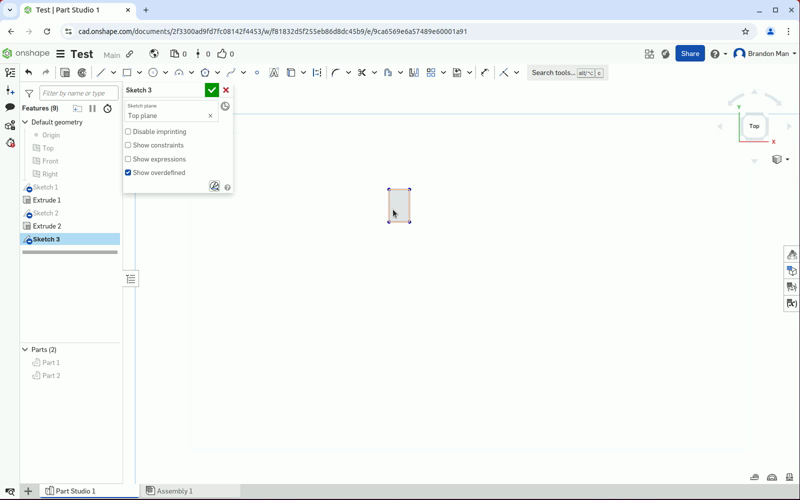
scroll(6)
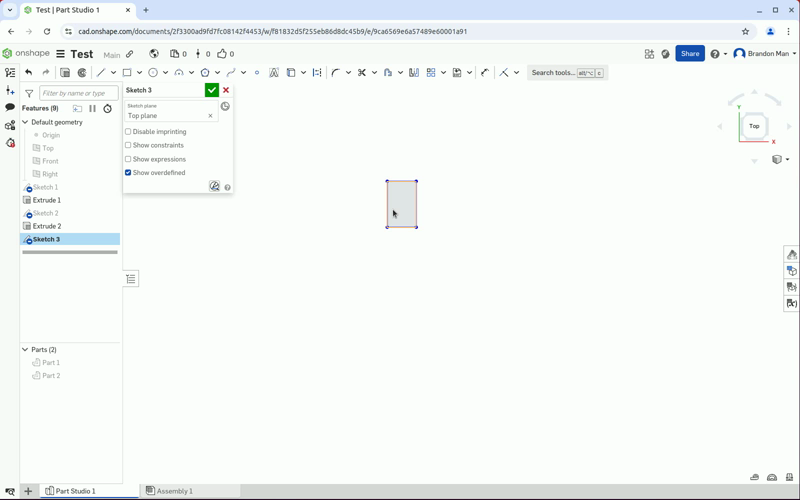
scroll(6)
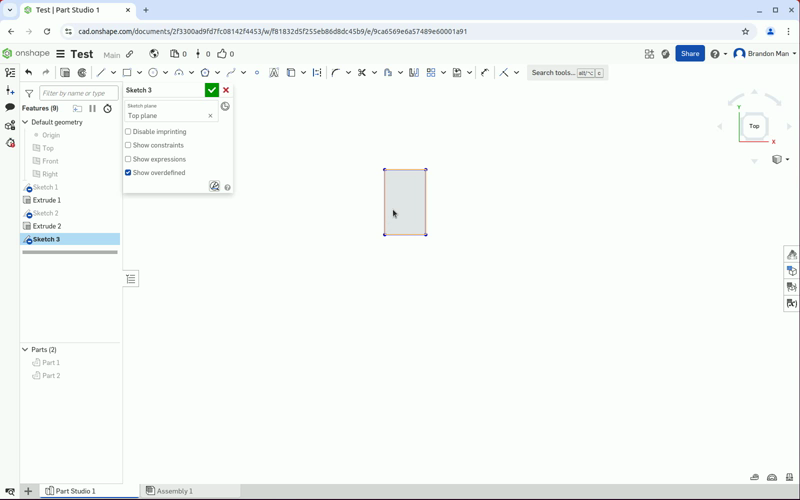
scroll(6)
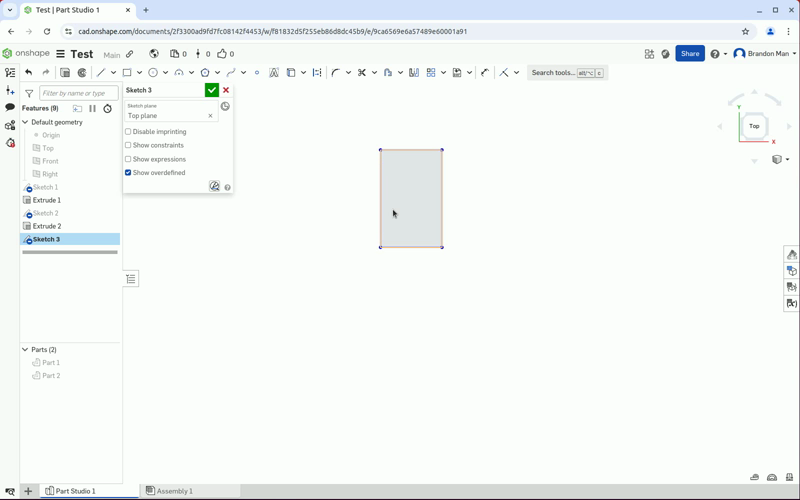
scroll(6)
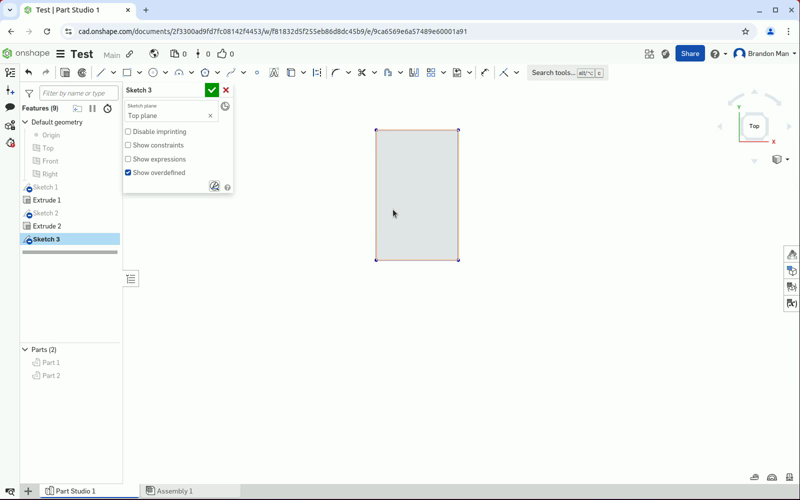
scroll(6)
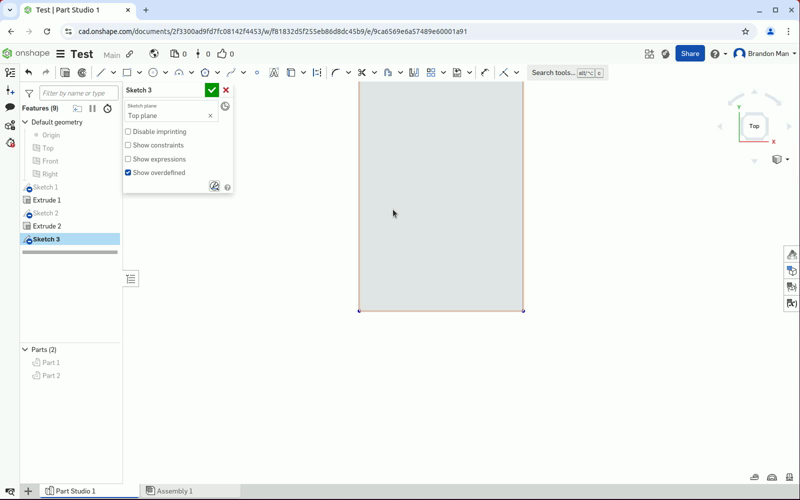
click(393, 209)
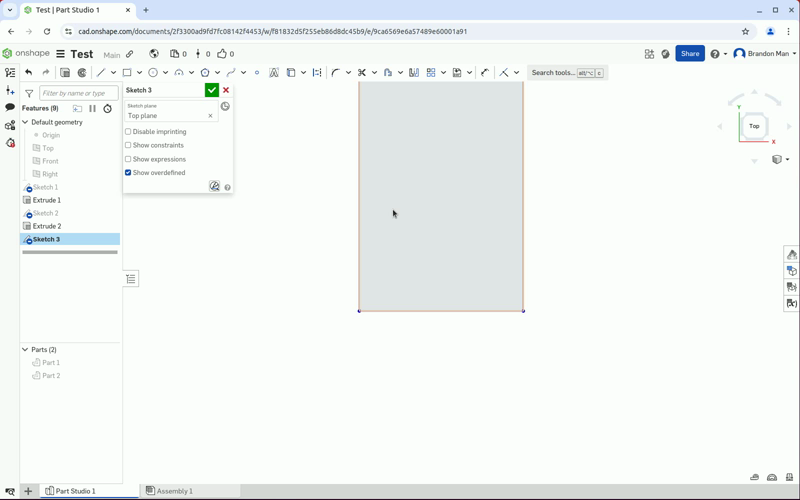
scroll(-6)
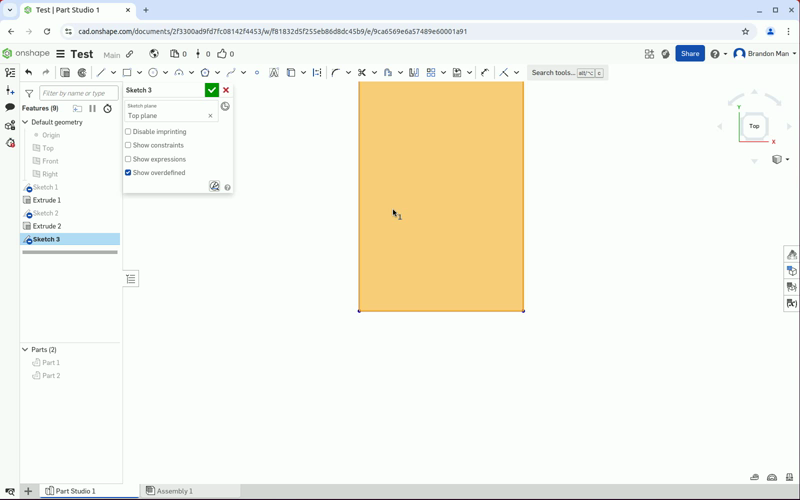
scroll(-6)
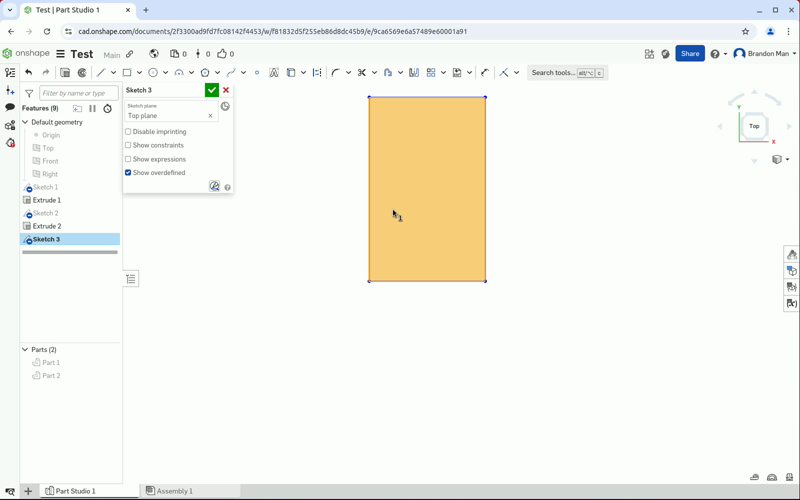
scroll(-6)
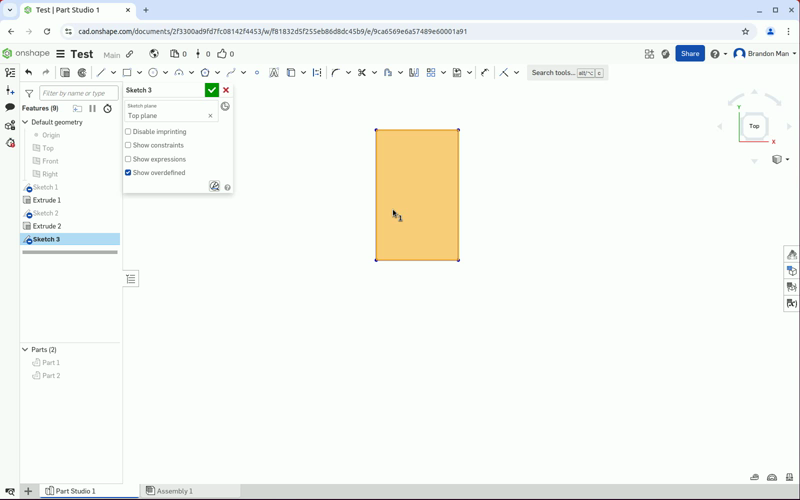
scroll(-6)
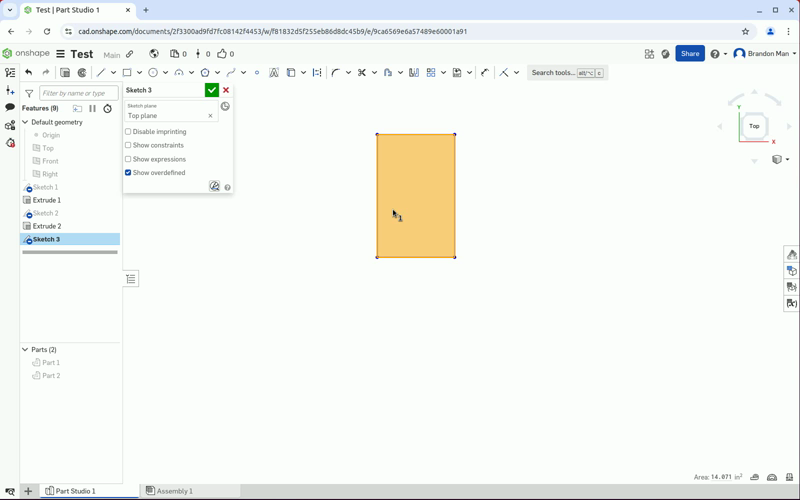
scroll(-6)
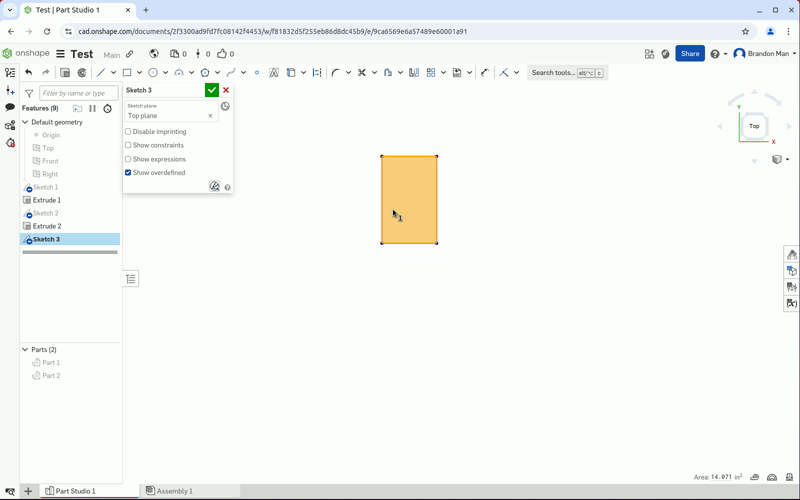
scroll(-6)
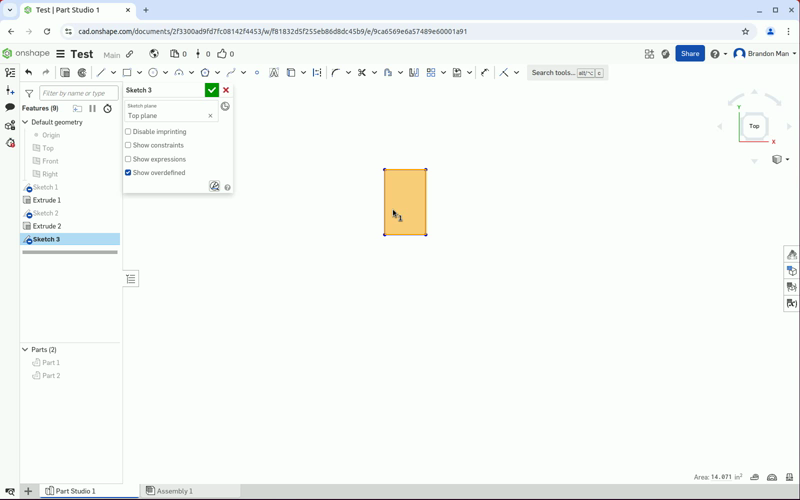
scroll(-6)
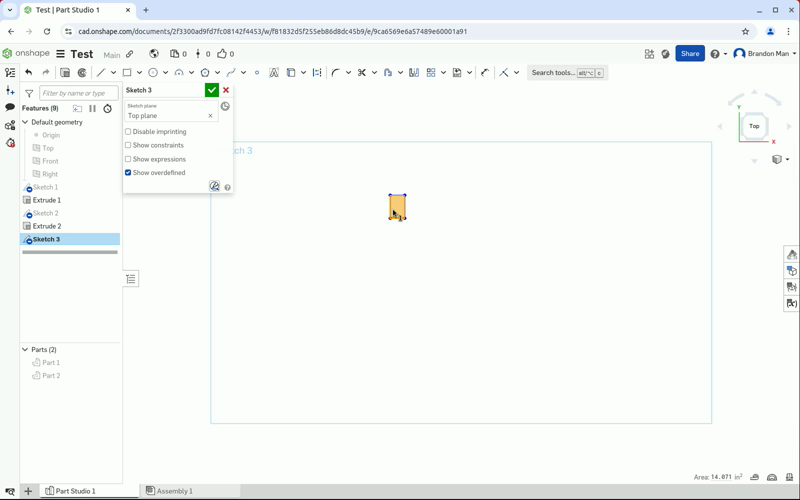
mouse_move(73, 352)
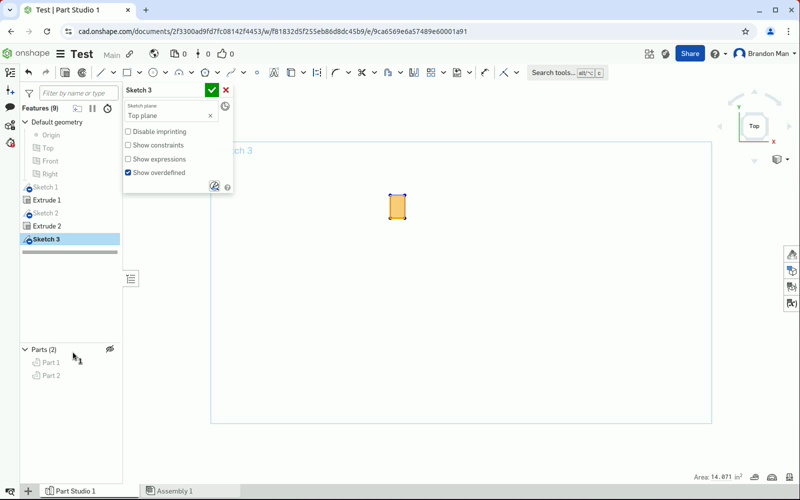
key(shift+y)
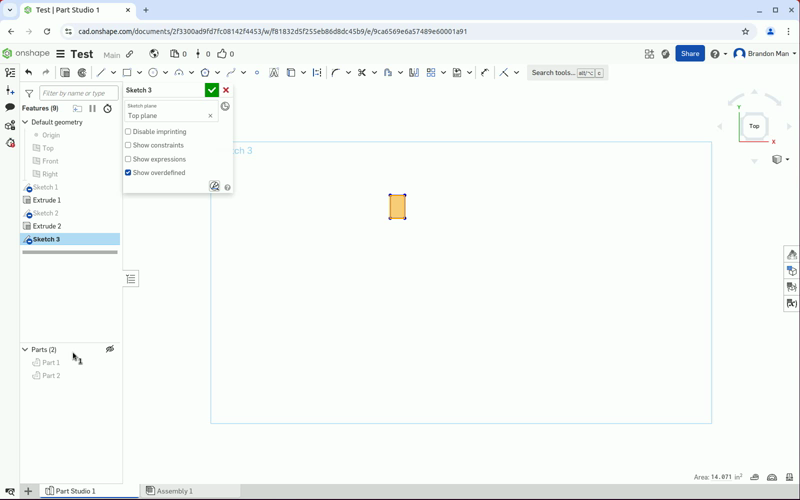
key(shift+e)
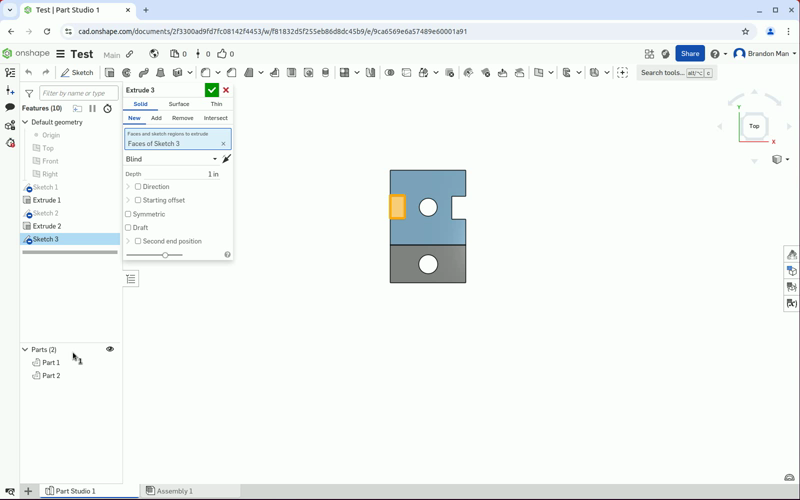
mouse_move(143, 106)
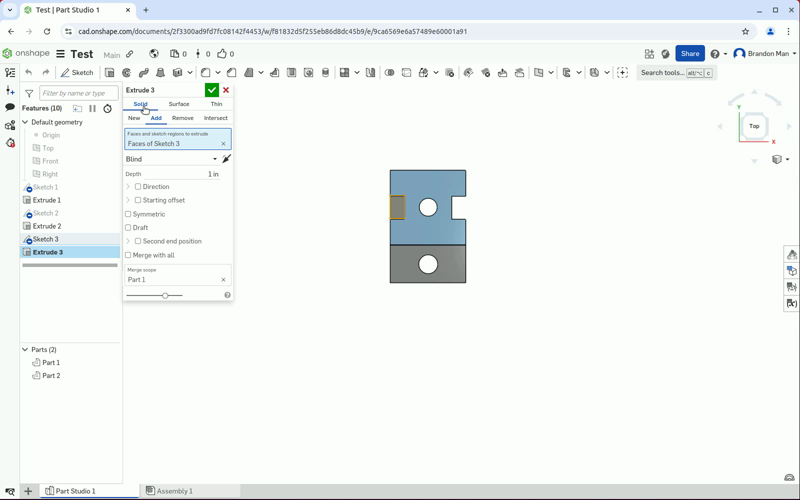
click(143, 106)
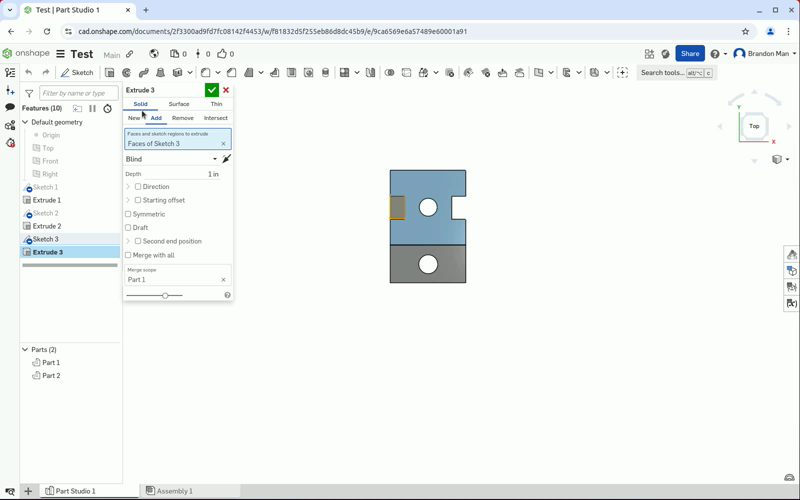
mouse_move(137, 120)
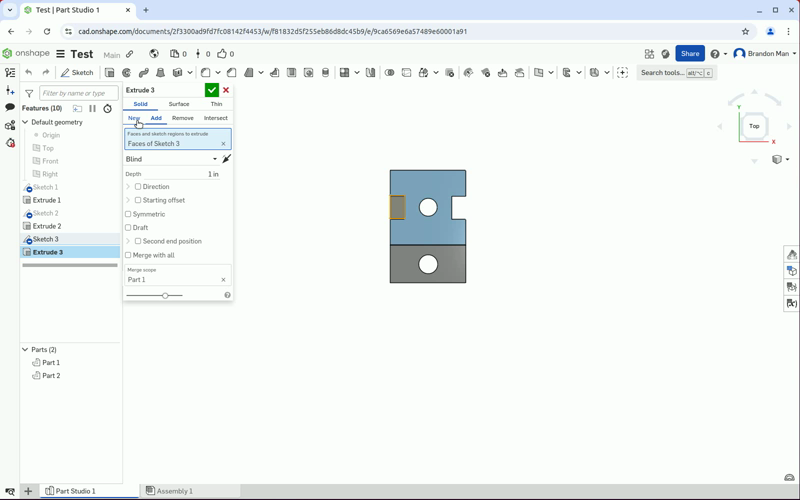
click(137, 120)
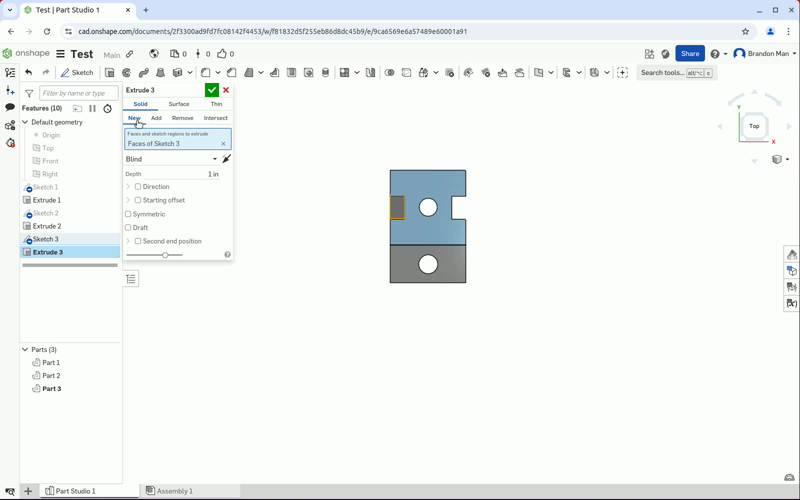
key(tab, 4)
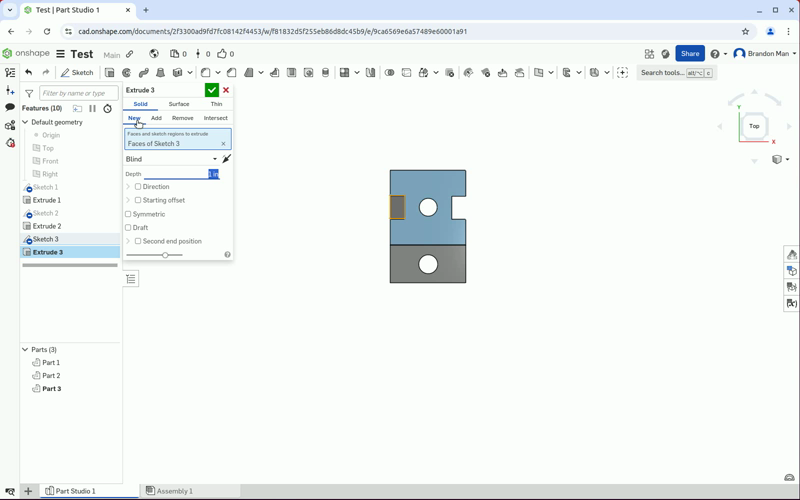
text(7.703)
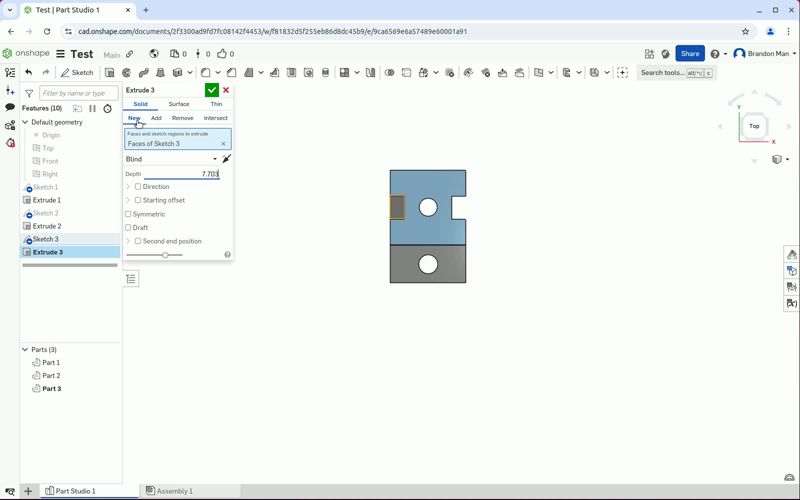
key(enter)
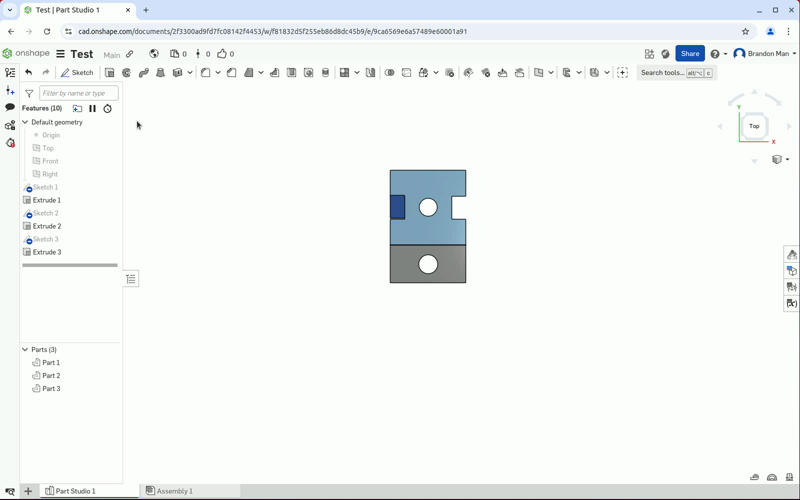
key(shift+h)
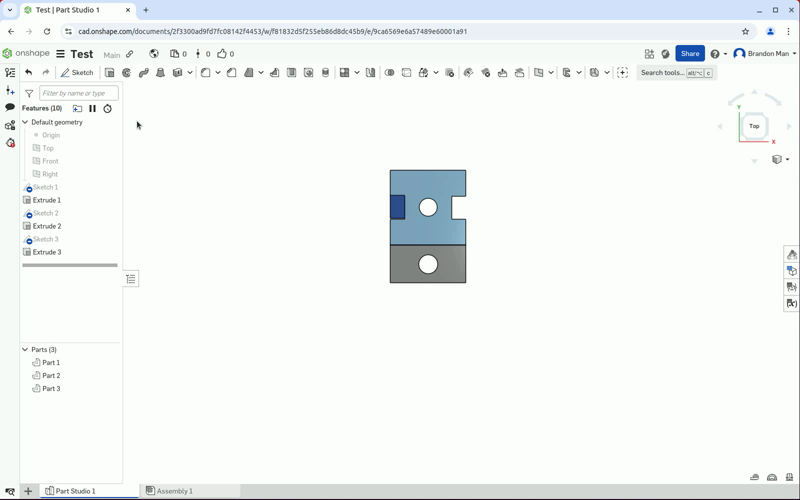
key(shift+h)
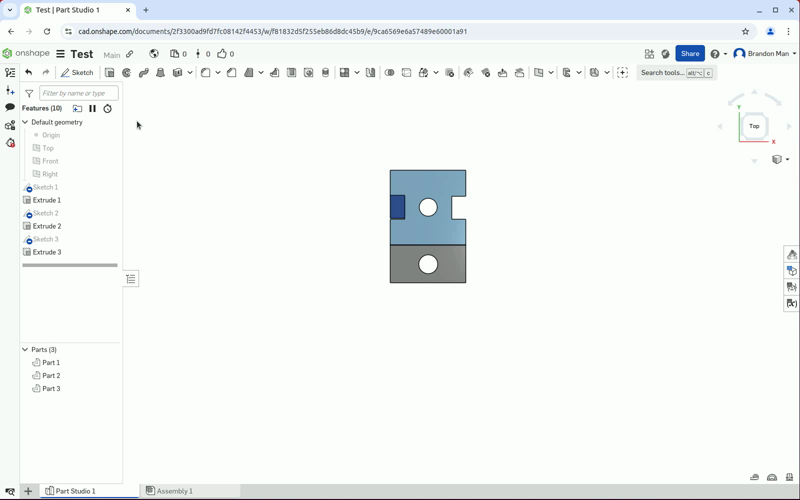
mouse_move(73, 189)
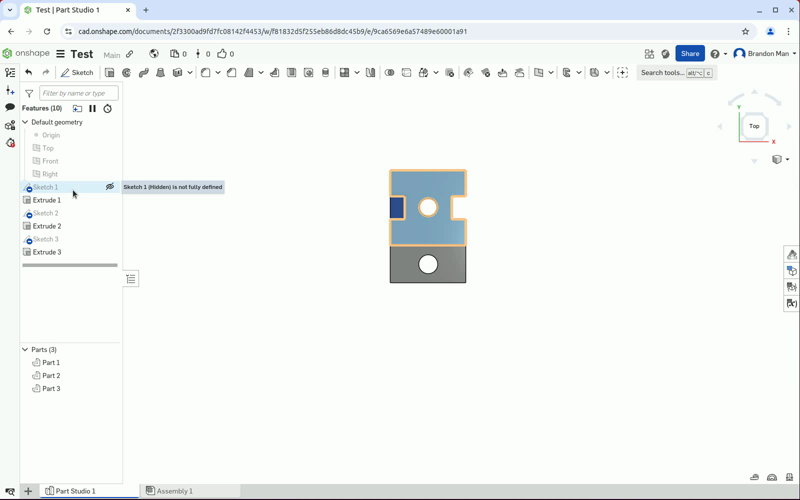
click(73, 189)
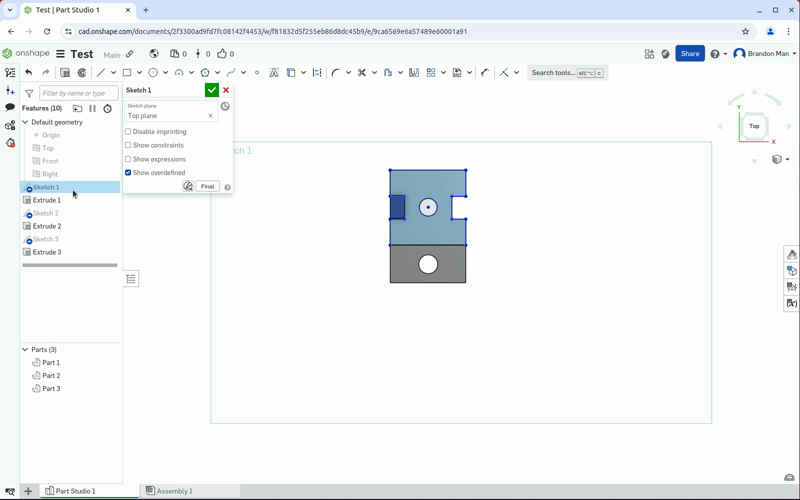
mouse_move(229, 92)
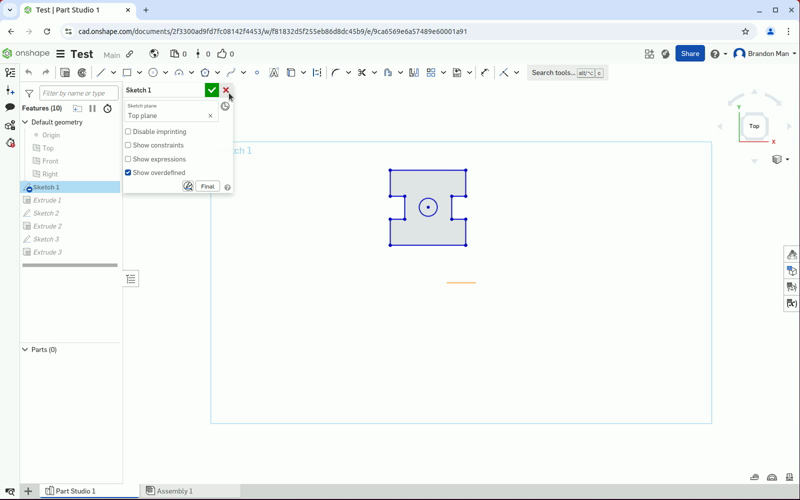
click(229, 92)
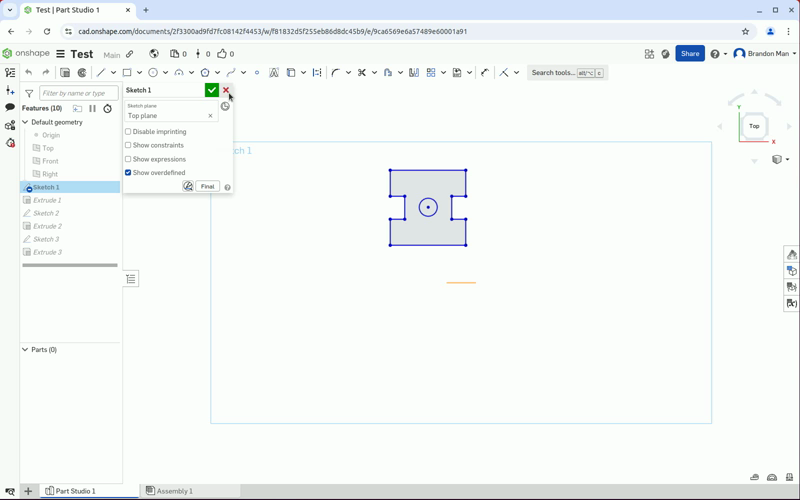
key(shift+s)
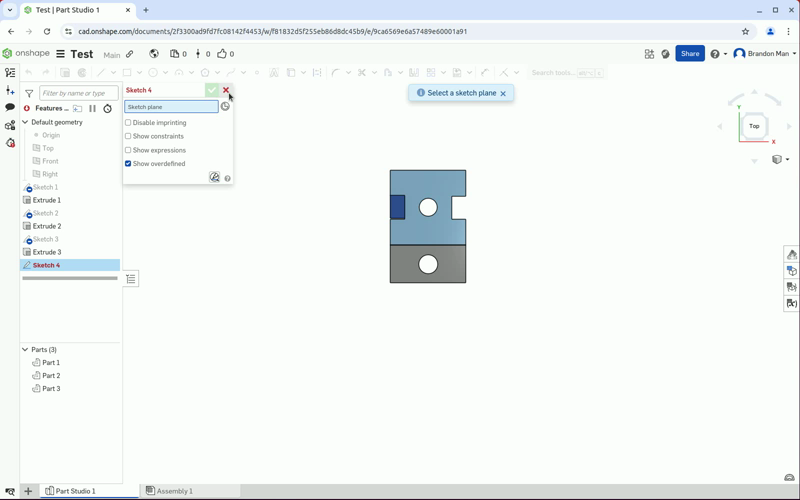
mouse_move(73, 150)
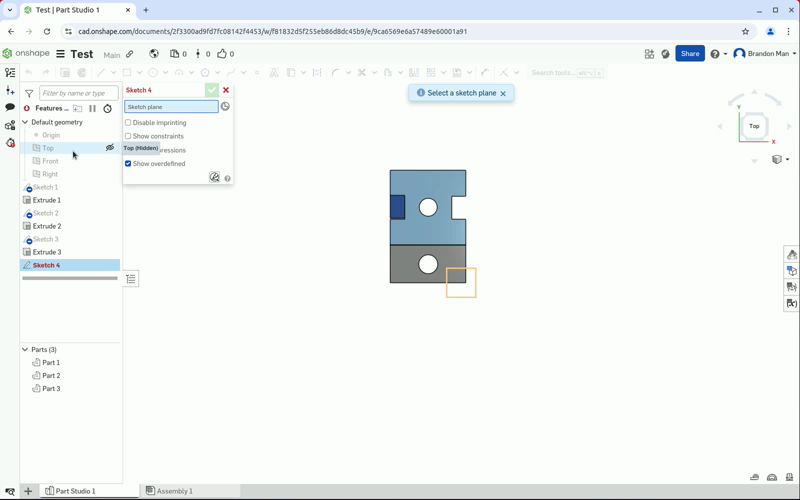
click(73, 150)
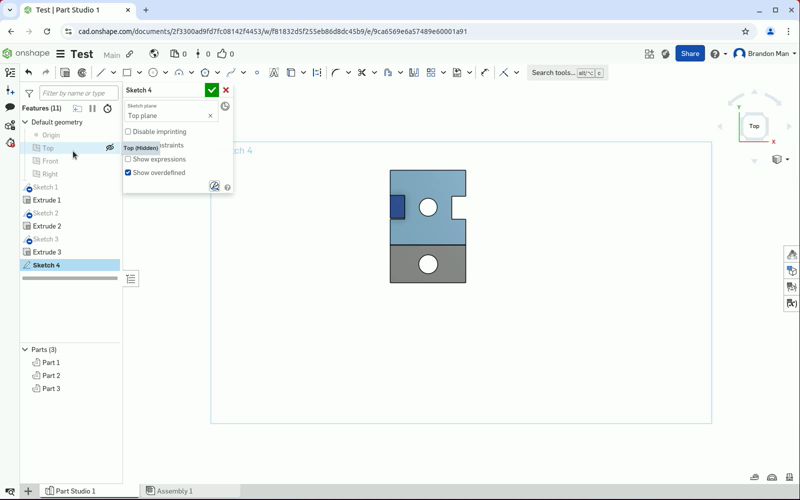
mouse_move(73, 352)
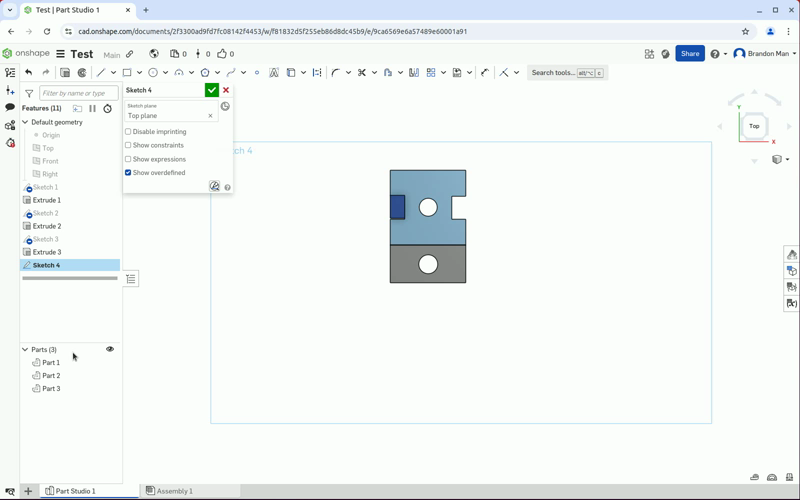
key(y)
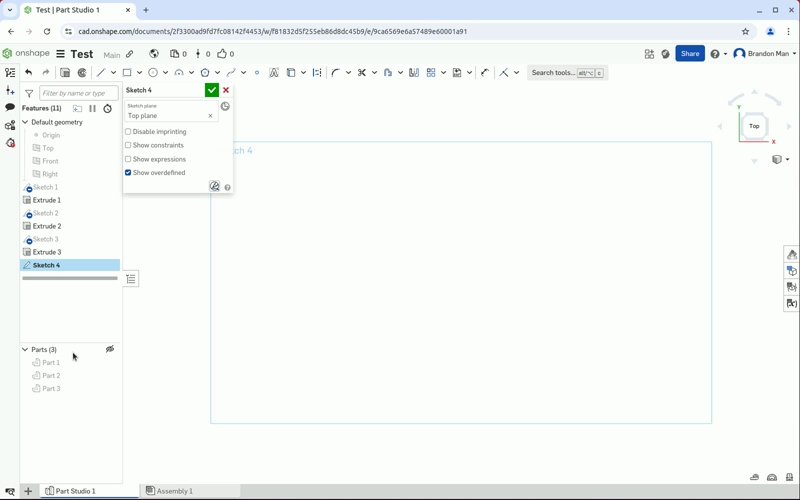
key(l)
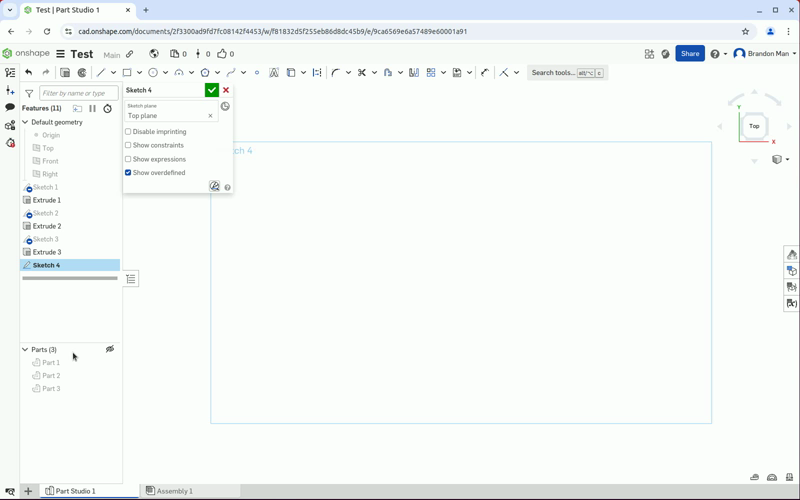
key_down(shift)
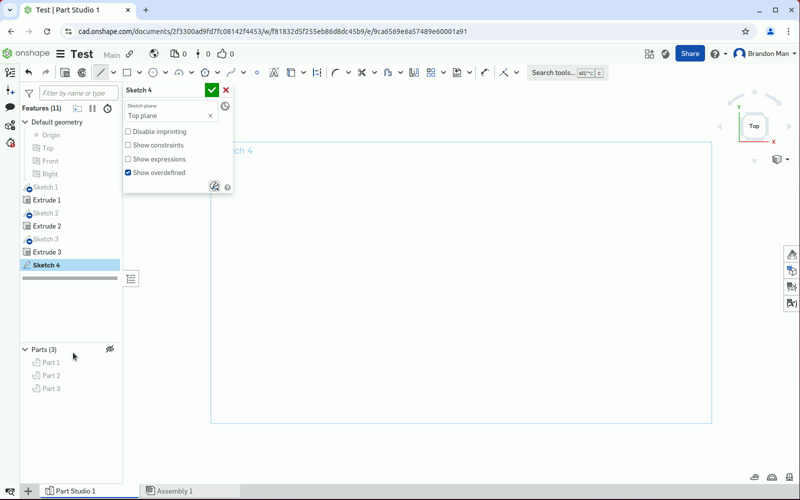
mouse_move(451, 218)
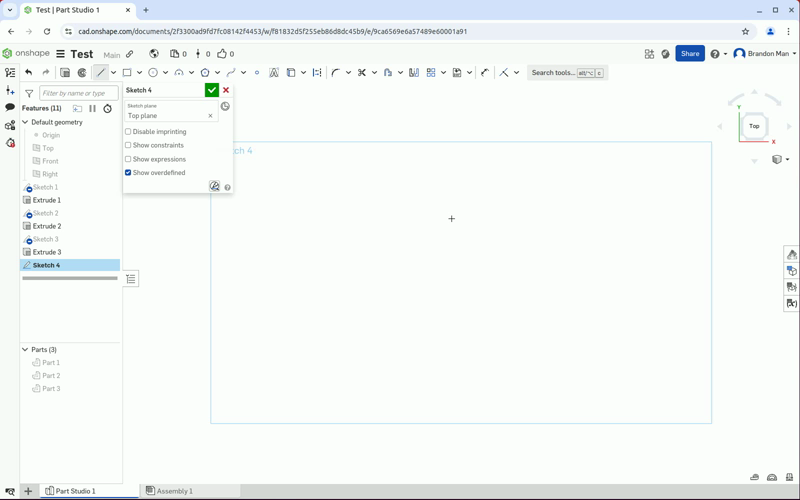
click(451, 218)
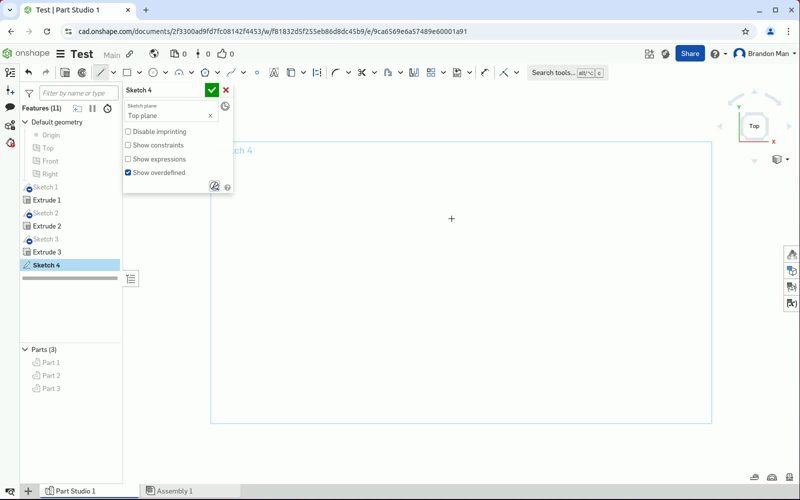
key_up(shift)
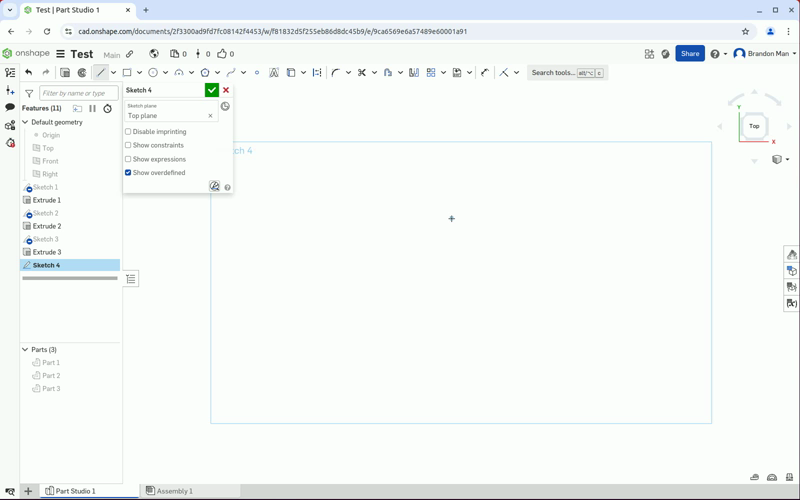
key_down(shift)
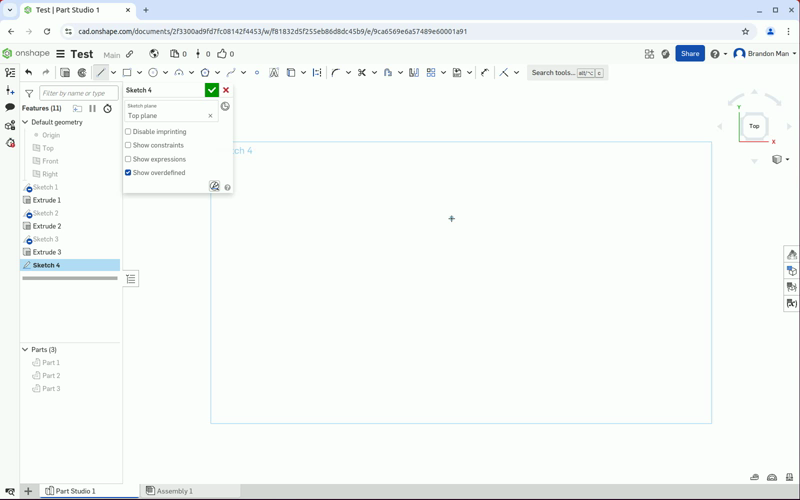
mouse_move(481, 218)
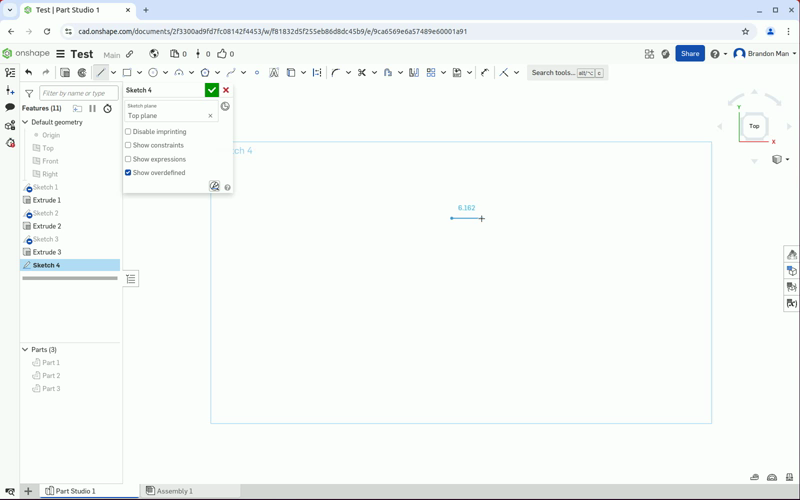
mouse_move(466, 218)
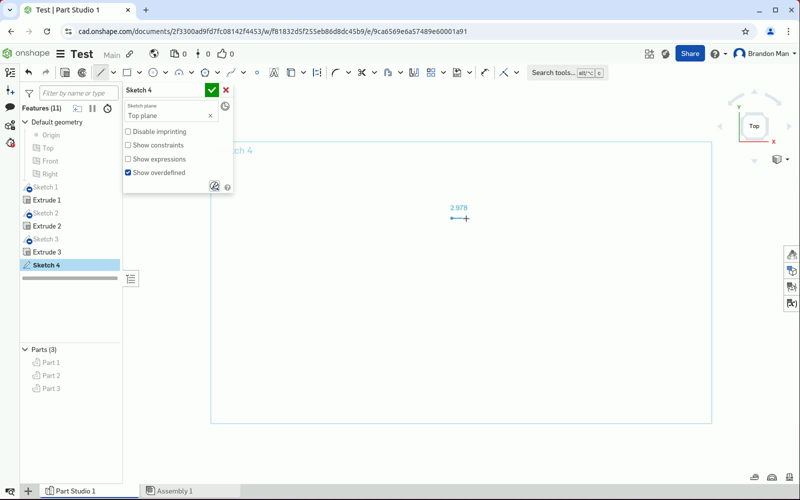
click(466, 218)
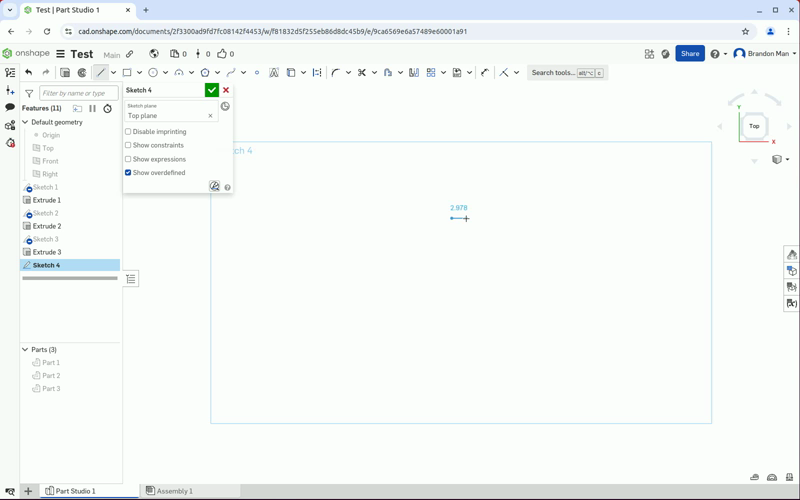
key_up(shift)
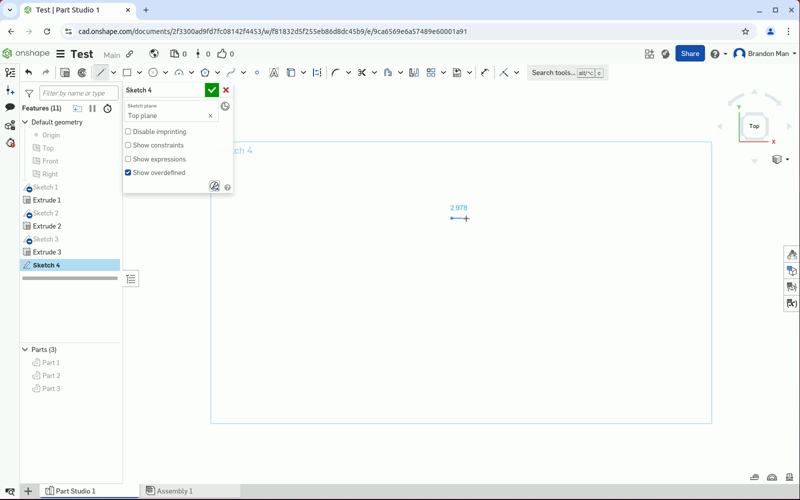
key_down(shift)
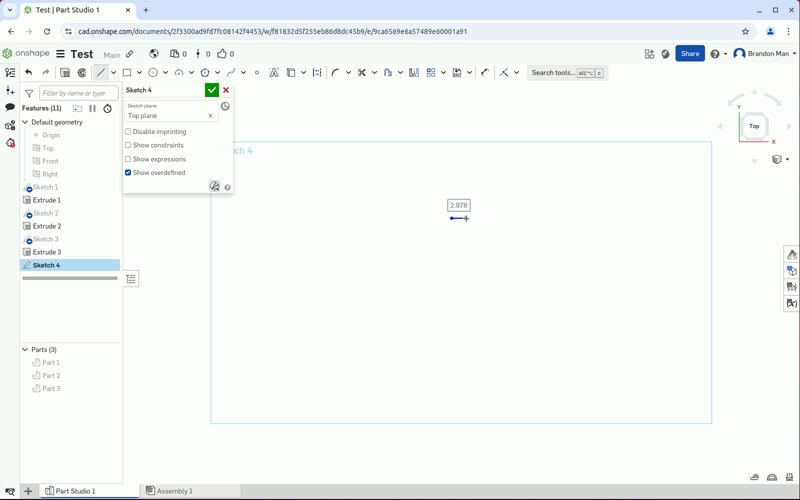
mouse_move(496, 218)
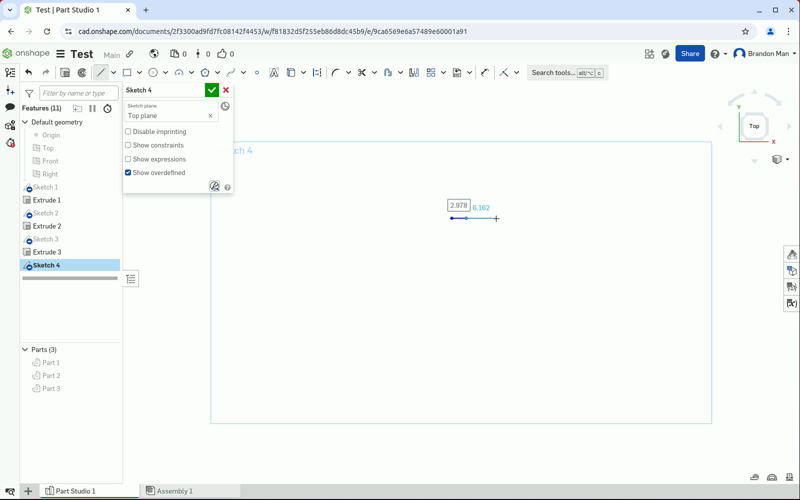
mouse_move(466, 195)
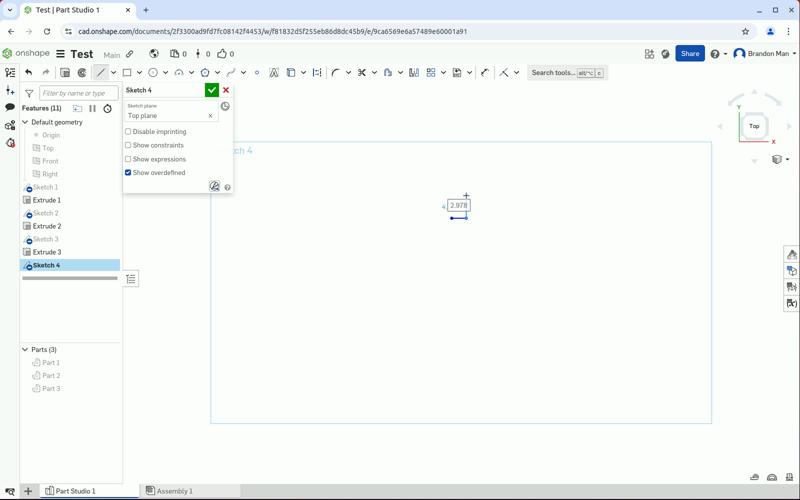
click(466, 195)
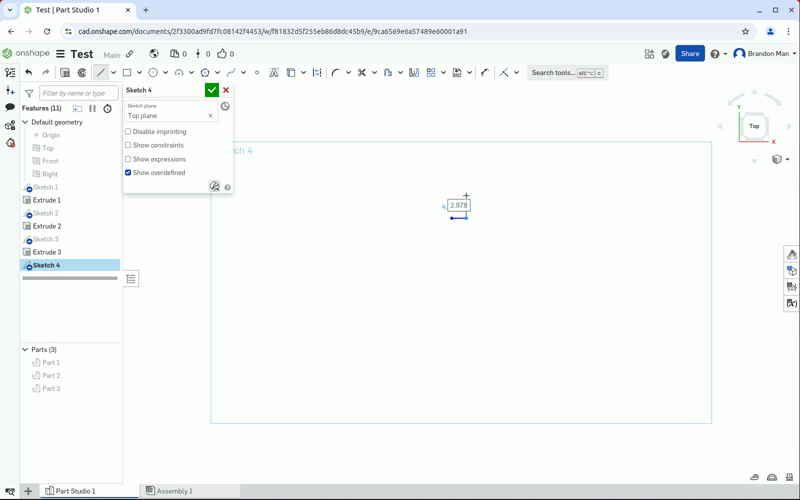
key_up(shift)
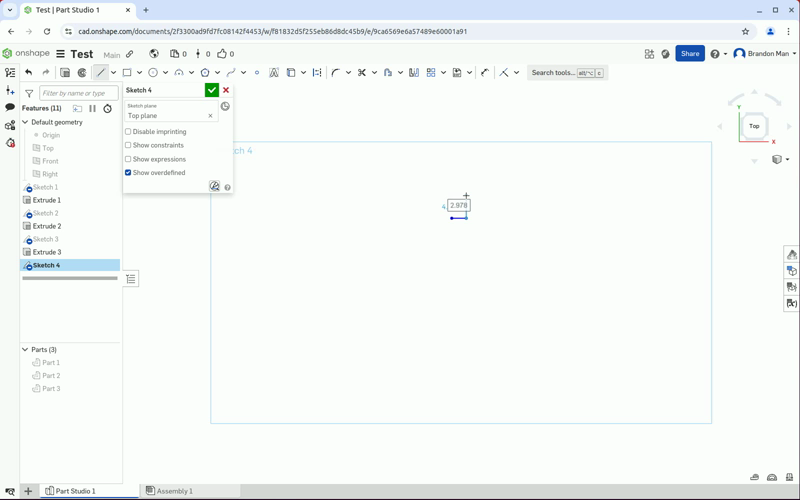
key_down(shift)
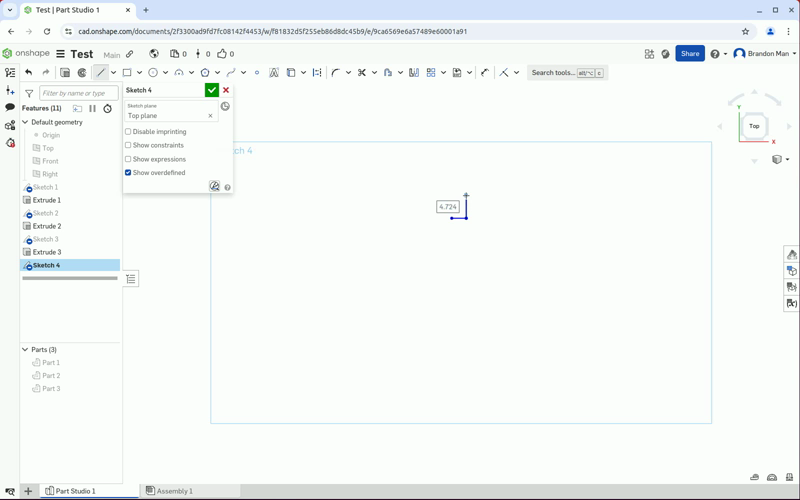
mouse_move(496, 195)
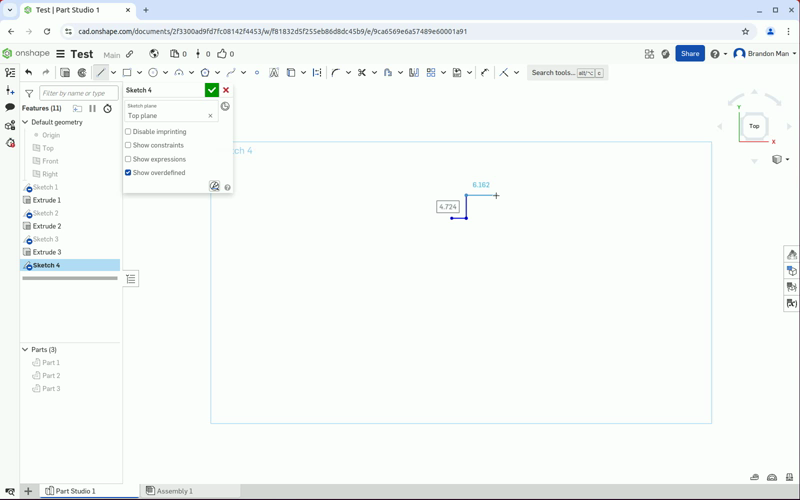
mouse_move(451, 195)
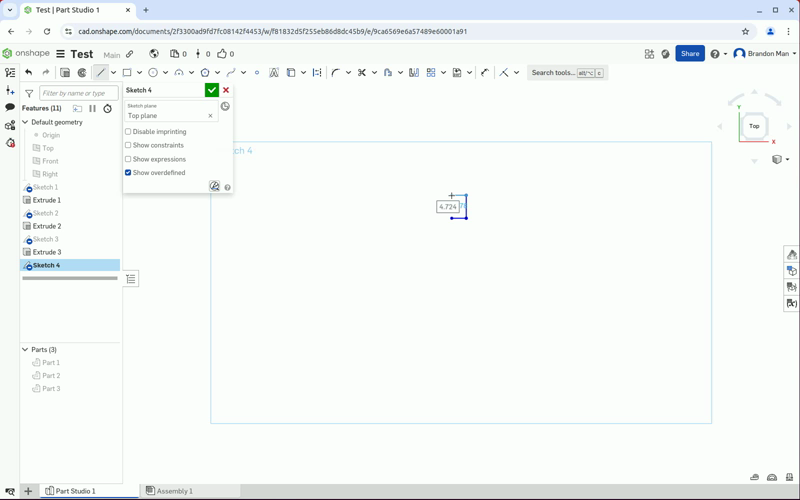
click(451, 195)
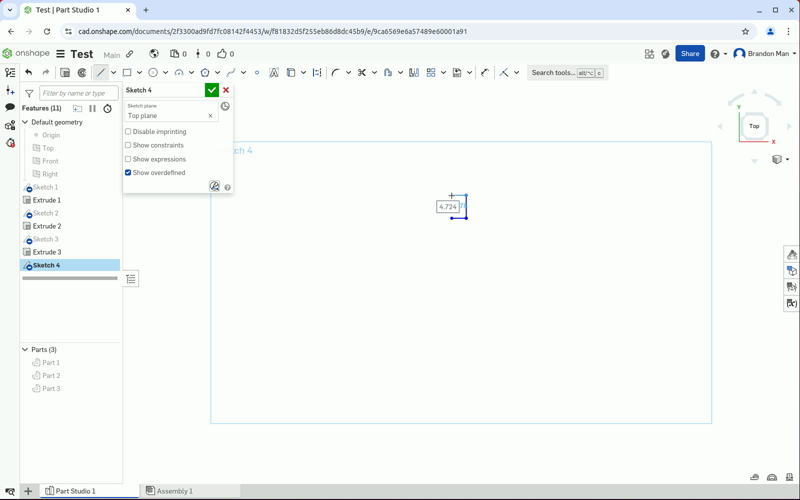
key_up(shift)
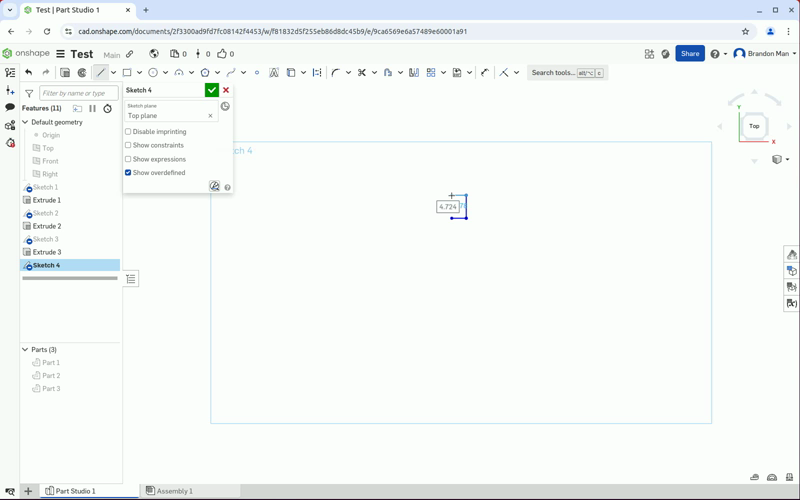
mouse_move(481, 195)
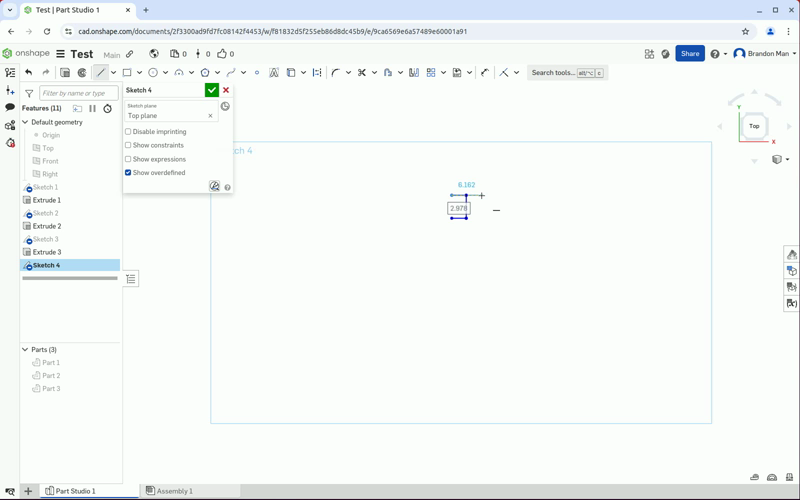
key_down(shift)
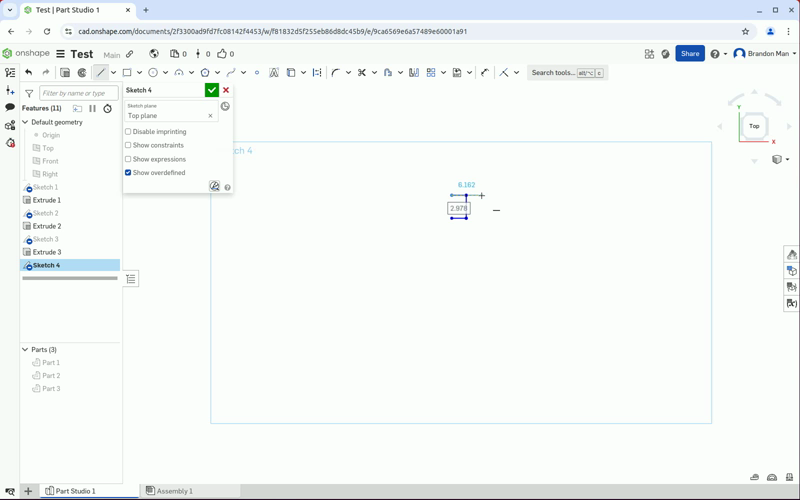
mouse_move(451, 218)
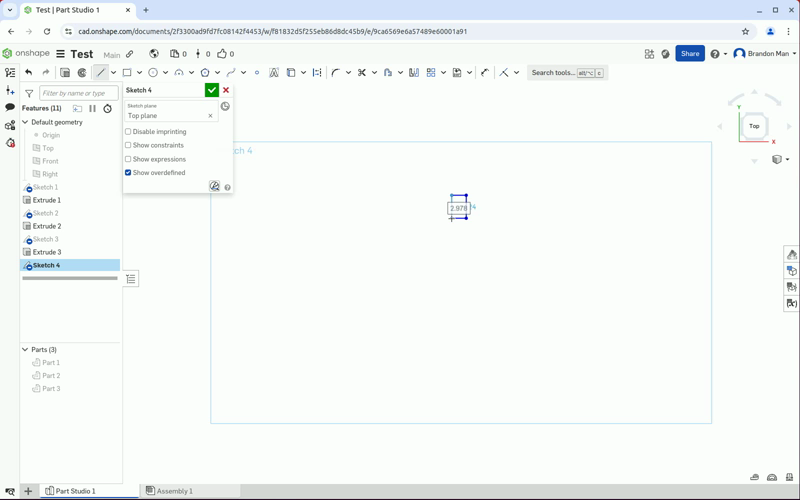
key_up(shift)
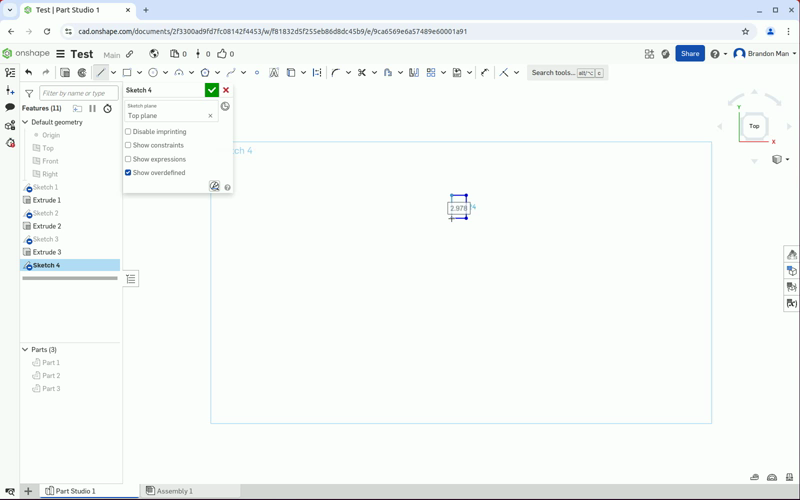
click(451, 218)
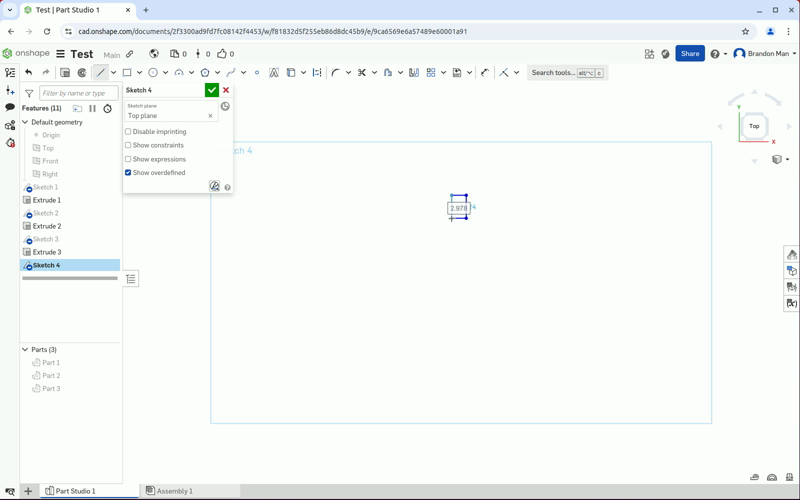
key(esc)
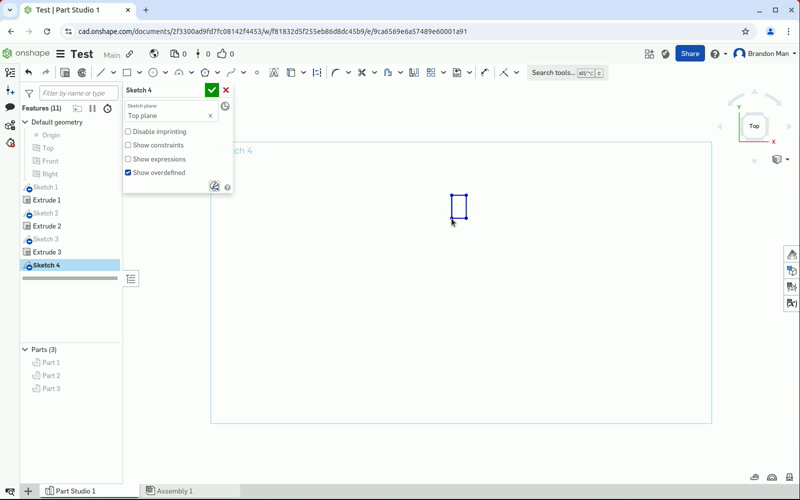
mouse_move(462, 213)
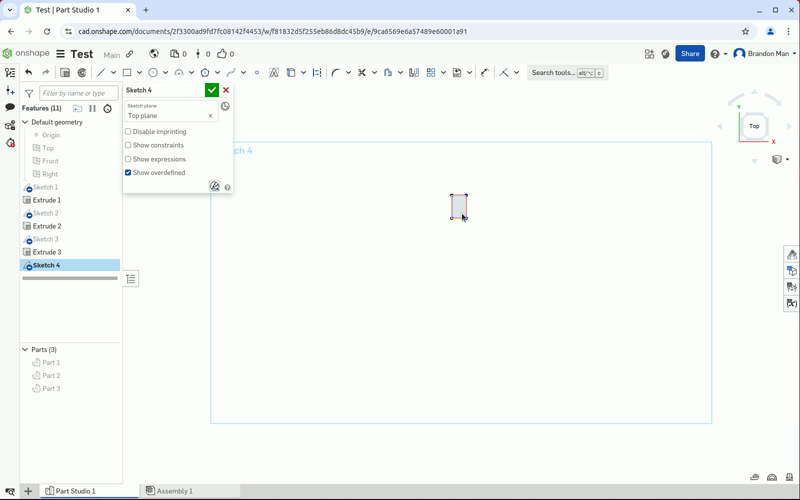
scroll(6)
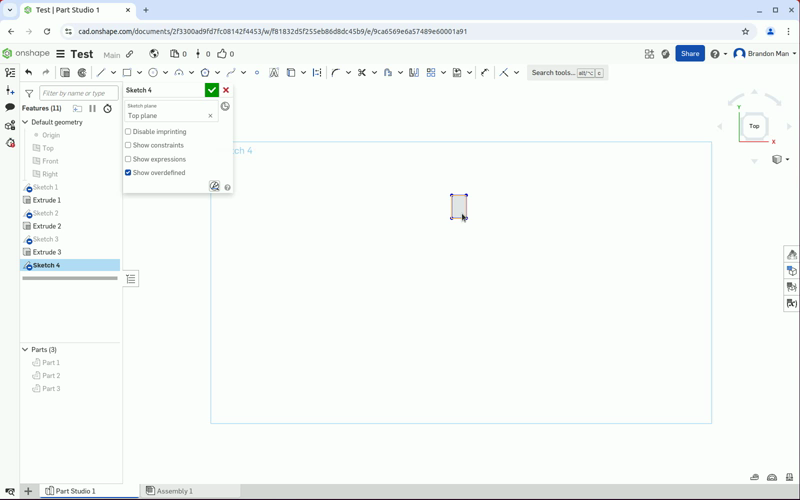
scroll(6)
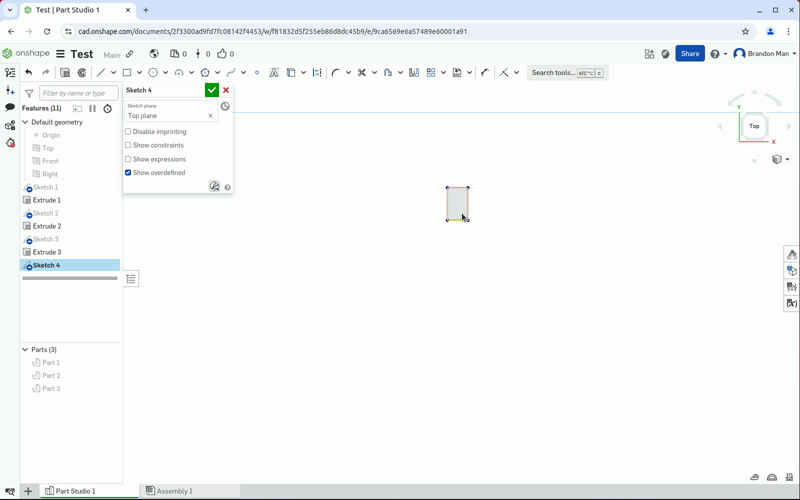
scroll(6)
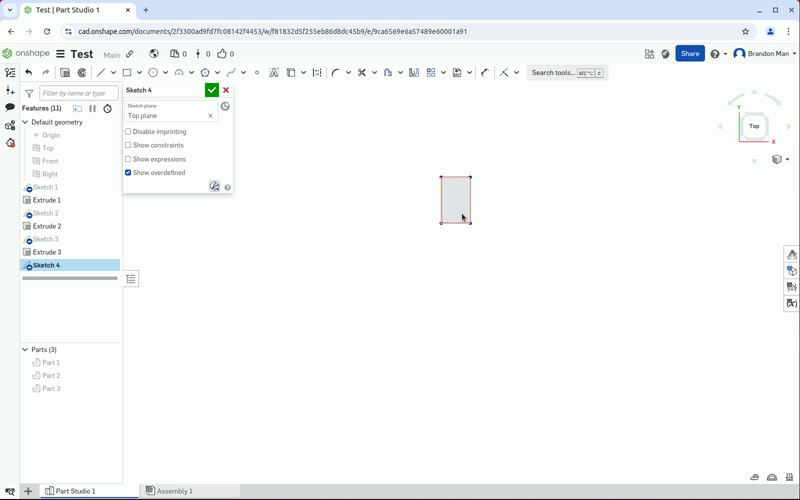
scroll(6)
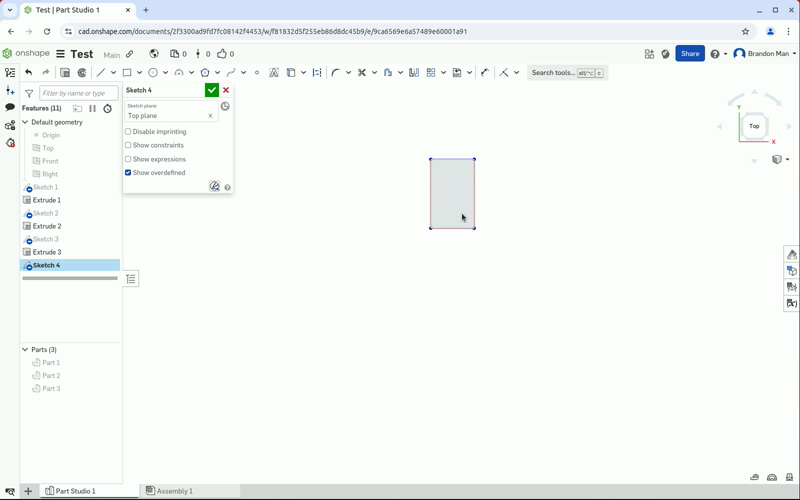
scroll(6)
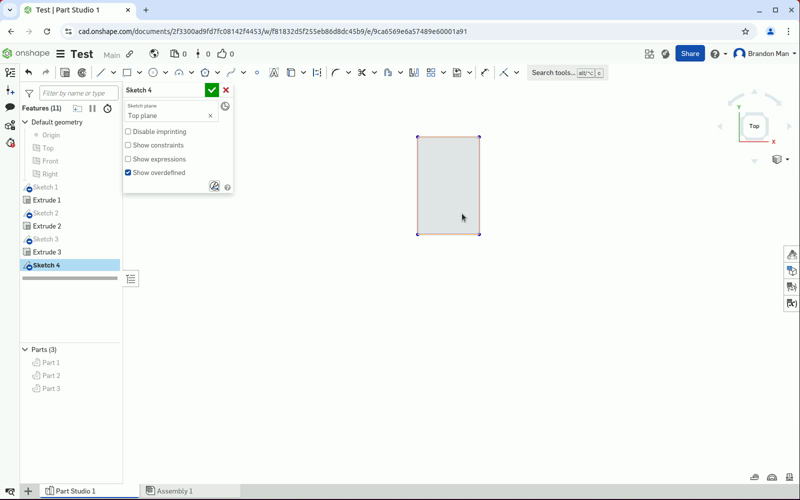
scroll(6)
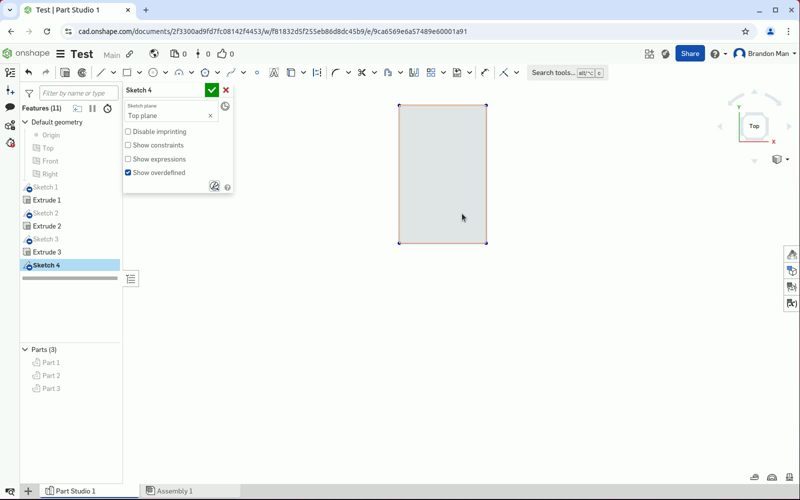
scroll(6)
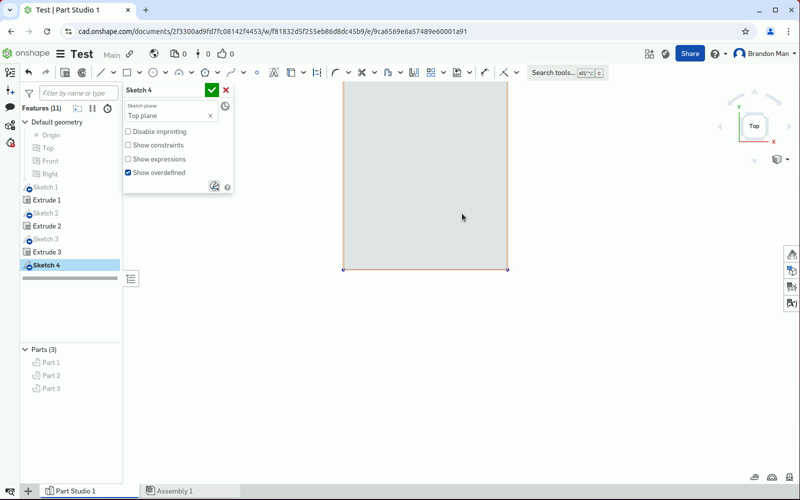
click(462, 213)
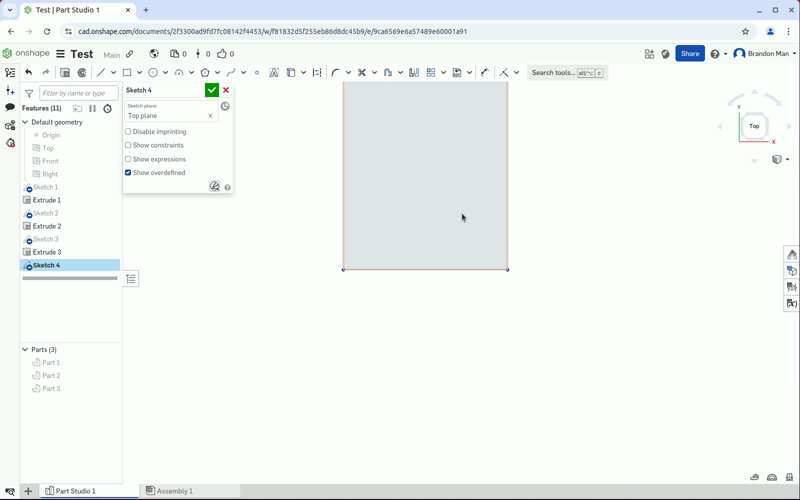
scroll(-6)
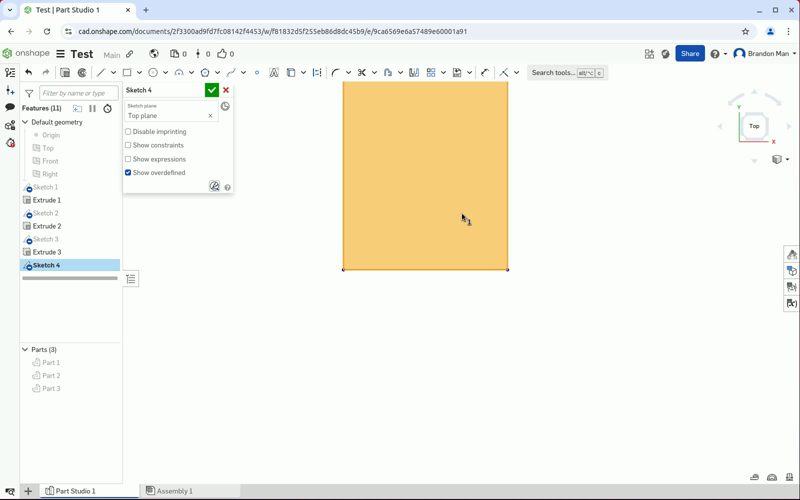
scroll(-6)
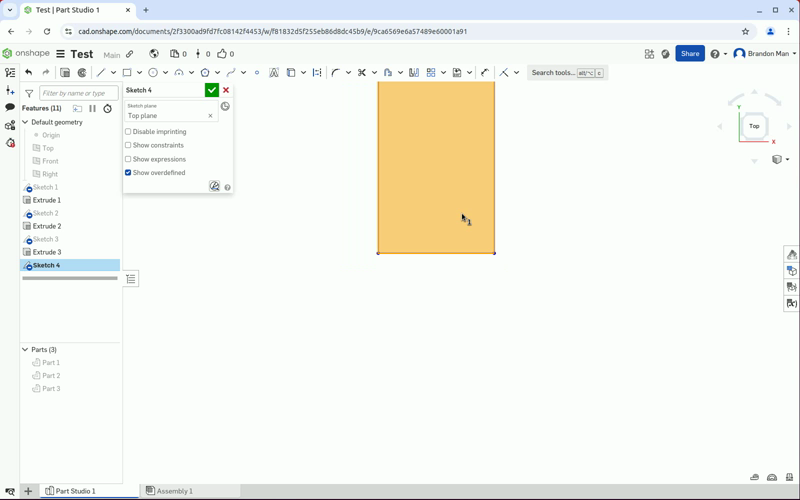
scroll(-6)
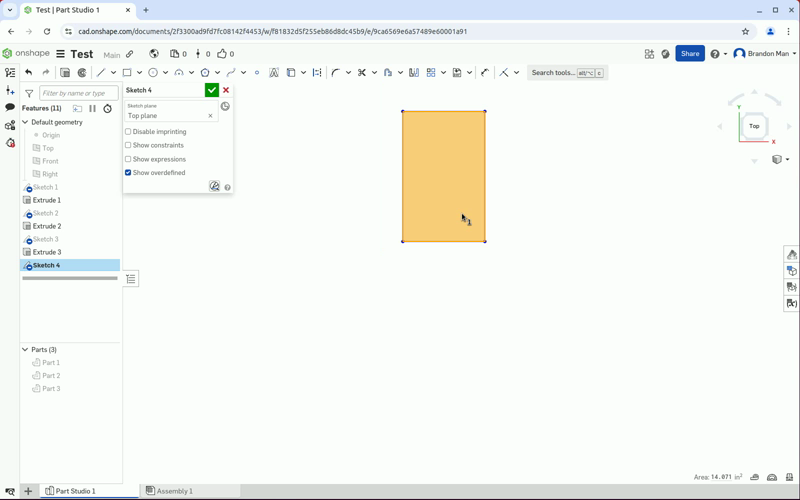
scroll(-6)
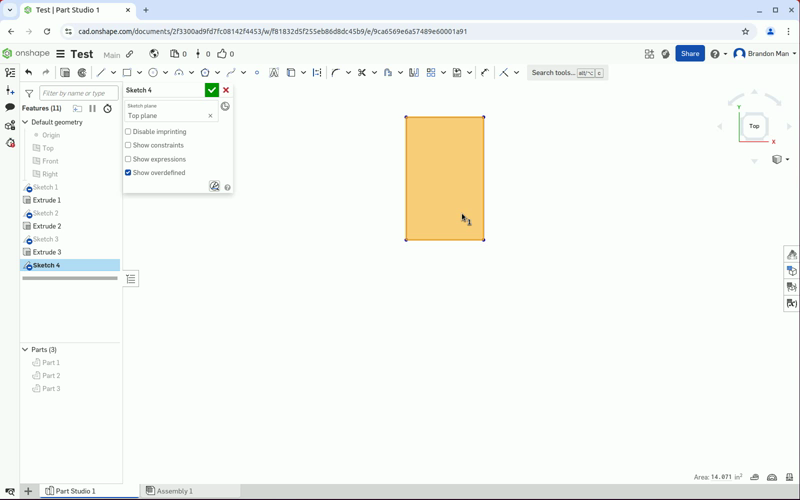
scroll(-6)
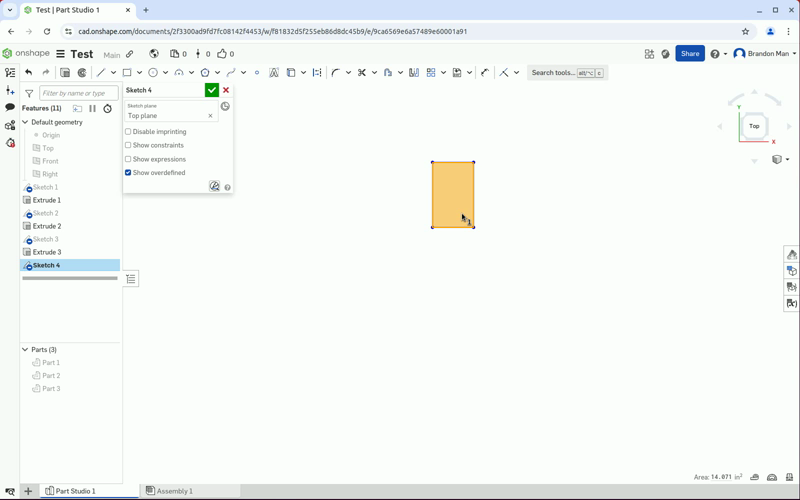
scroll(-6)
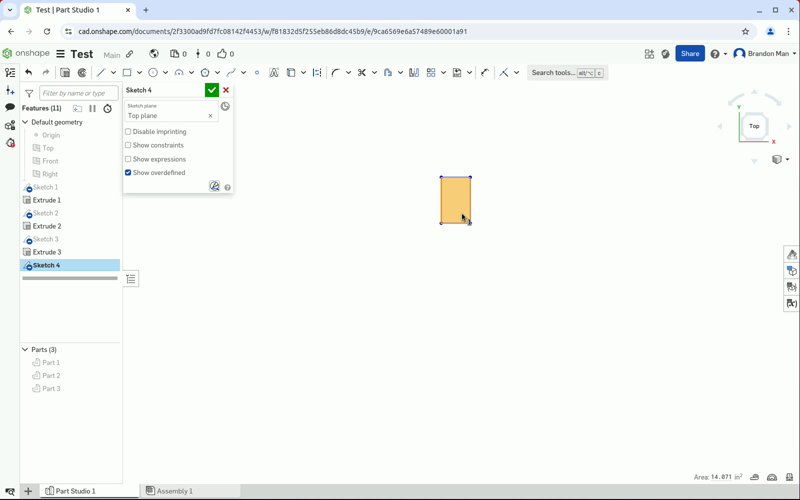
scroll(-6)
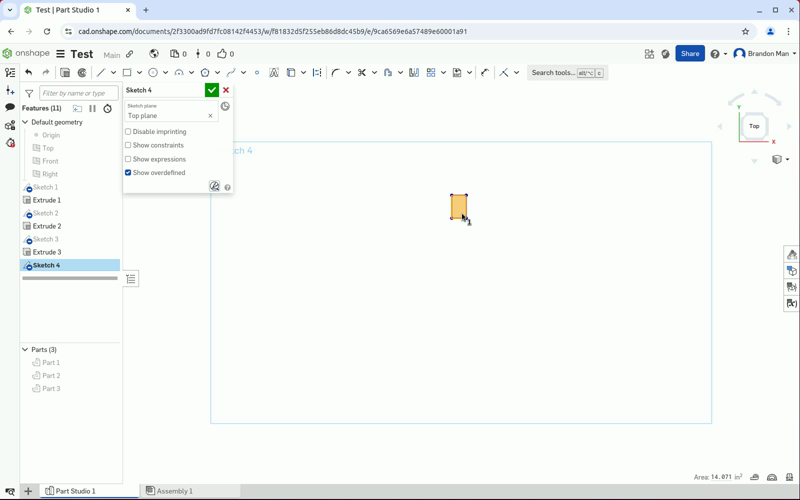
mouse_move(73, 352)
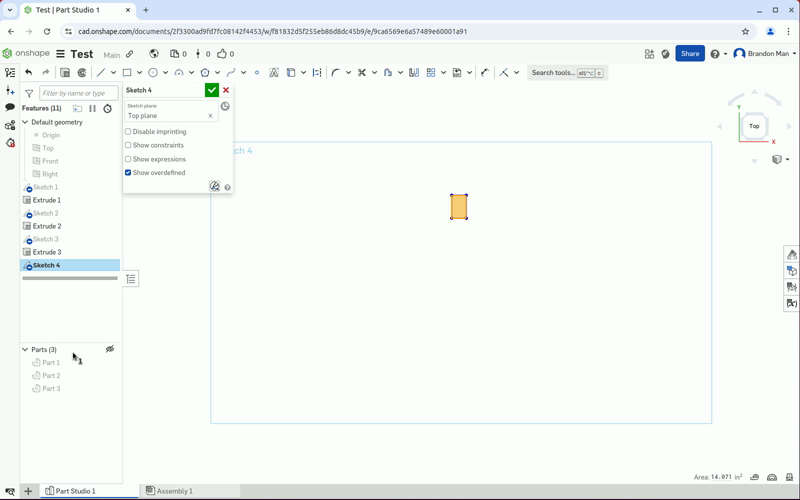
key(shift+y)
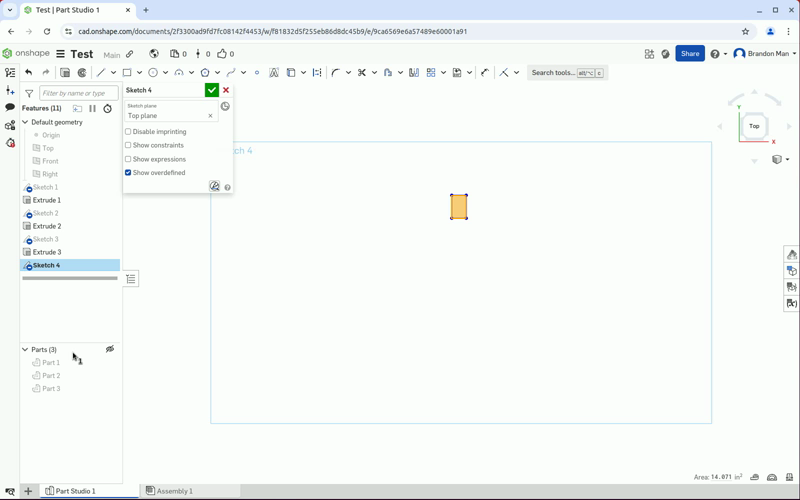
key(shift+e)
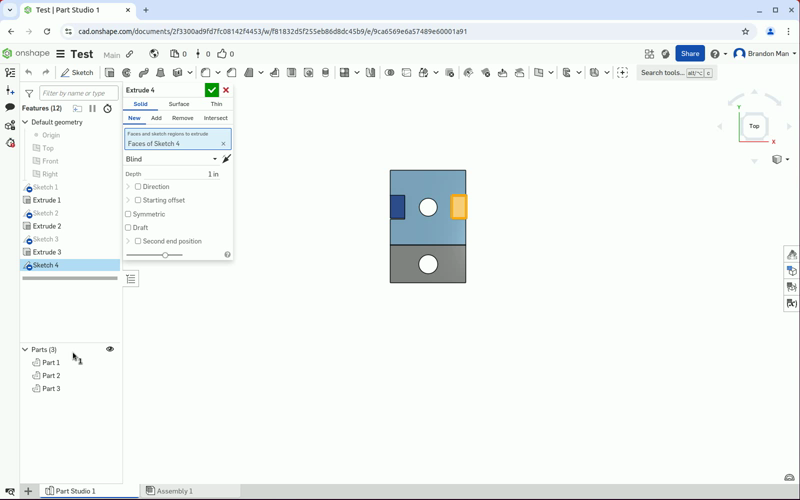
mouse_move(143, 106)
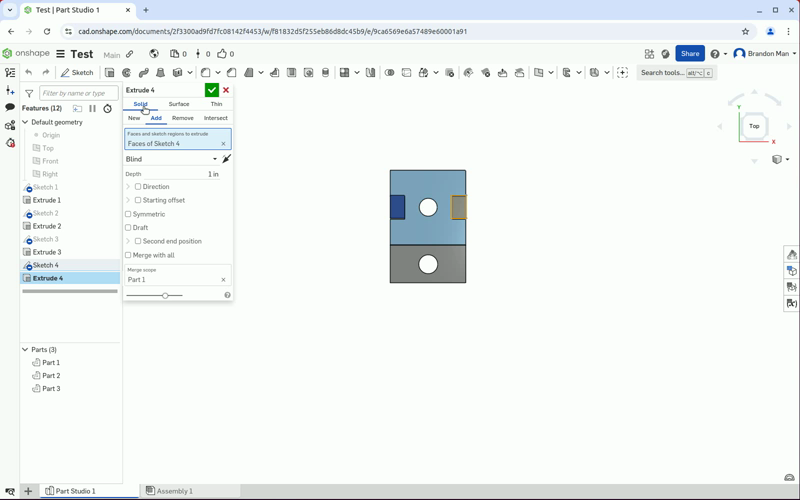
click(143, 106)
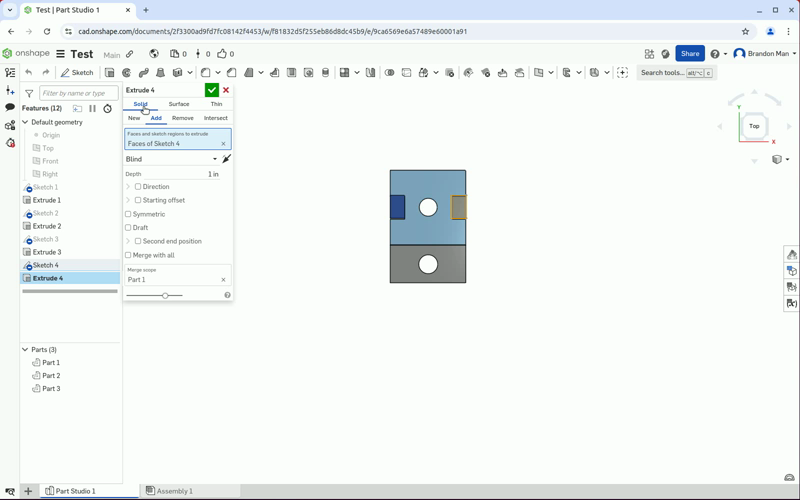
mouse_move(137, 120)
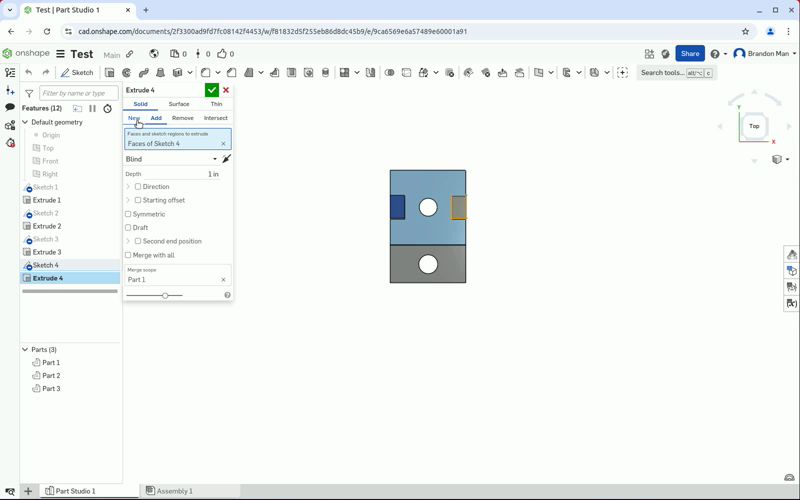
click(137, 120)
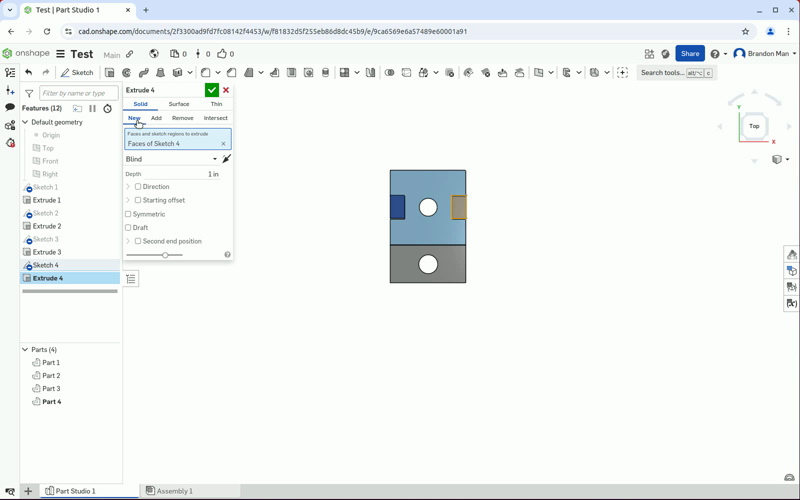
key(tab, 4)
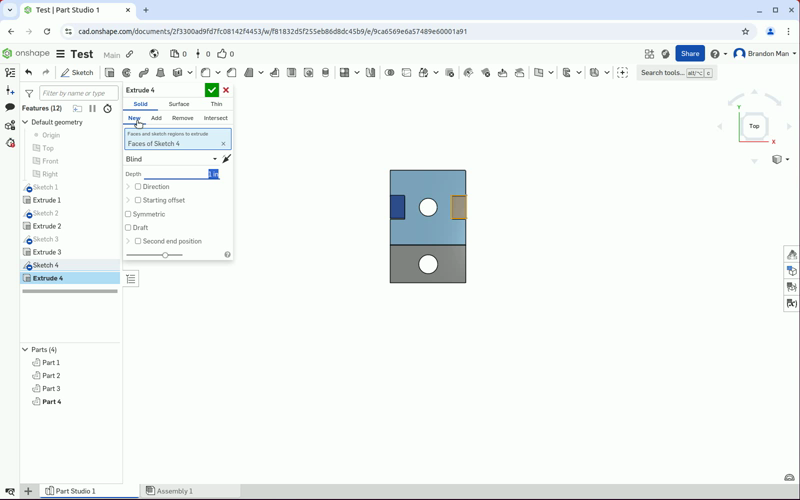
text(7.703)
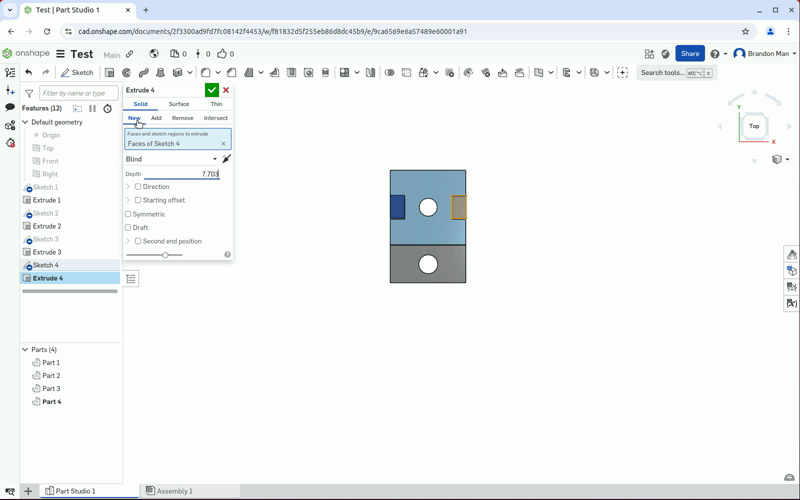
key(enter)
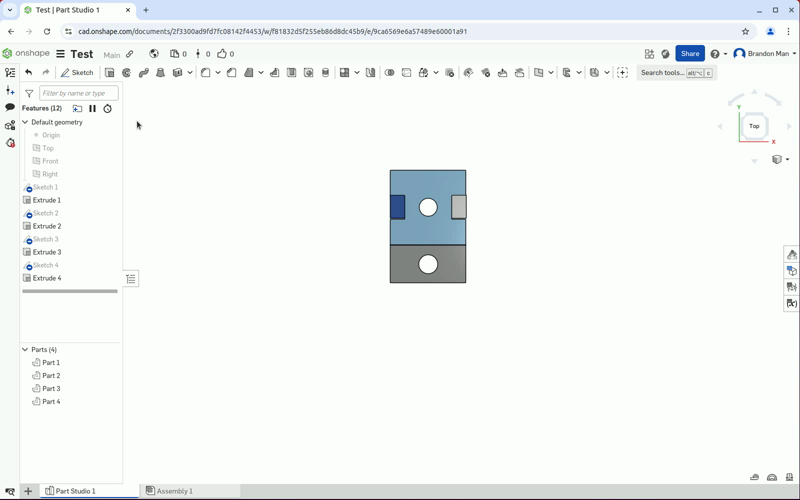
key(shift+h)
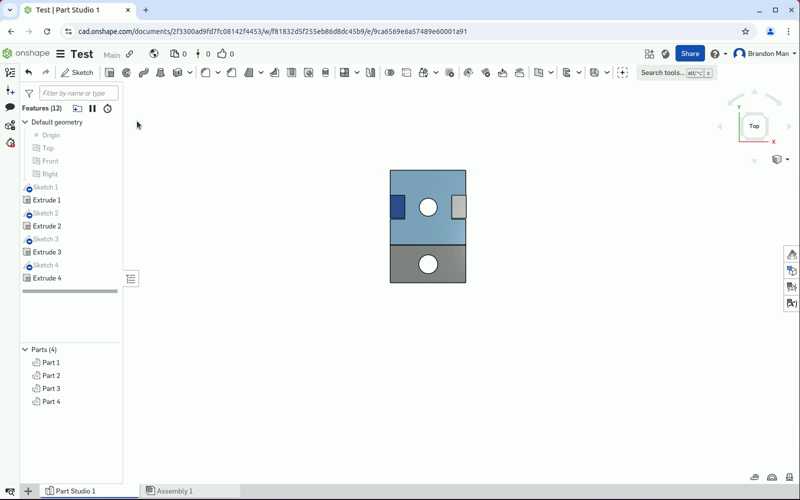
key(shift+h)
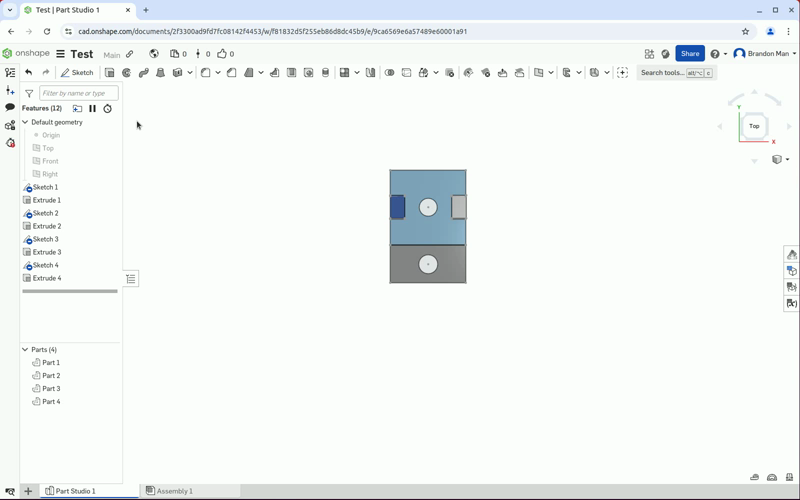
key(shift+7)
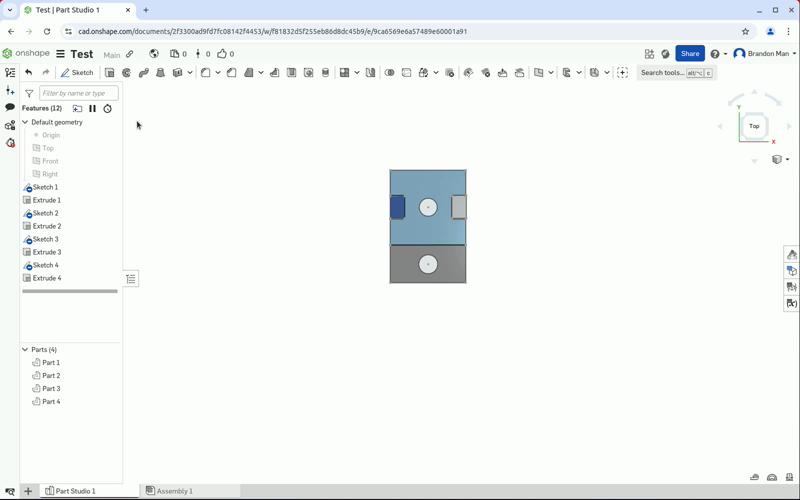
key(up, 3)
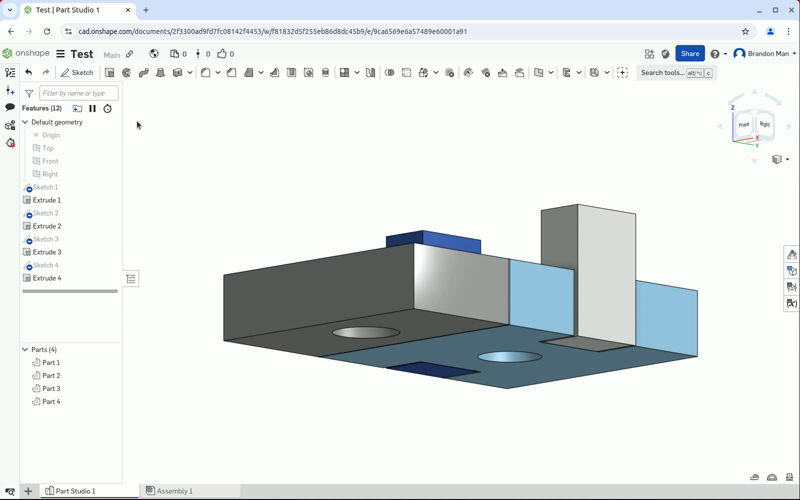
key(left, 3)
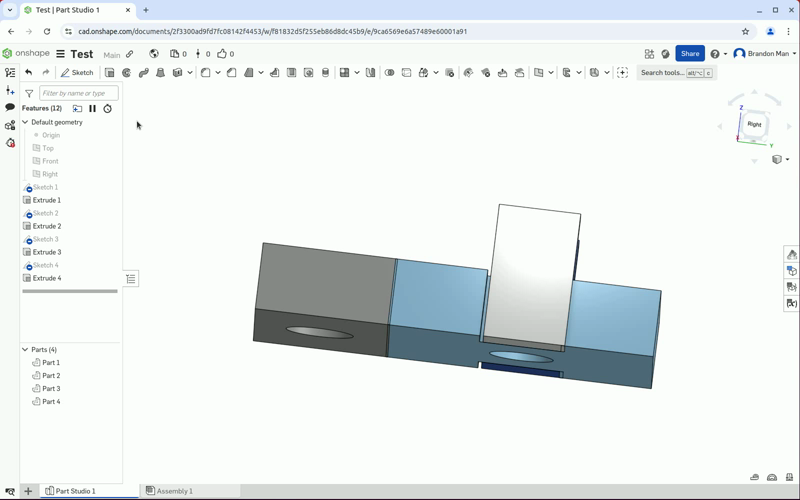
key(right, 3)
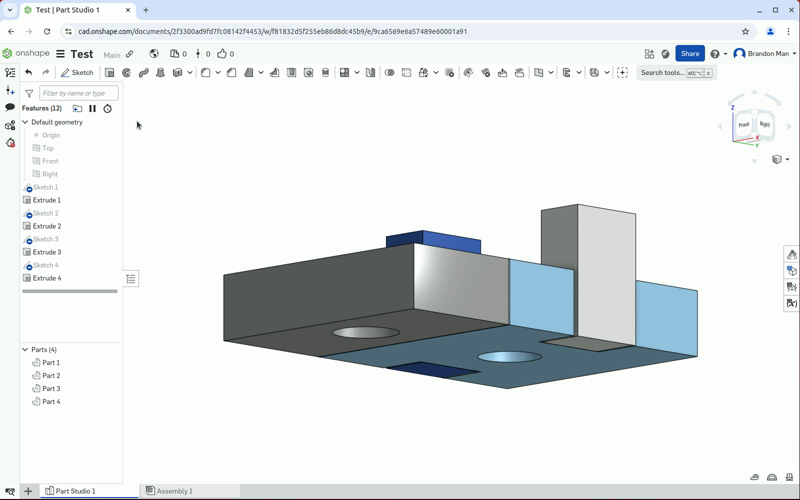
key(down, 3)
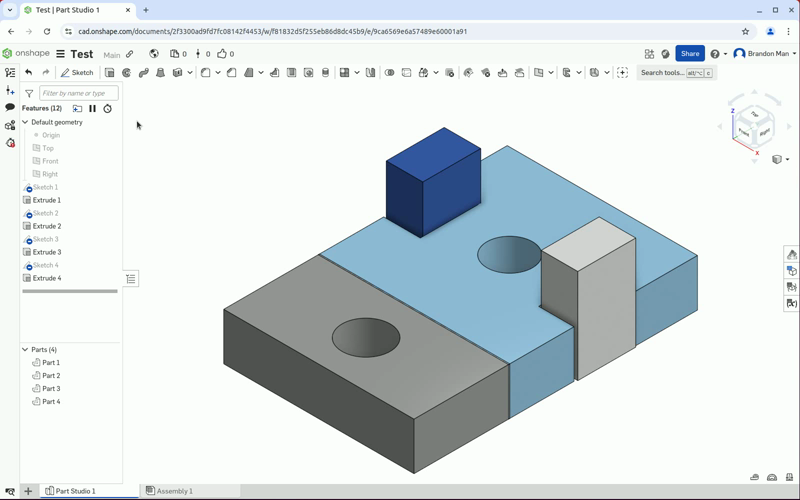
mouse_move(73, 189)
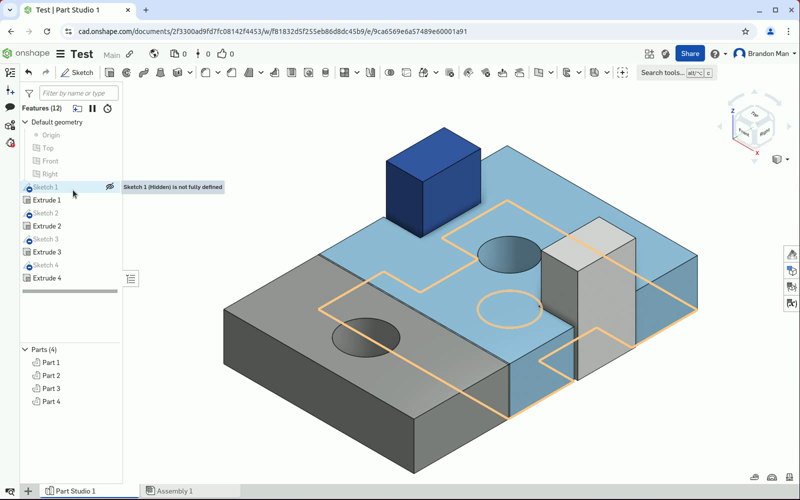
click(73, 189)